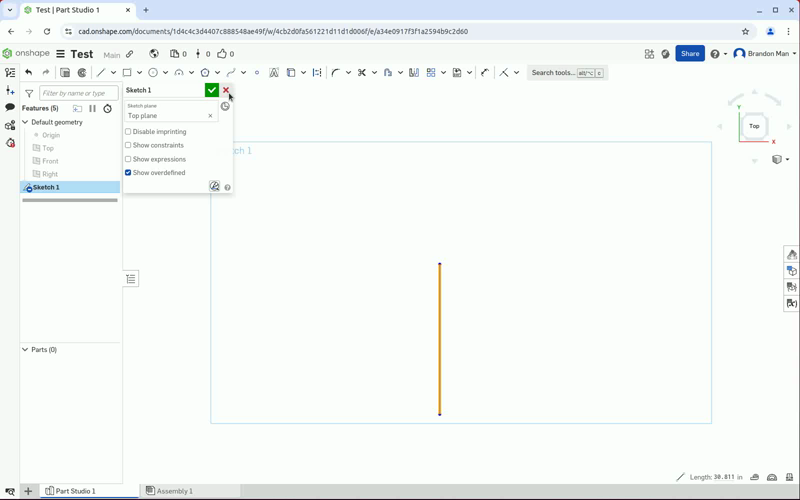
key(shift+h)
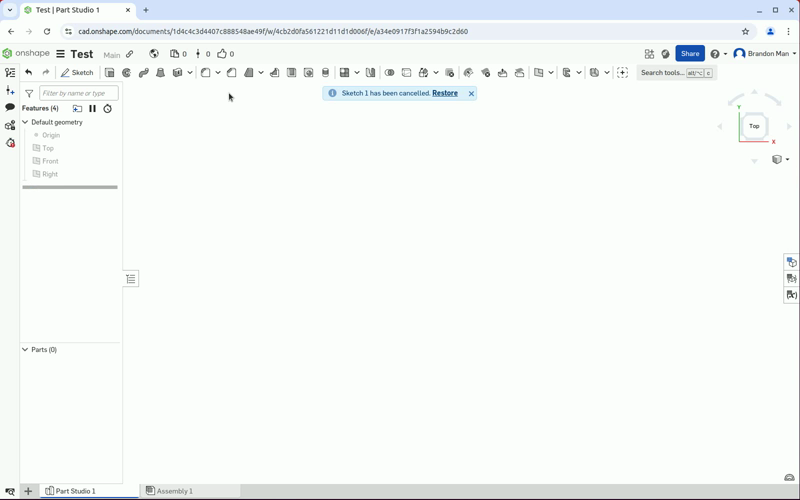
mouse_move(73, 352)
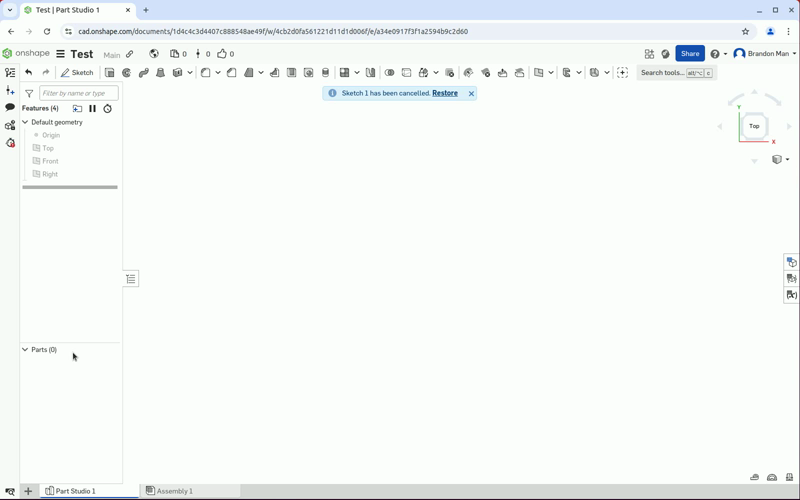
key(y)
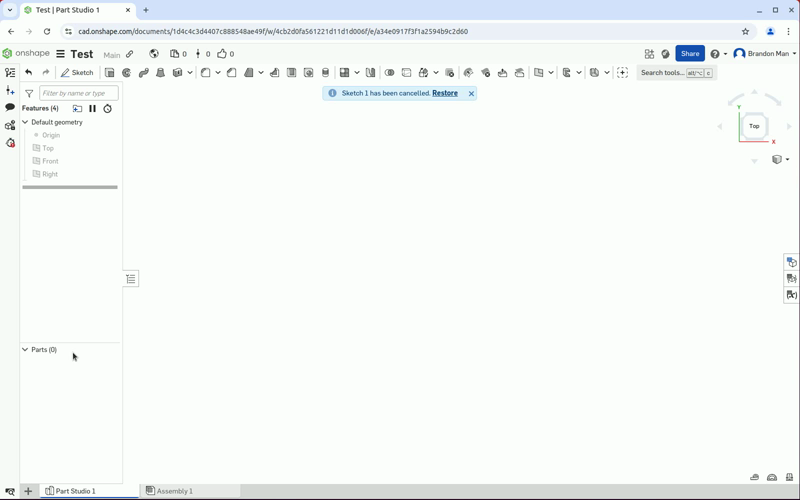
key(shift+p)
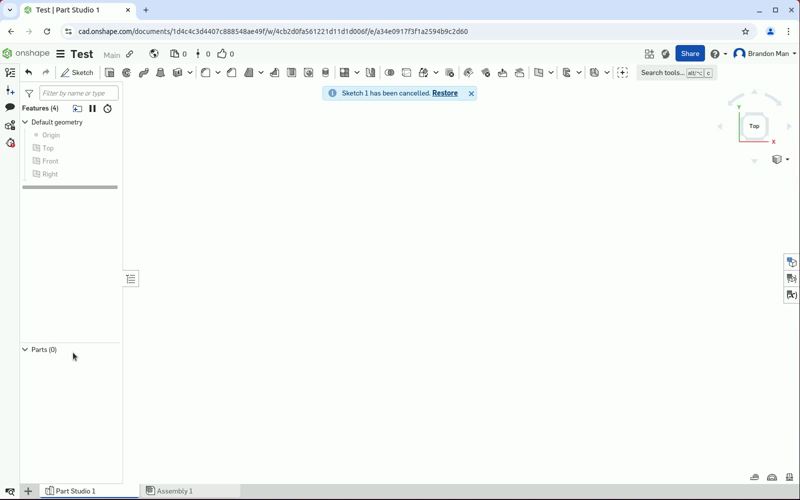
key(space)
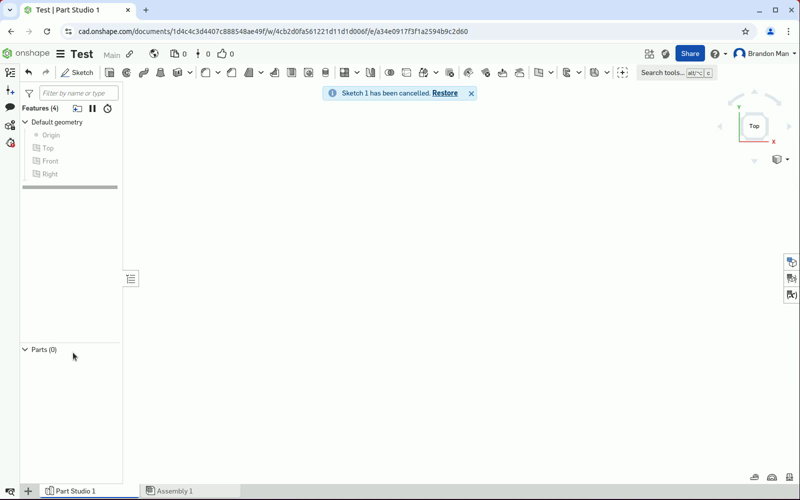
key_down(shift)
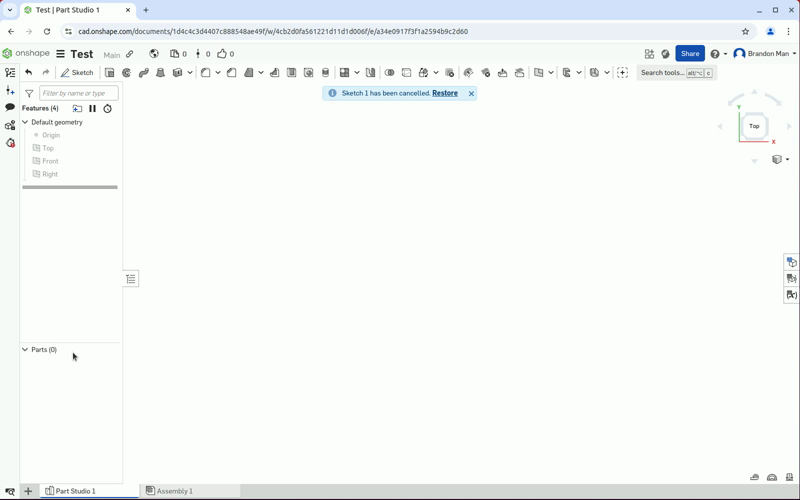
key(up)
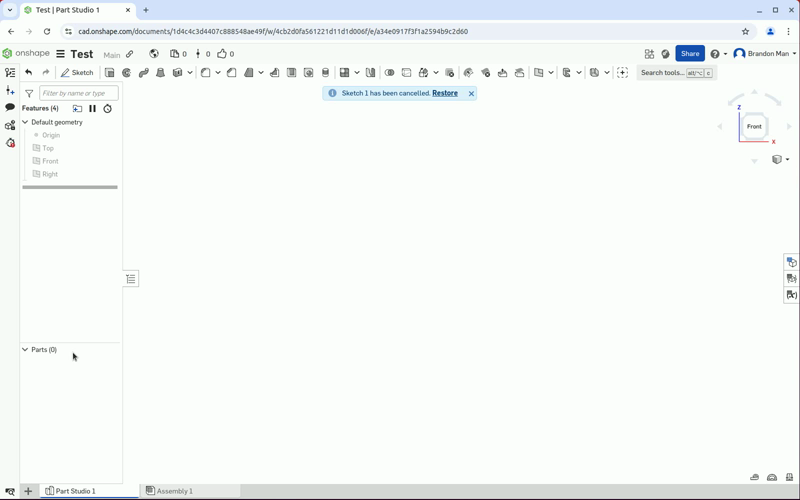
key_up(shift)
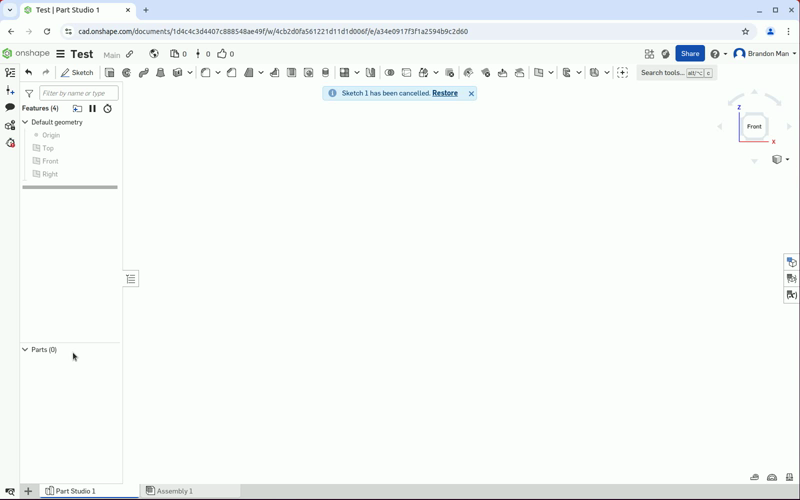
key(space)
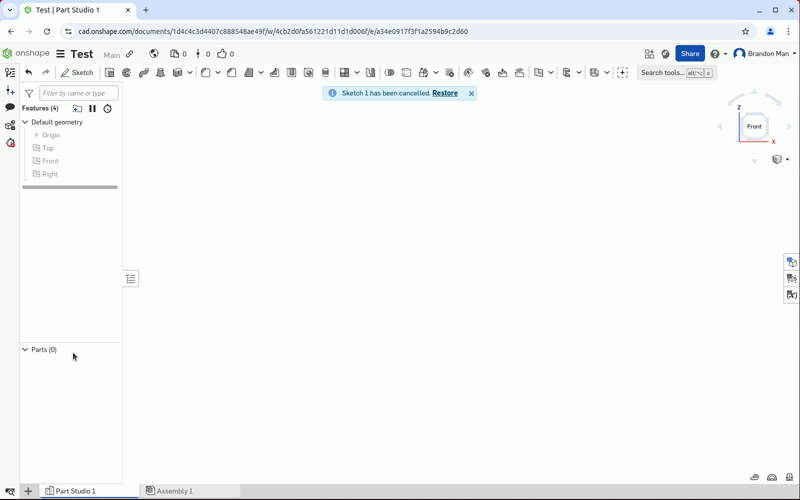
key_down(shift)
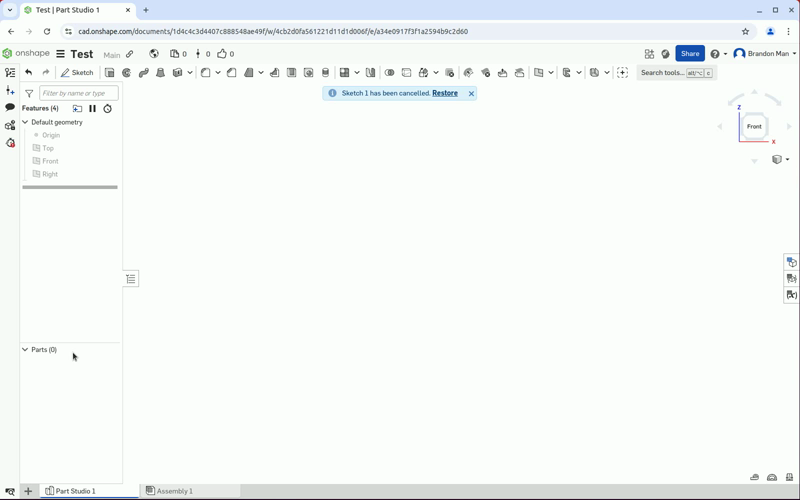
key(left)
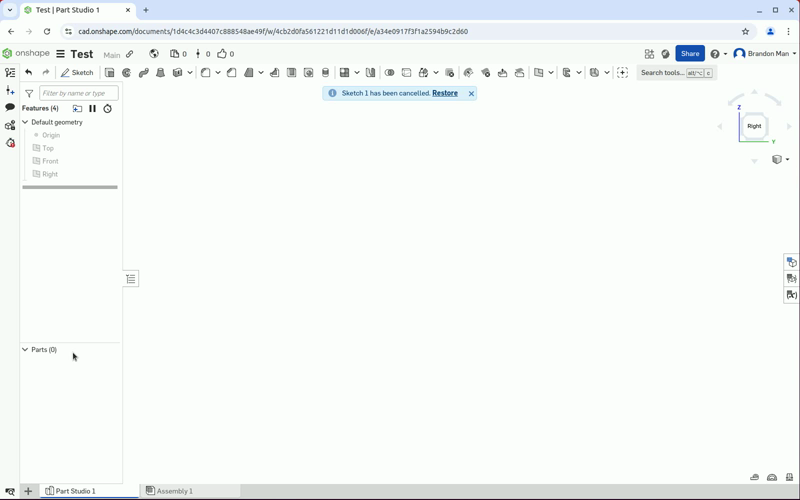
key_up(shift)
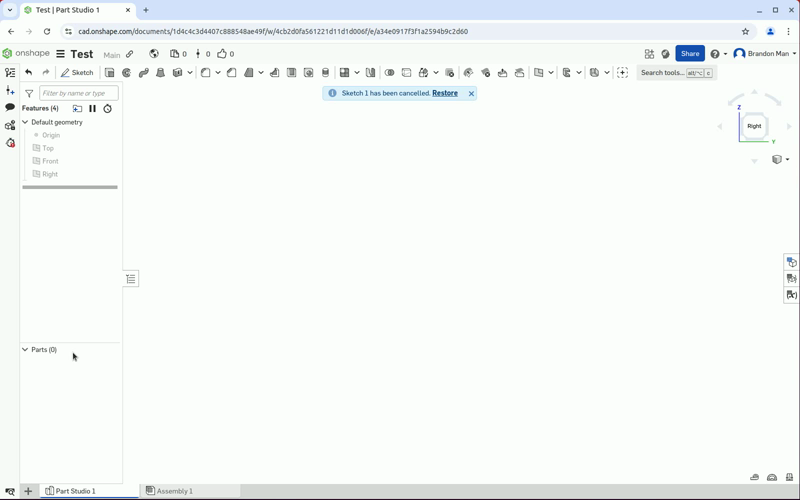
mouse_move(73, 352)
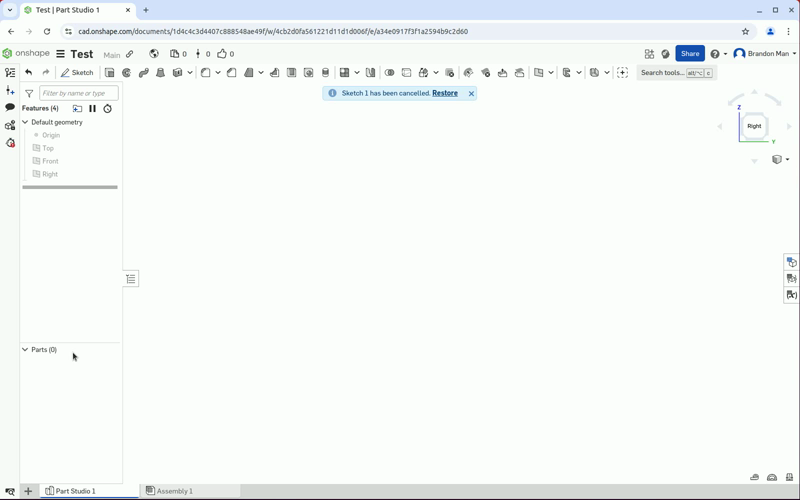
key(shift+y)
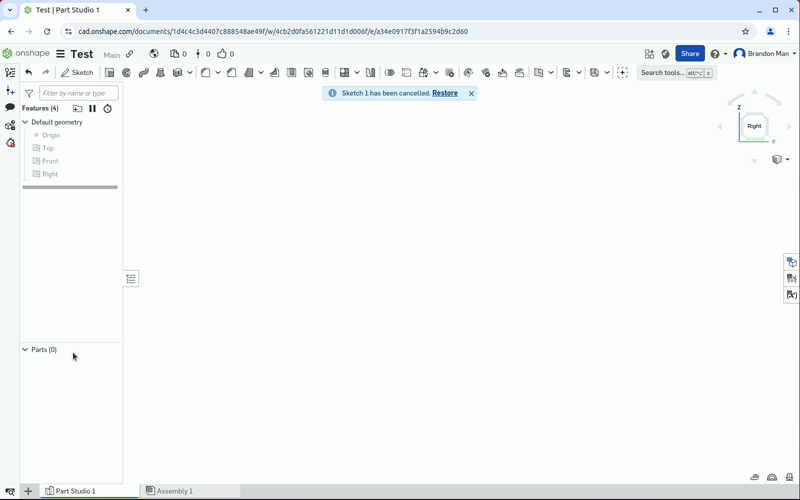
key(shift+s)
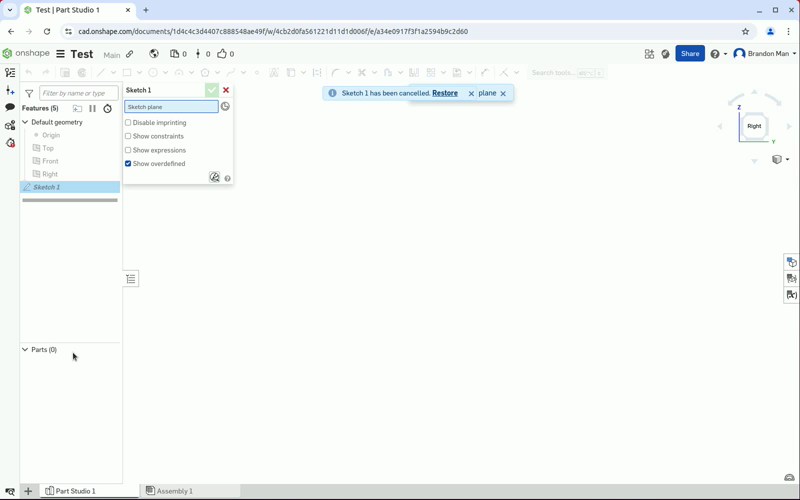
mouse_move(73, 176)
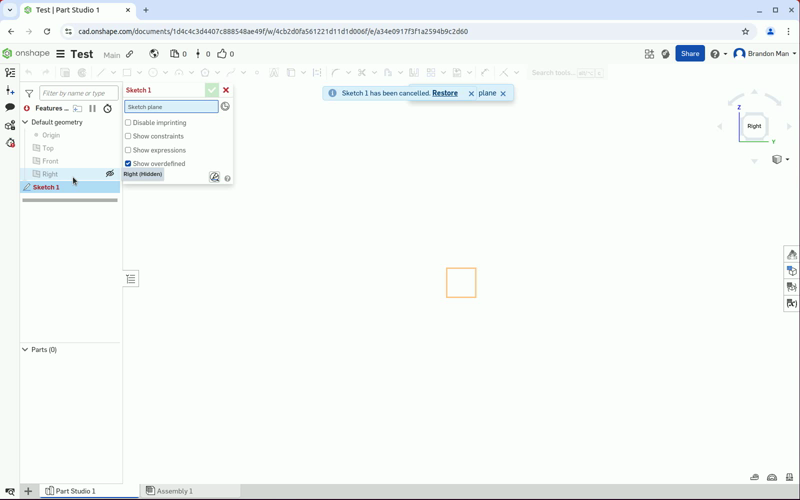
click(73, 176)
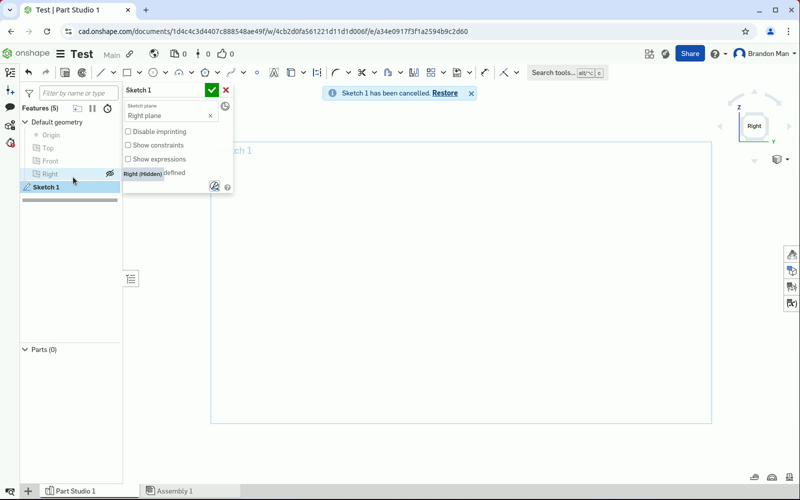
mouse_move(73, 352)
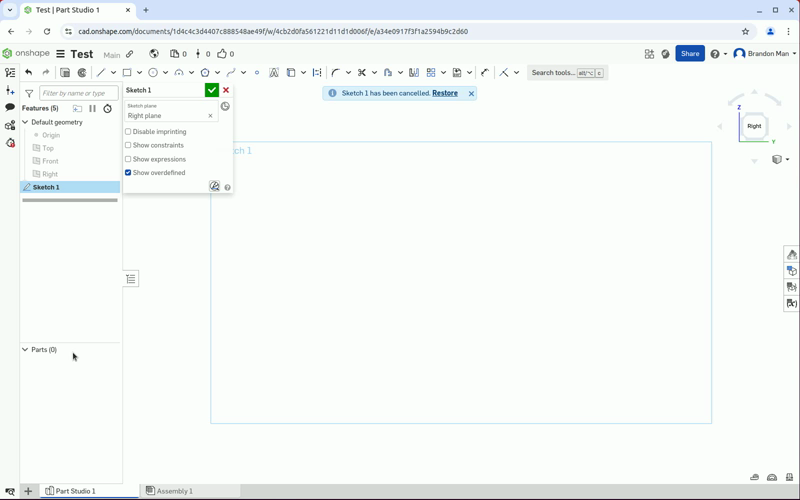
key(y)
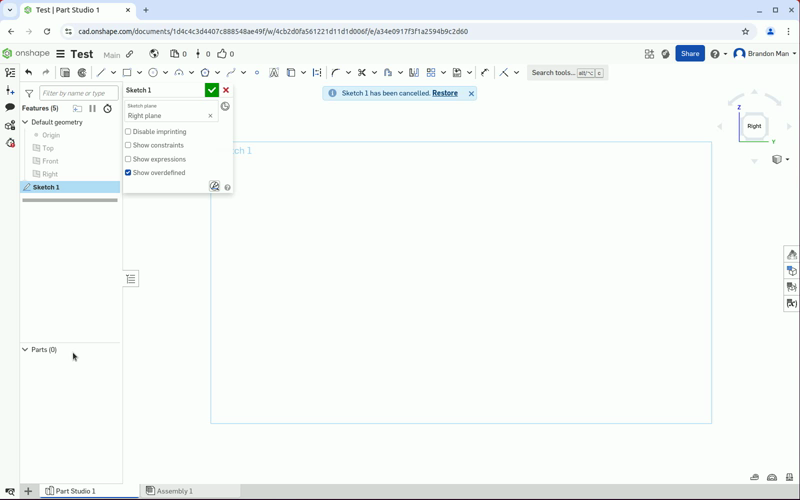
key(l)
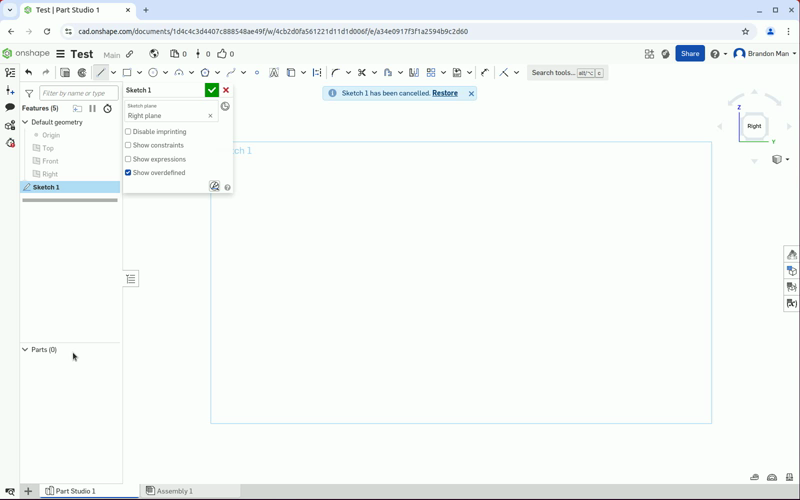
key_down(shift)
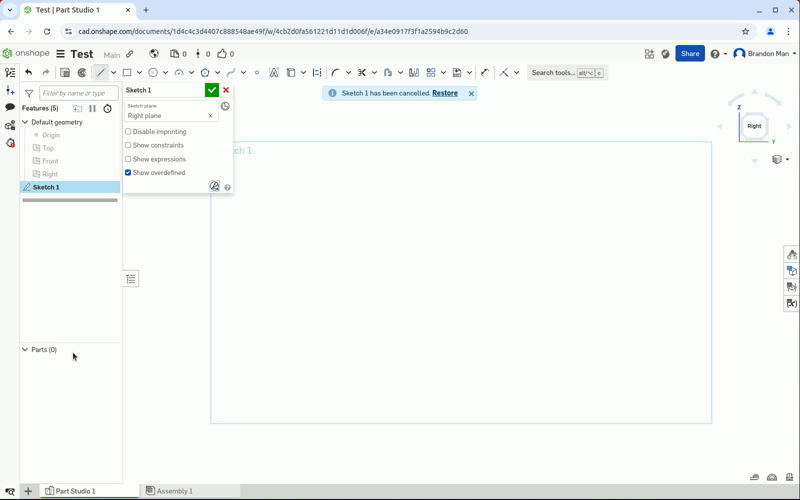
mouse_move(434, 315)
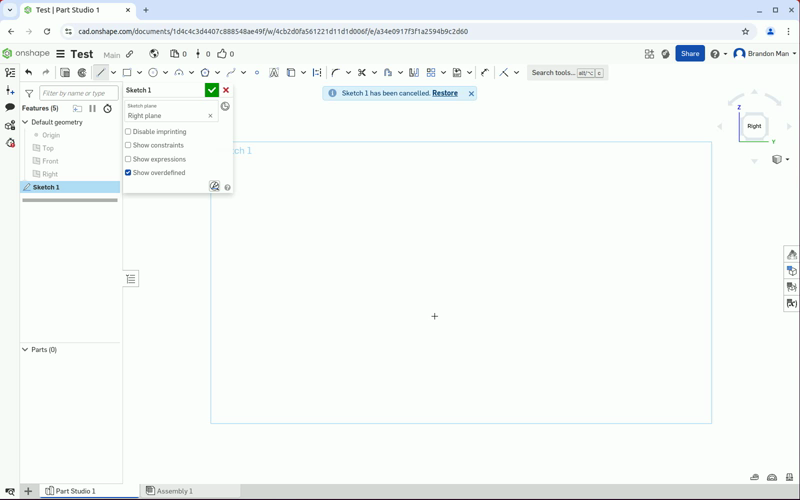
click(434, 315)
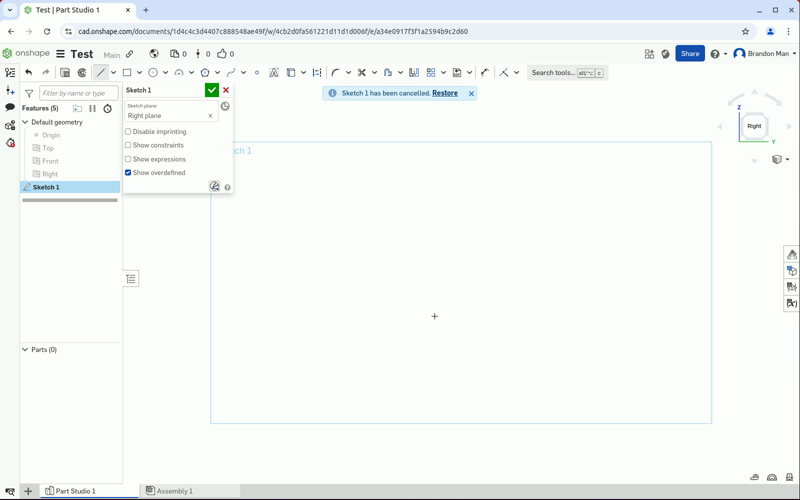
key_up(shift)
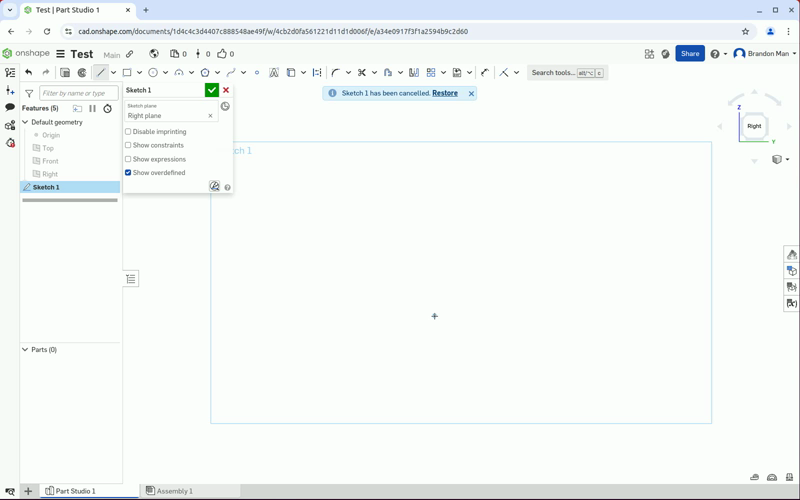
key_down(shift)
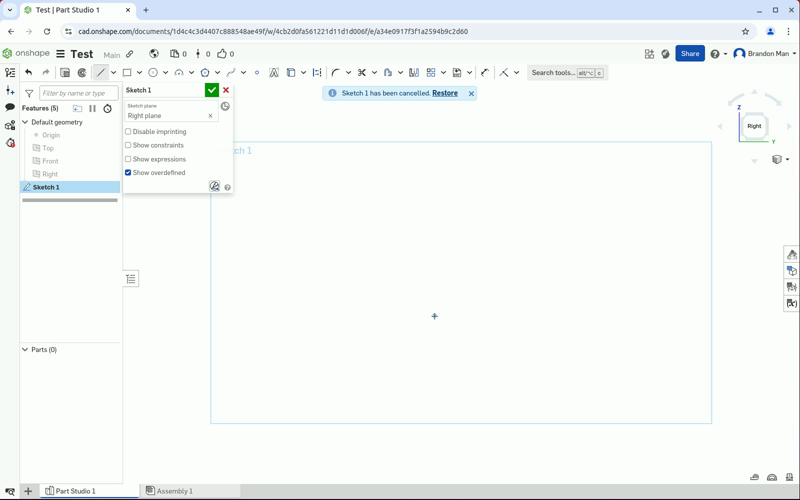
mouse_move(464, 315)
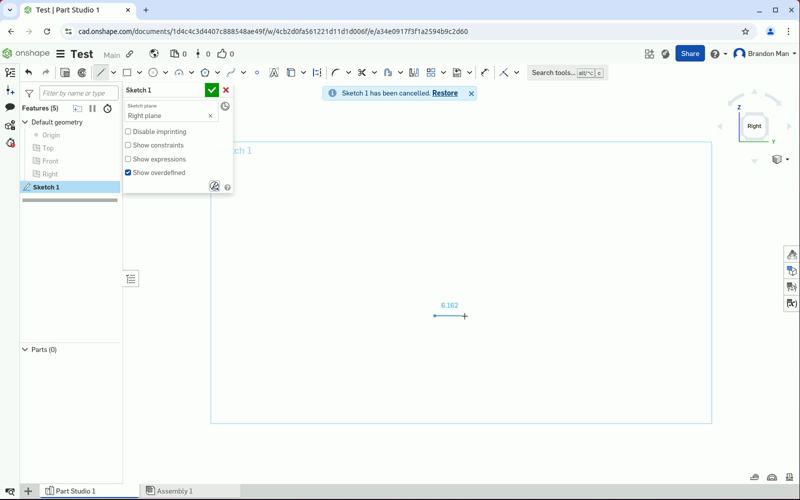
mouse_move(473, 315)
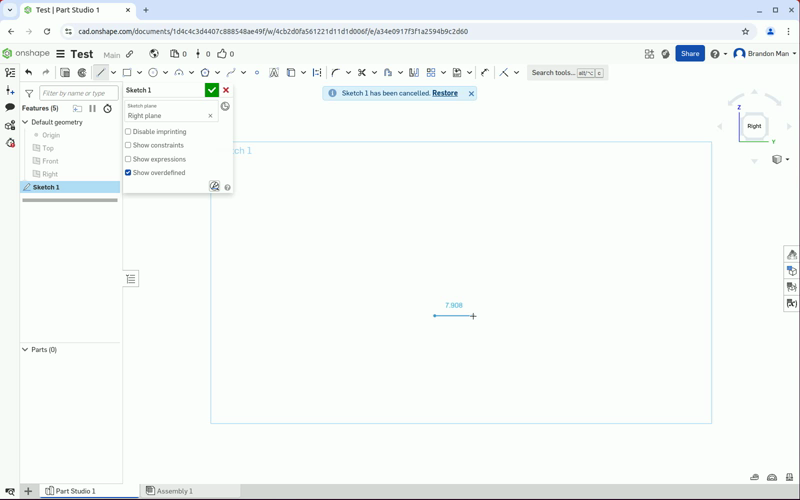
click(473, 315)
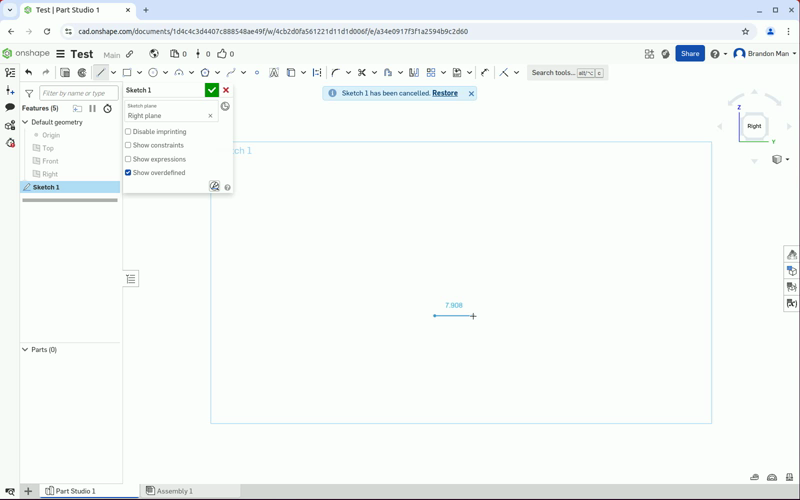
key_up(shift)
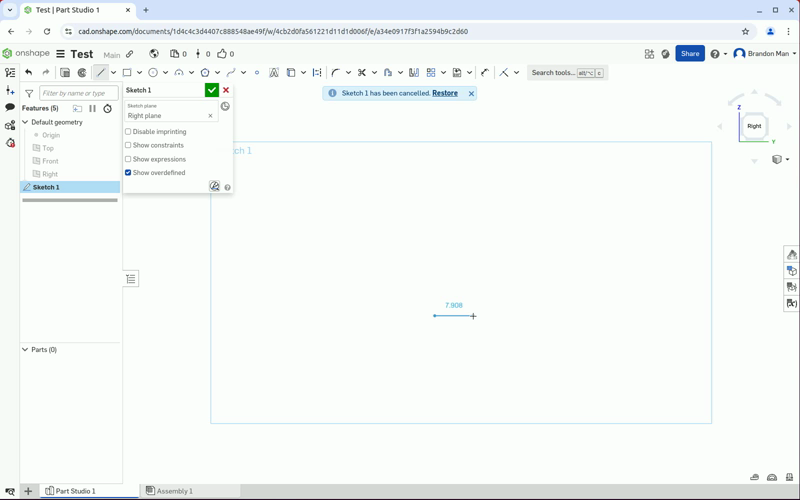
key_down(shift)
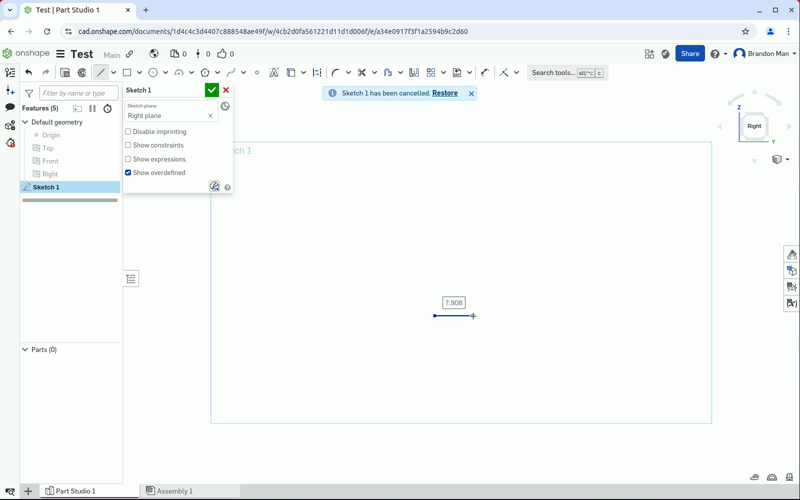
mouse_move(503, 315)
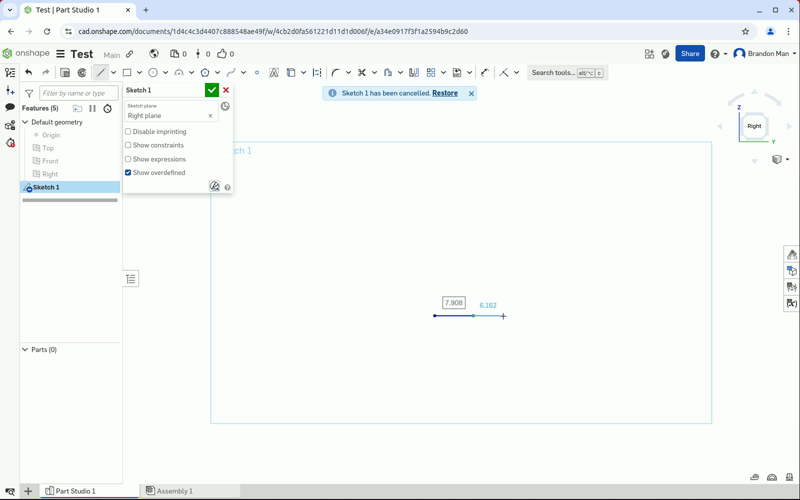
mouse_move(473, 310)
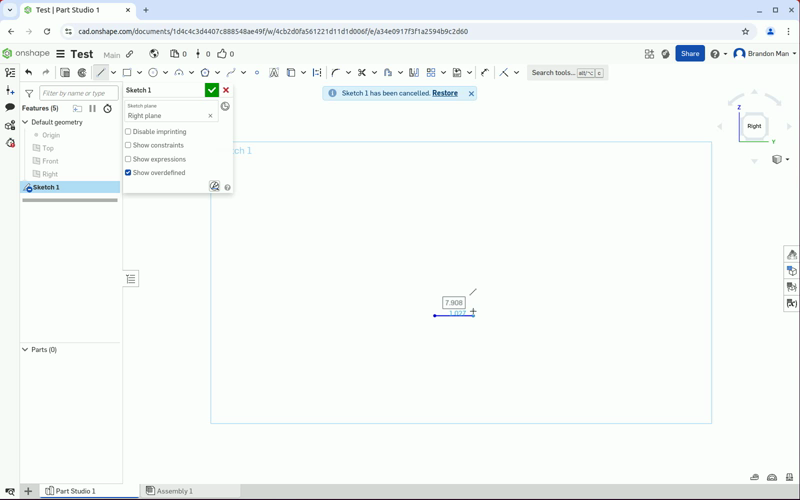
scroll(6)
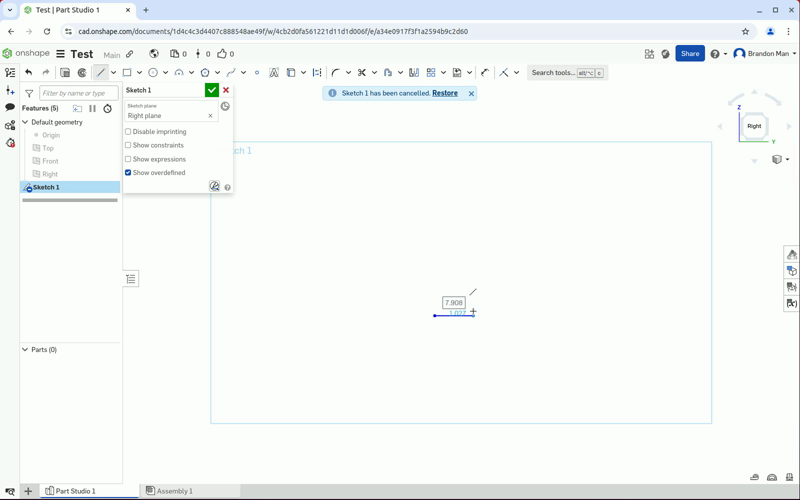
scroll(6)
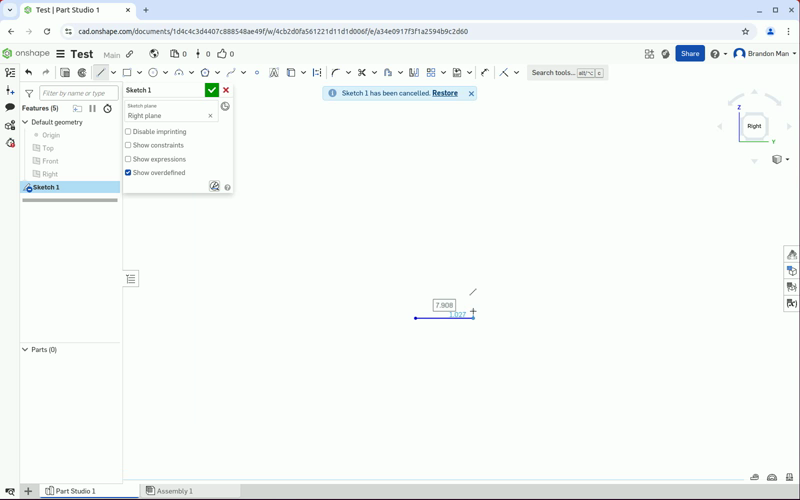
scroll(6)
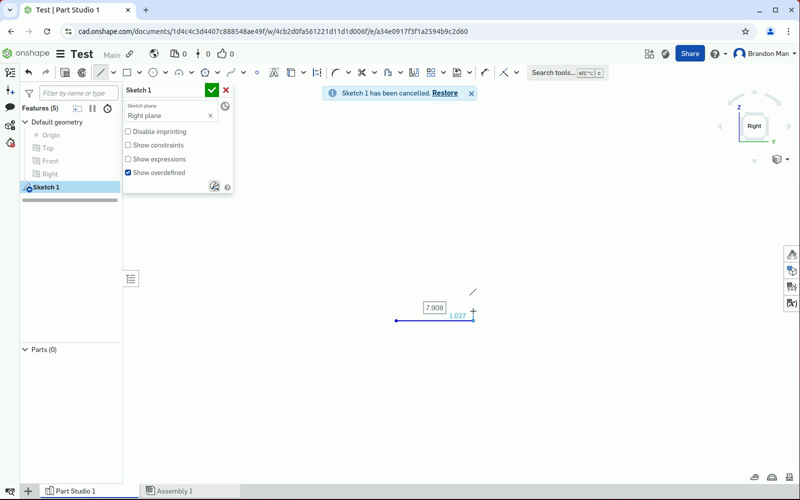
scroll(6)
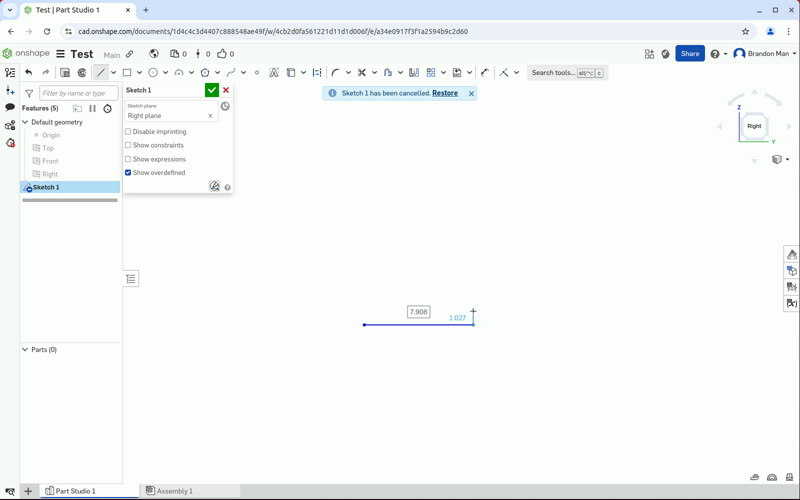
scroll(6)
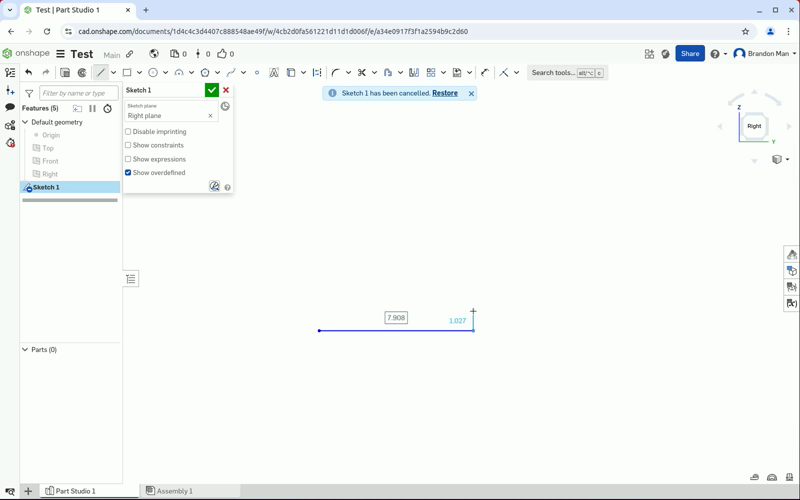
scroll(6)
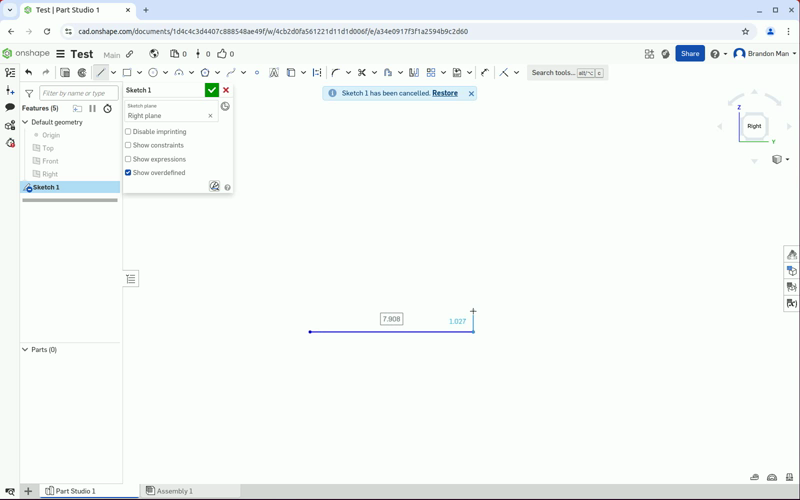
scroll(6)
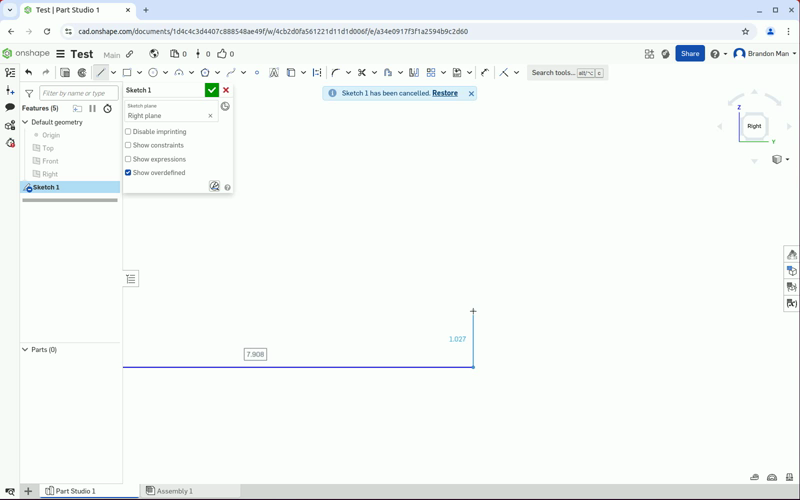
click(473, 310)
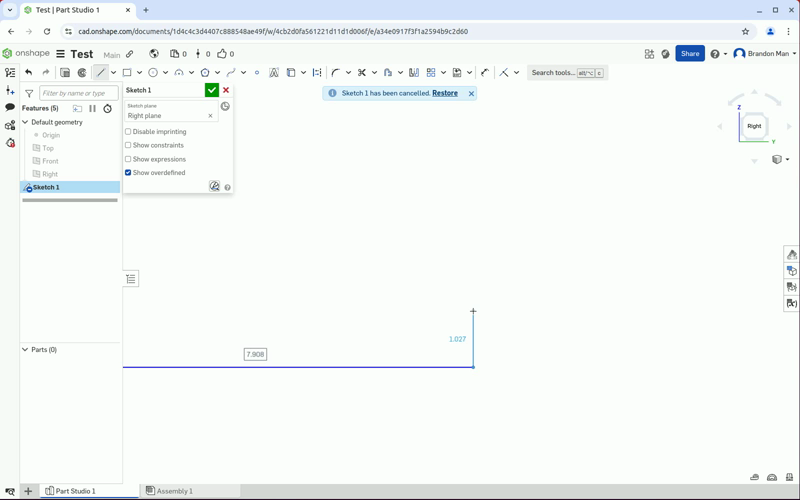
scroll(-6)
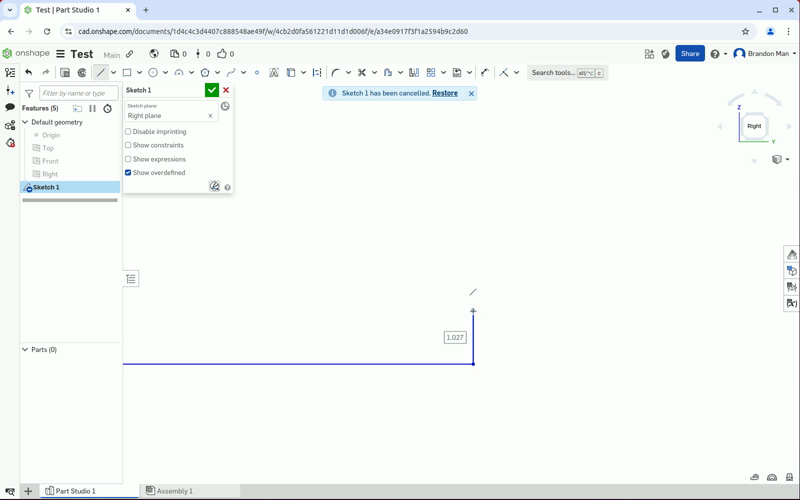
scroll(-6)
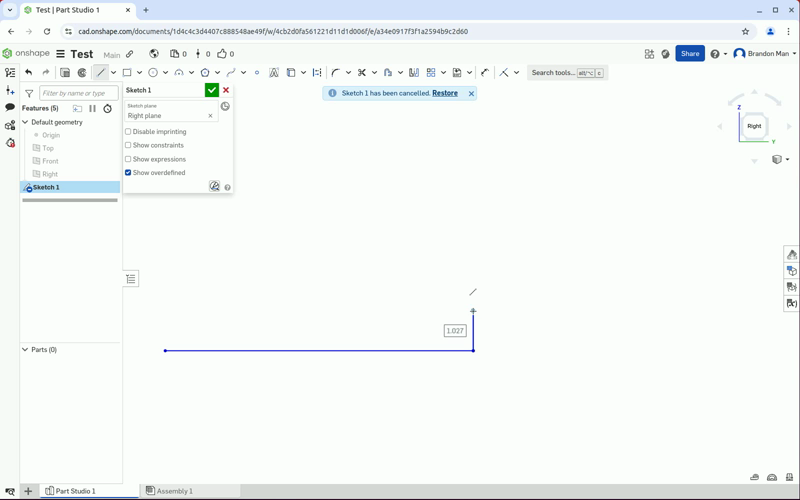
scroll(-6)
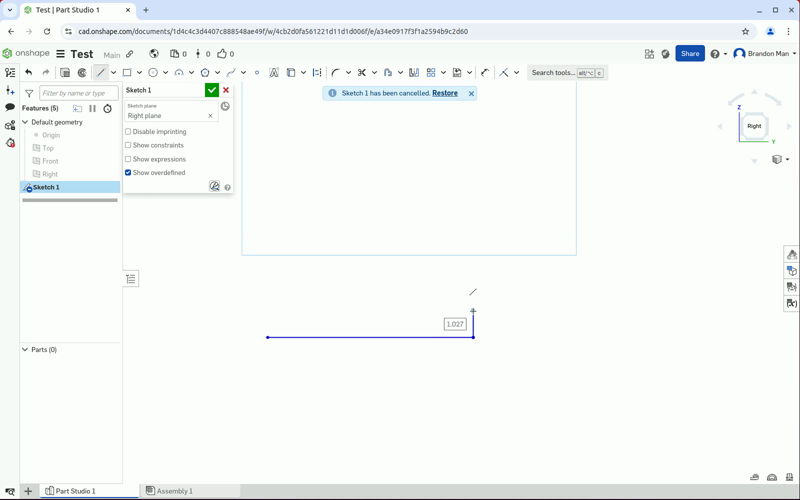
scroll(-6)
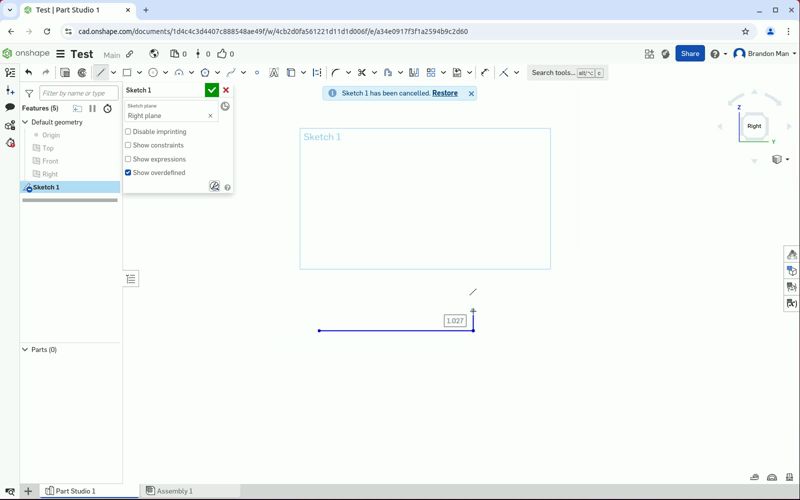
scroll(-6)
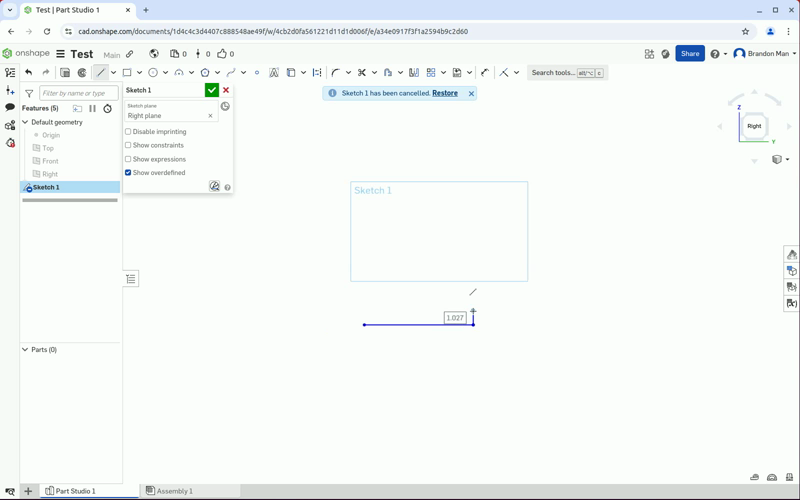
scroll(-6)
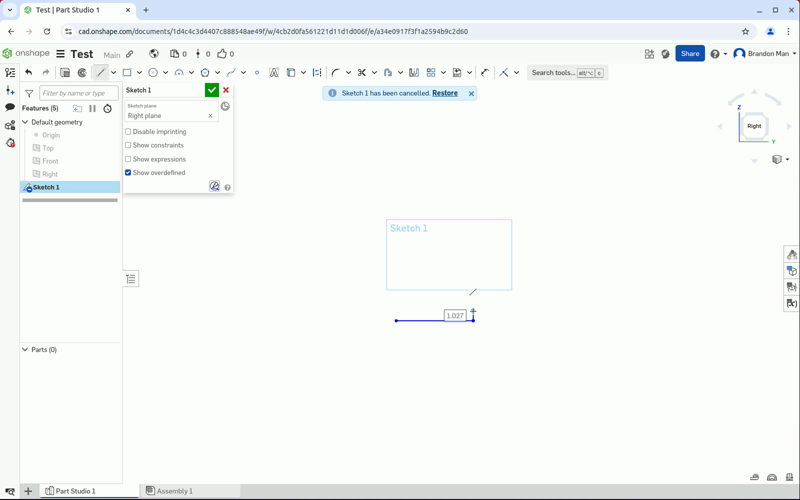
scroll(-6)
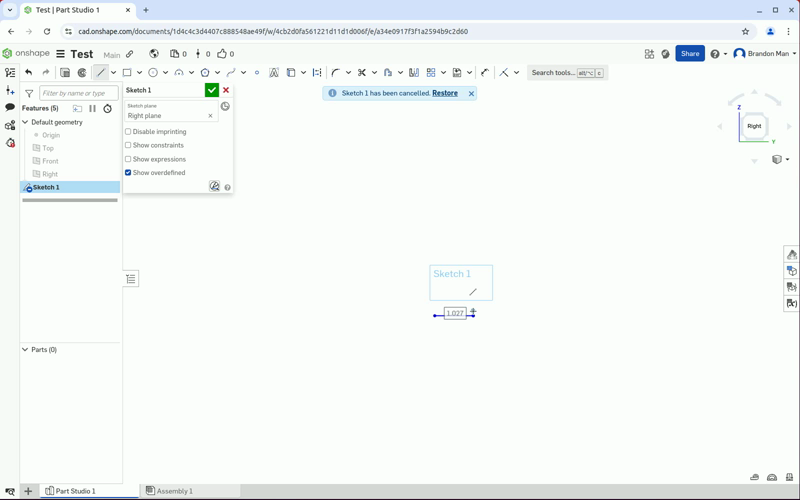
key_up(shift)
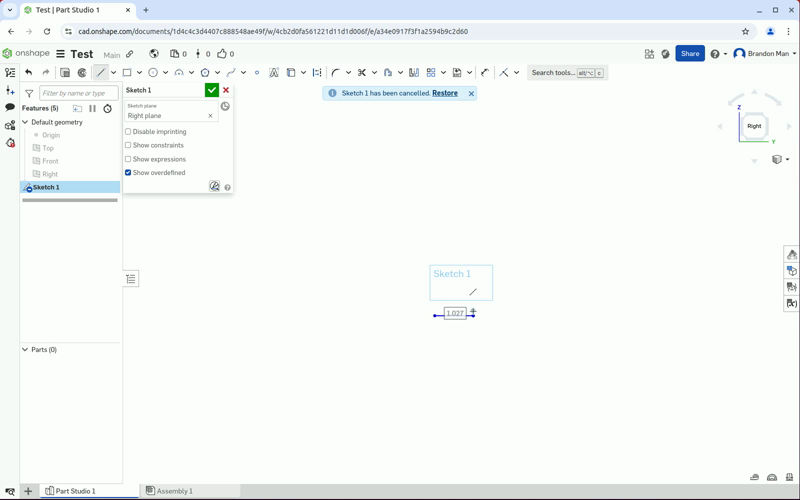
key_down(shift)
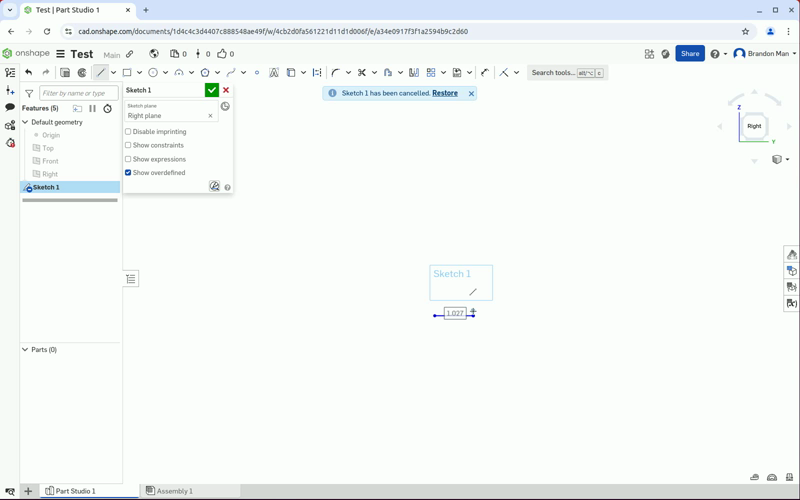
mouse_move(503, 310)
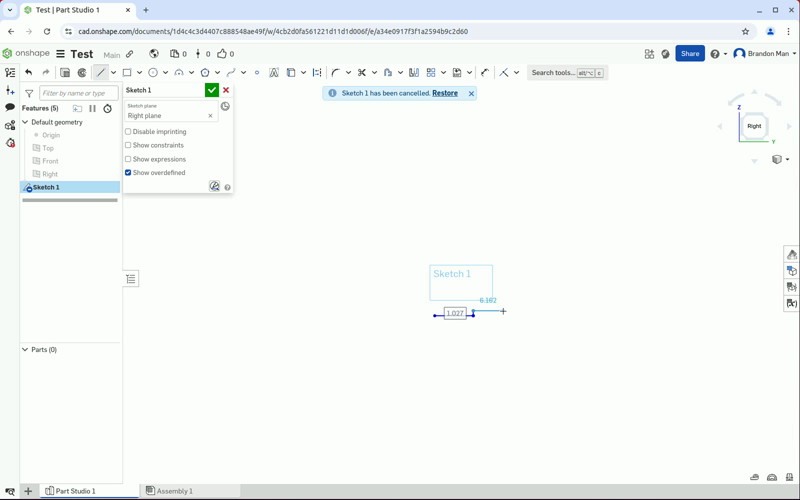
mouse_move(434, 310)
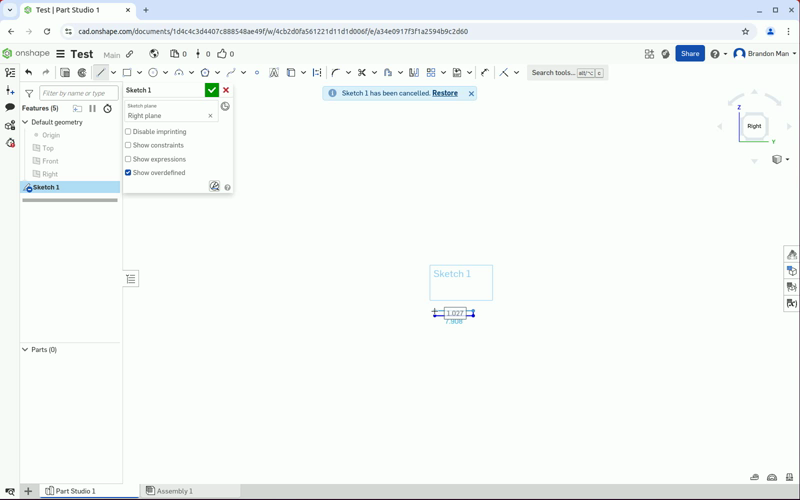
click(434, 310)
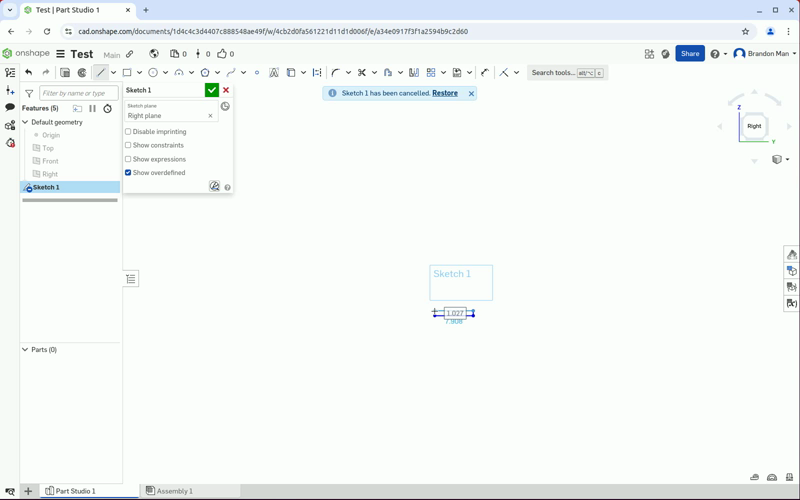
key_up(shift)
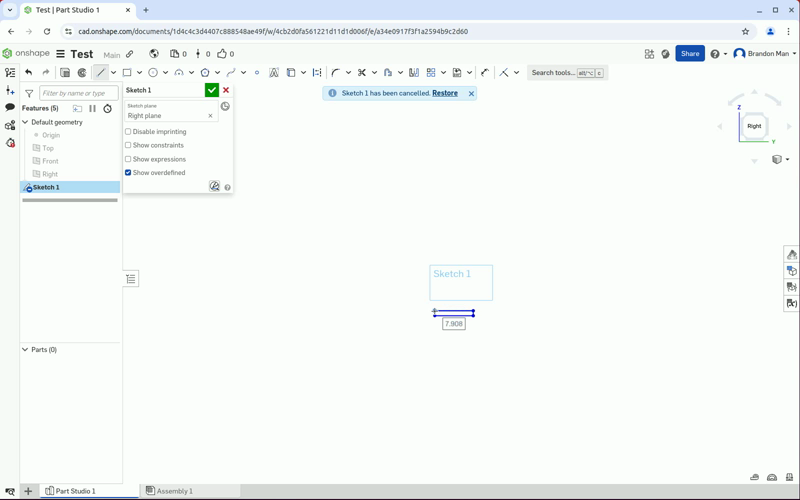
mouse_move(464, 310)
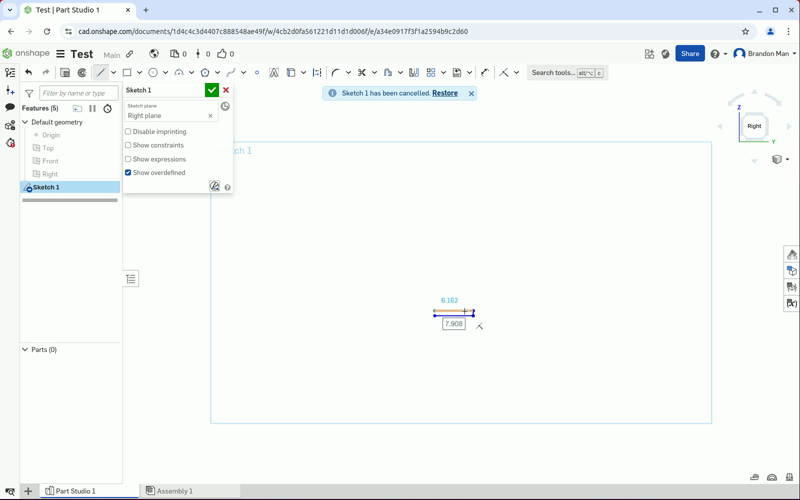
key_down(shift)
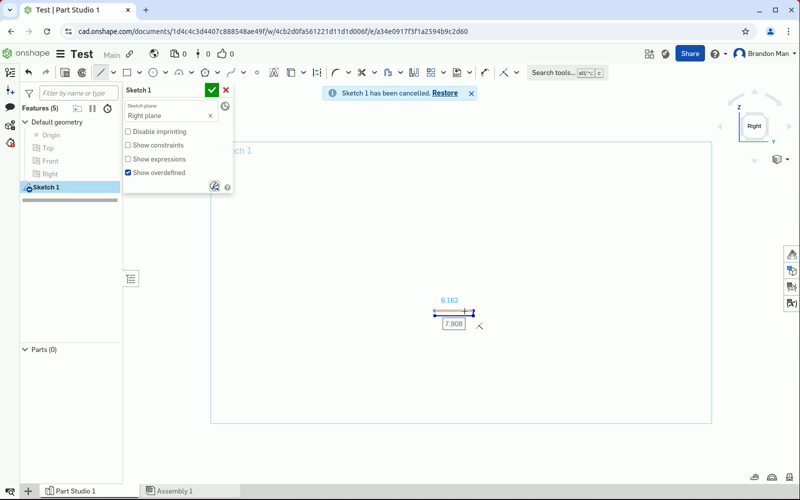
mouse_move(434, 315)
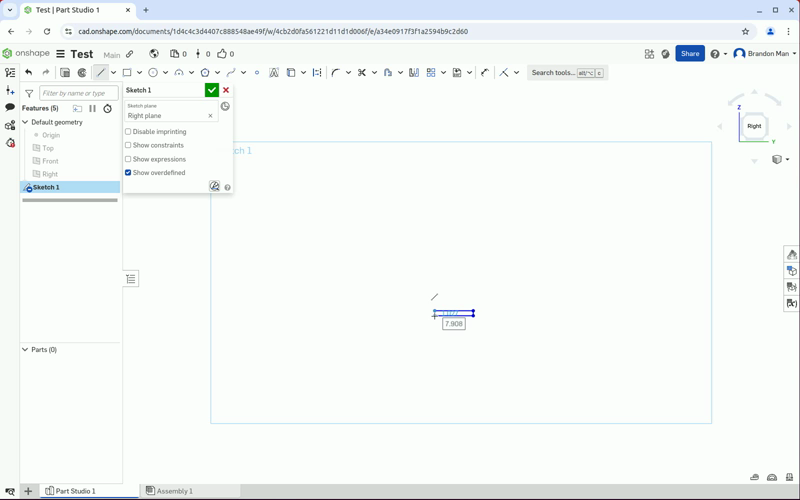
scroll(6)
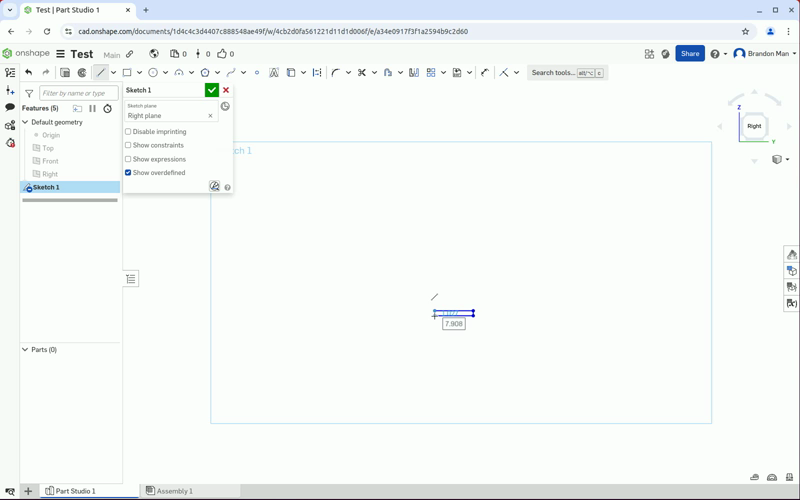
scroll(6)
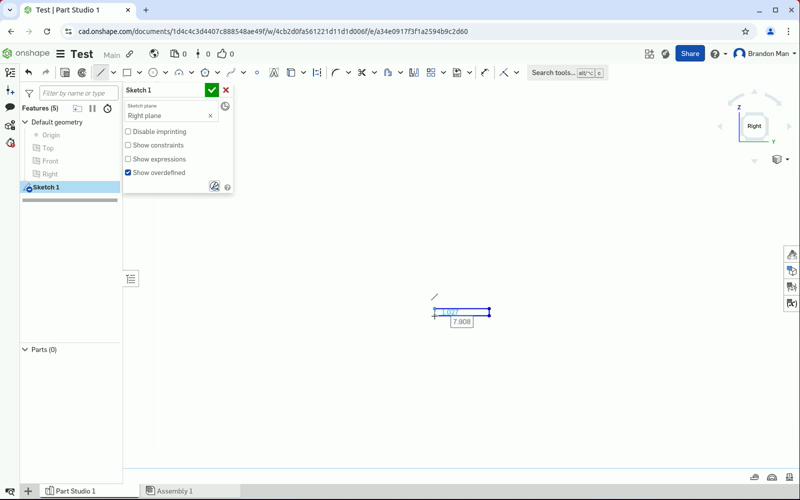
scroll(6)
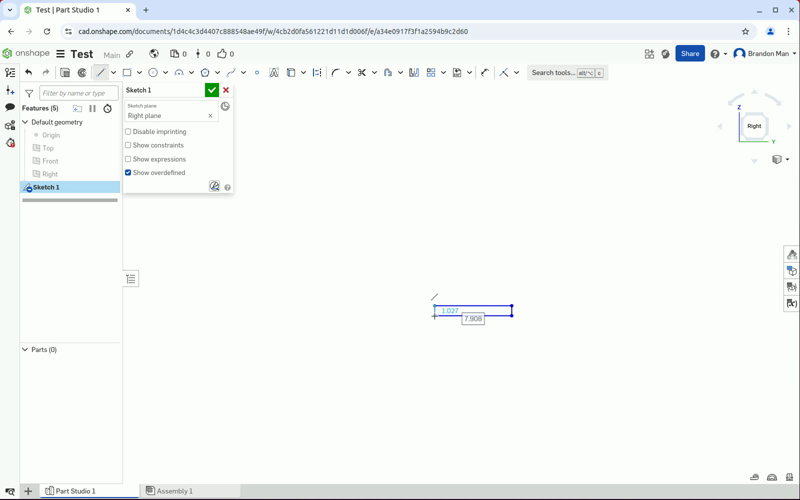
scroll(6)
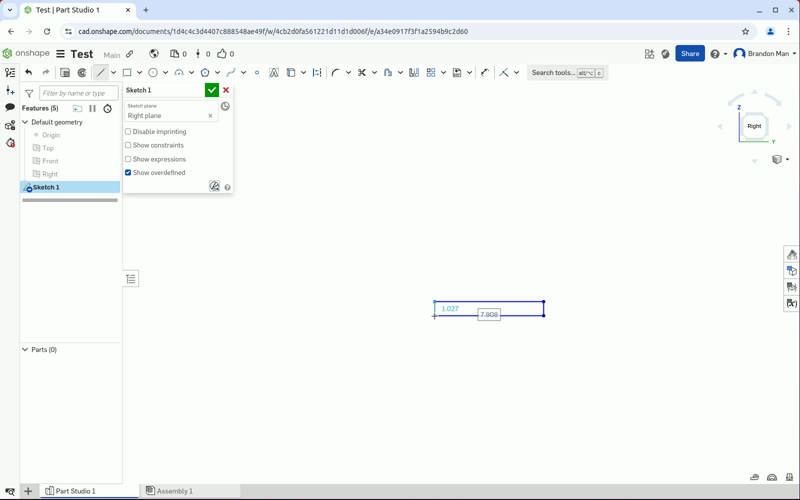
scroll(6)
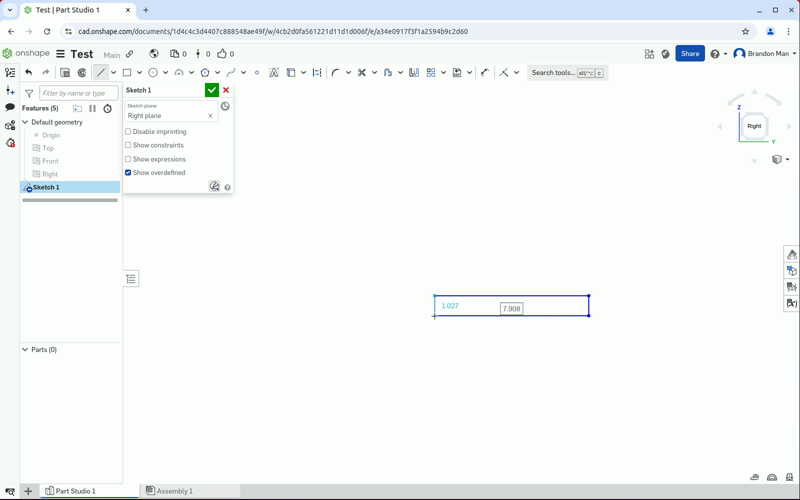
scroll(6)
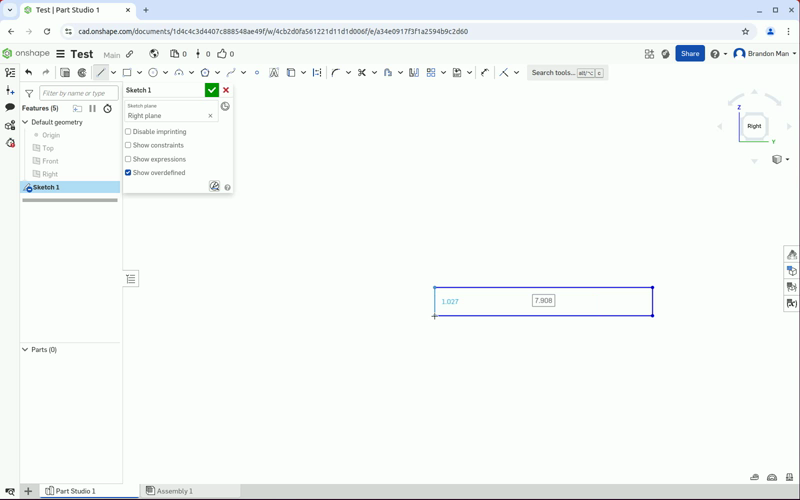
scroll(6)
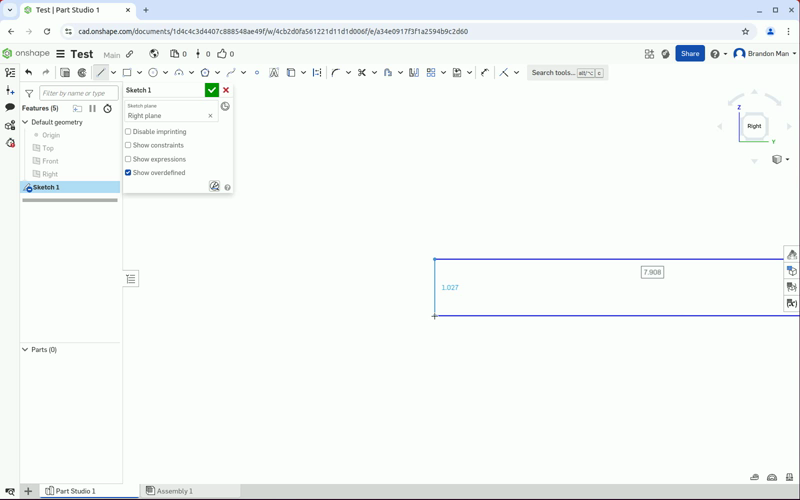
key_up(shift)
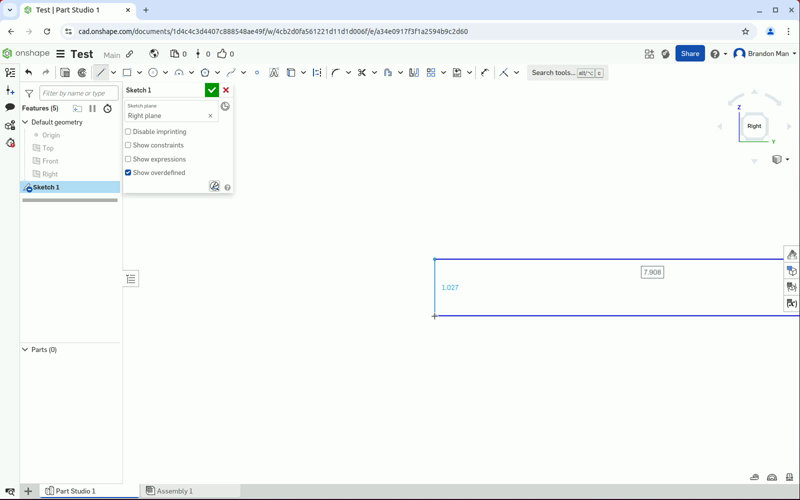
click(434, 315)
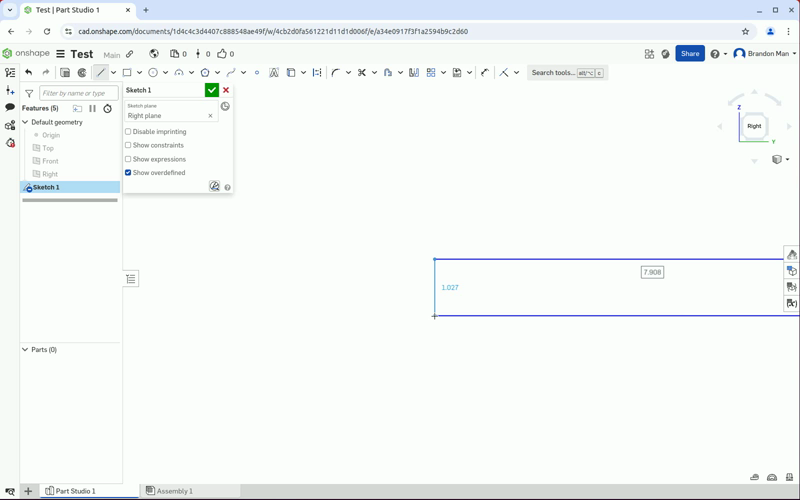
scroll(-6)
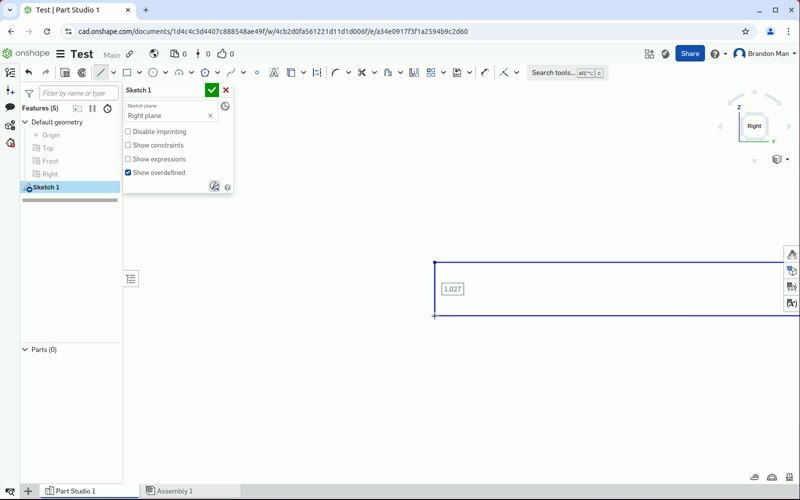
scroll(-6)
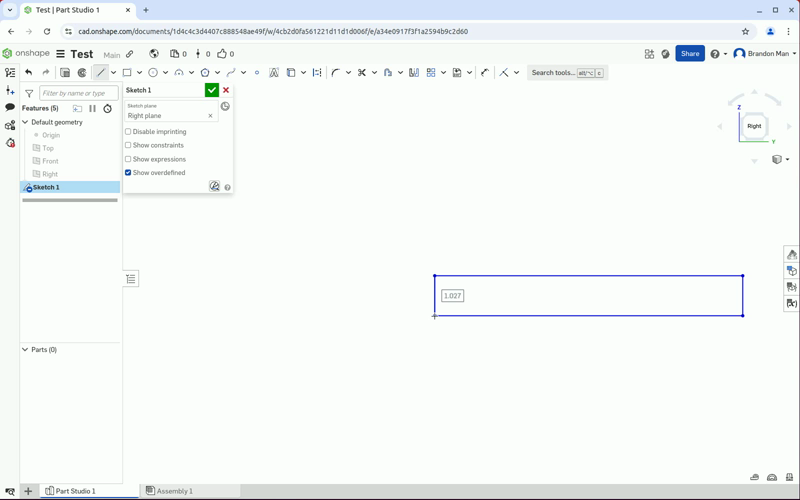
scroll(-6)
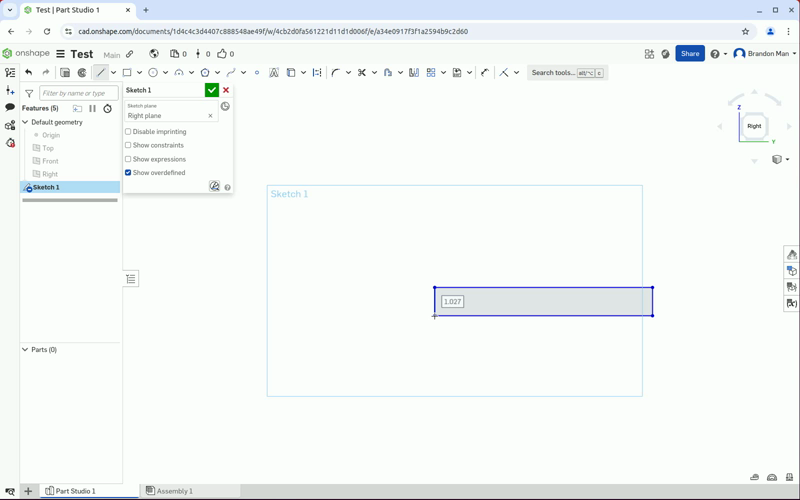
scroll(-6)
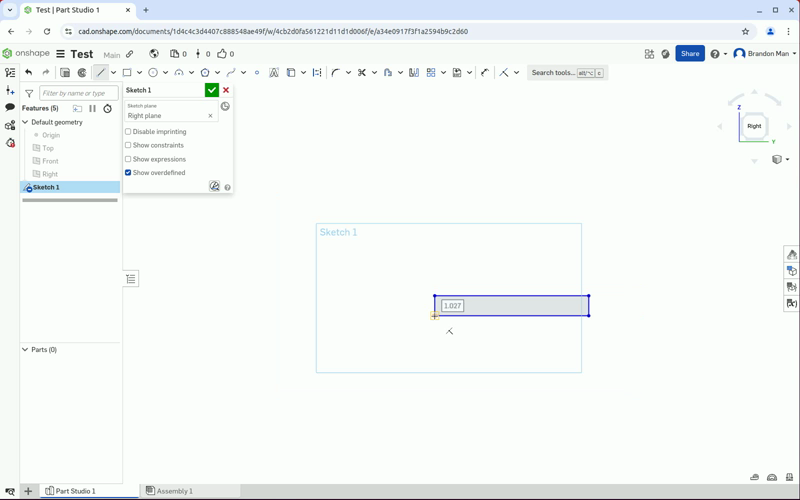
scroll(-6)
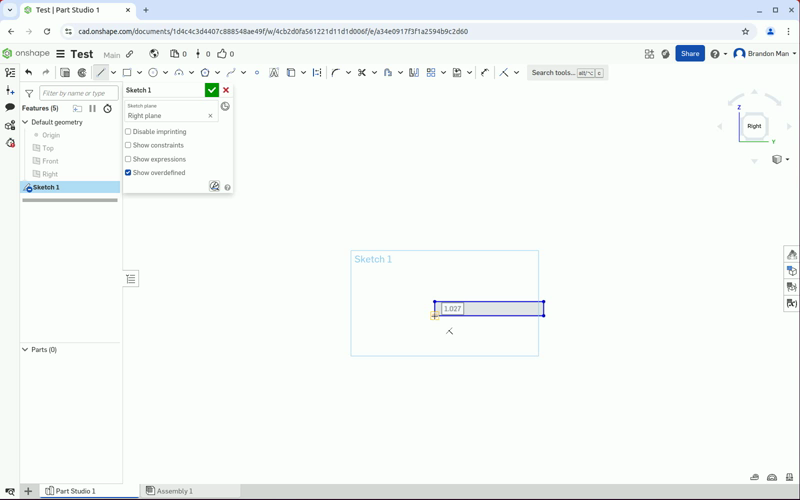
scroll(-6)
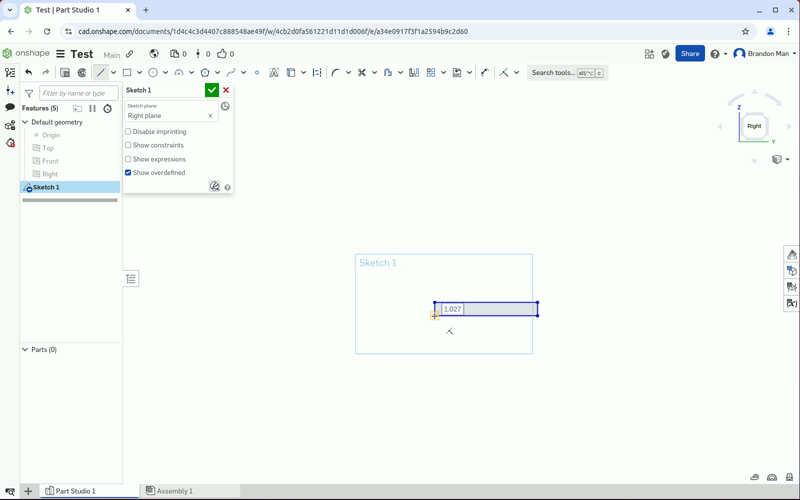
scroll(-6)
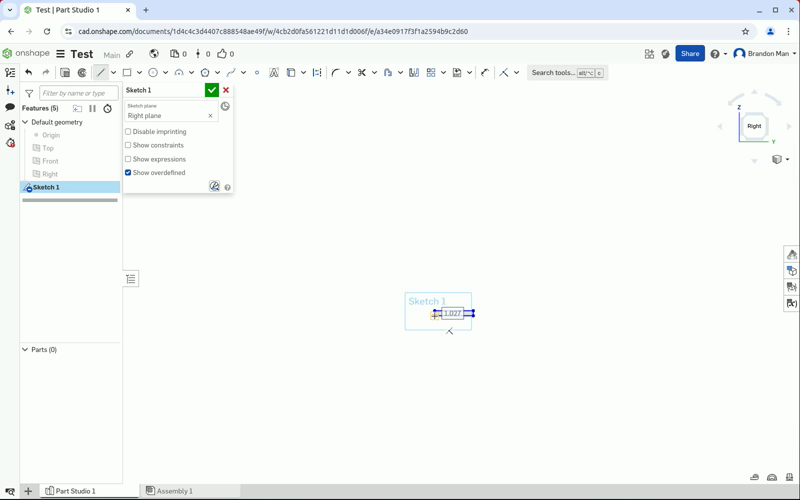
key(esc)
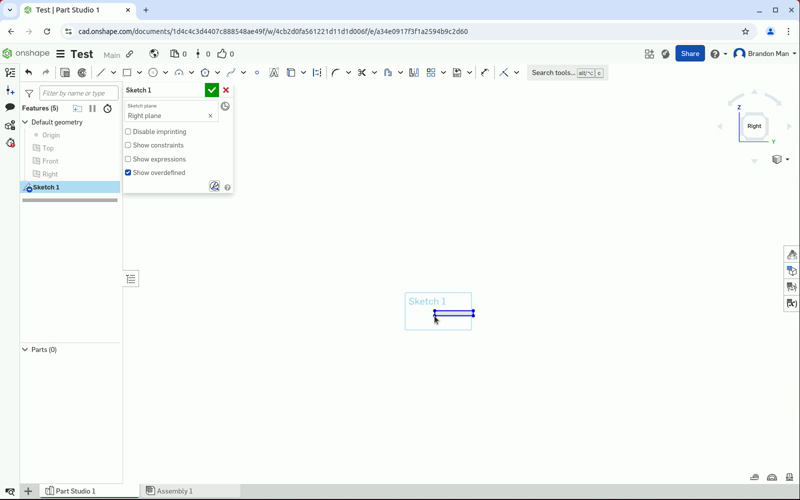
mouse_move(469, 314)
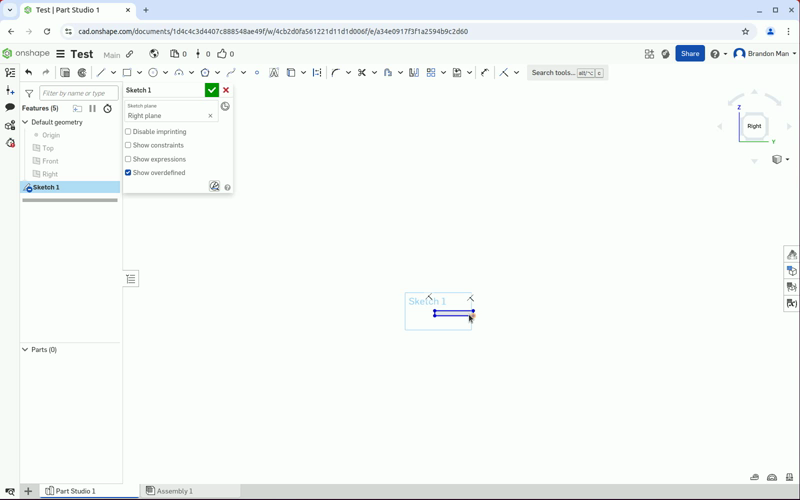
scroll(6)
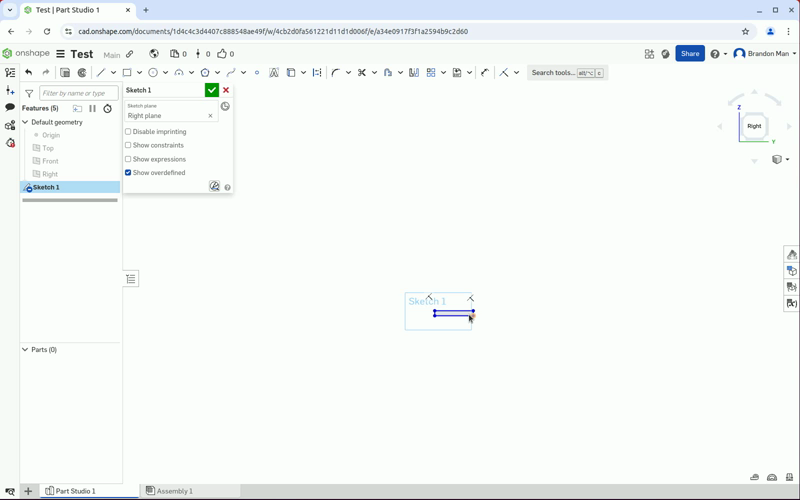
scroll(6)
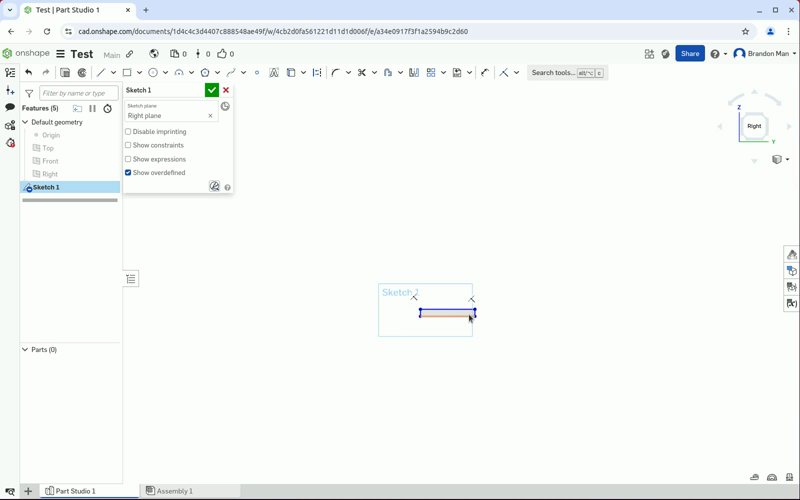
scroll(6)
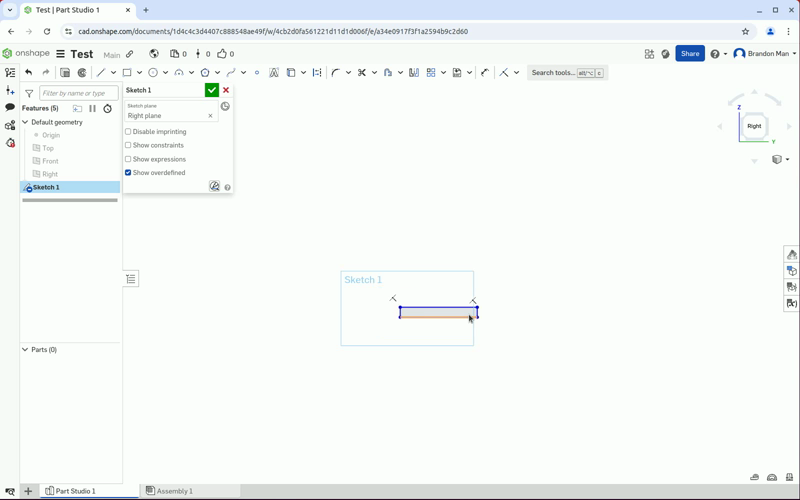
scroll(6)
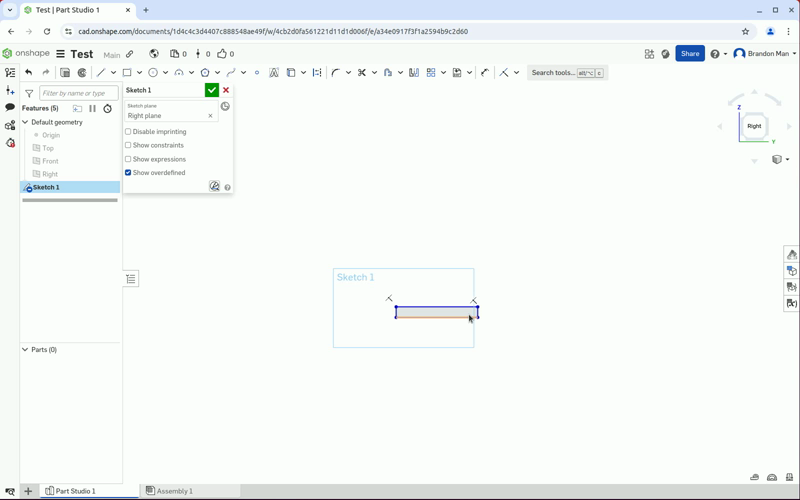
scroll(6)
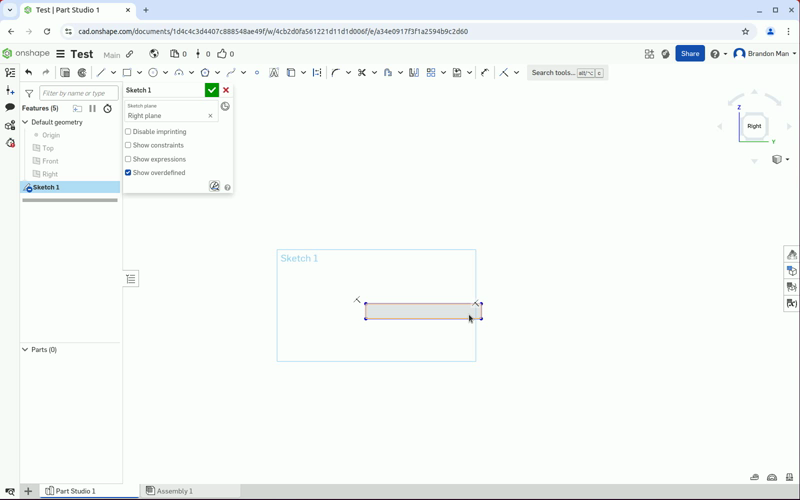
scroll(6)
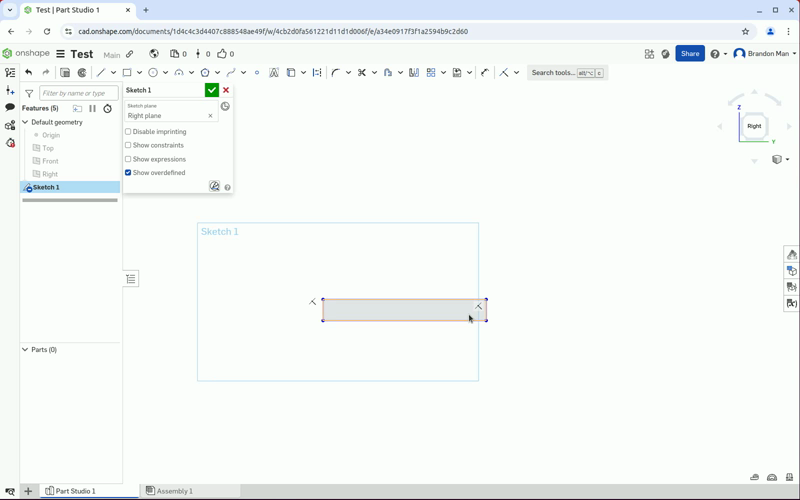
scroll(6)
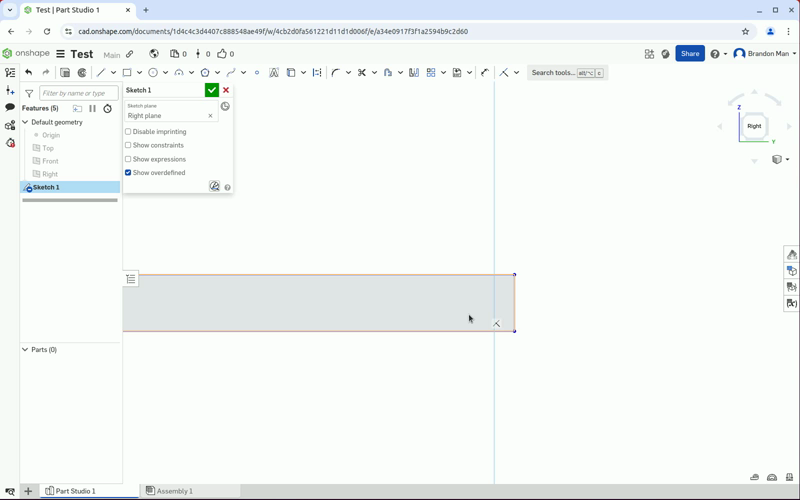
click(469, 314)
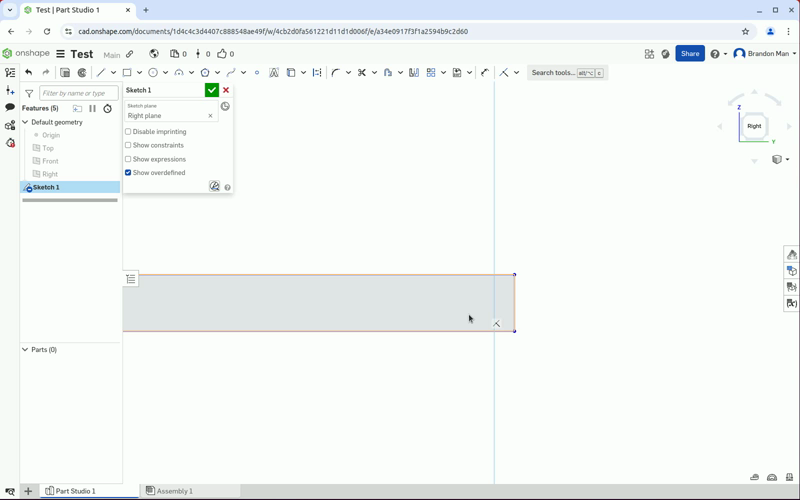
scroll(-6)
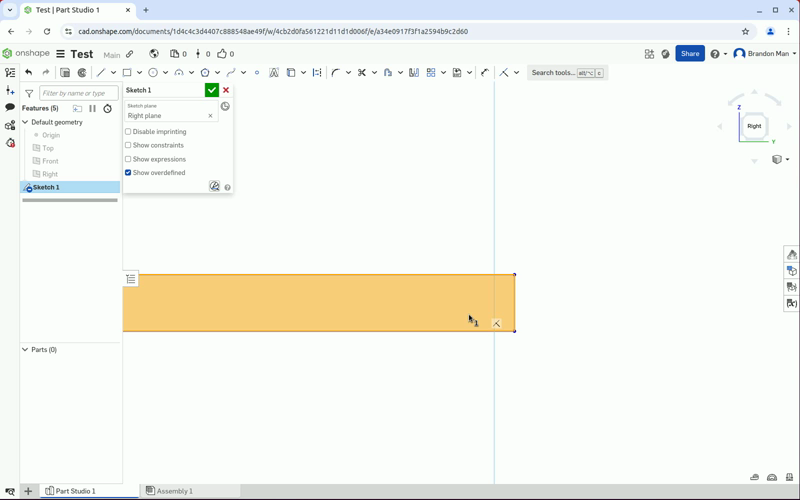
scroll(-6)
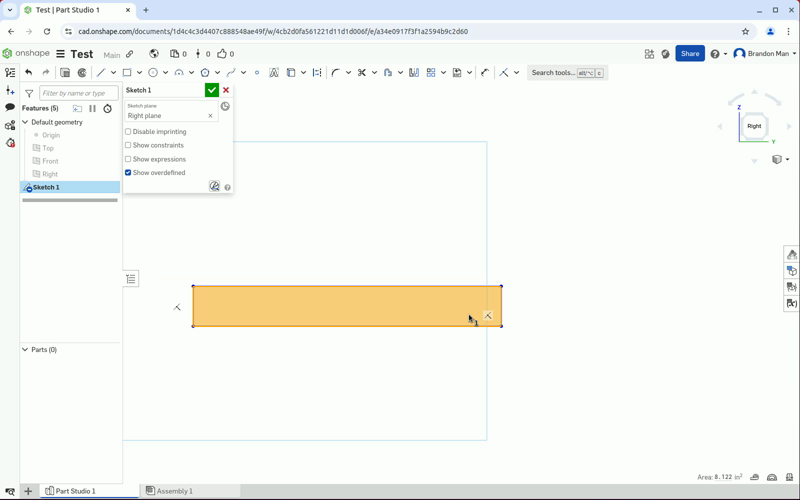
scroll(-6)
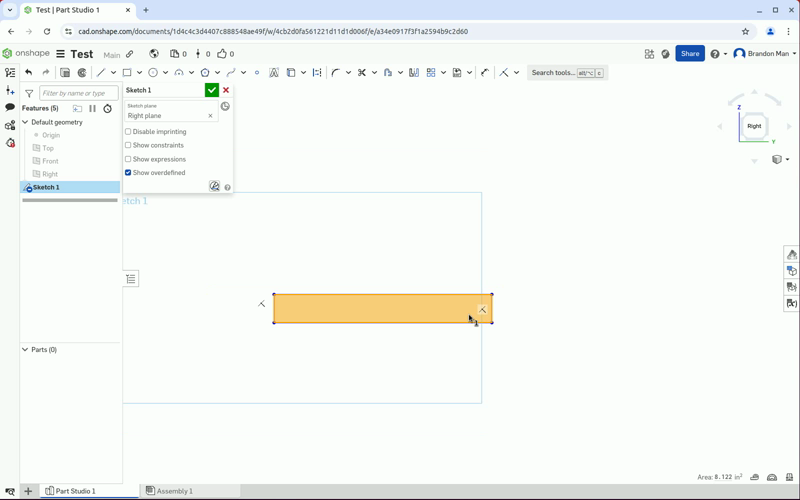
scroll(-6)
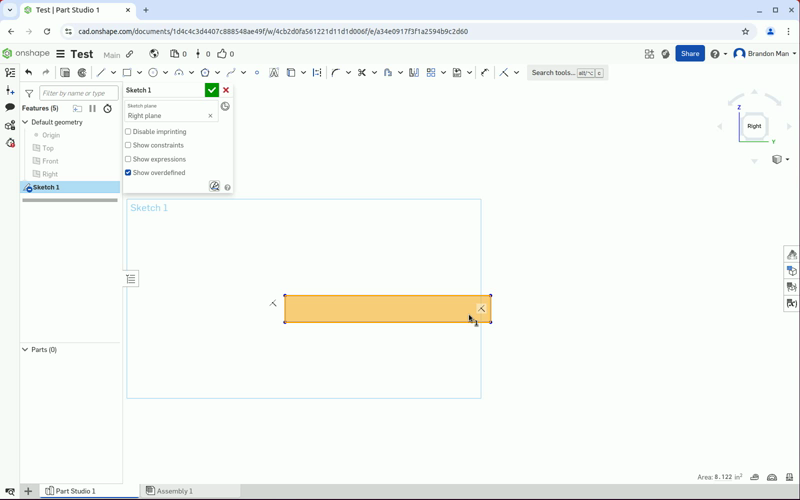
scroll(-6)
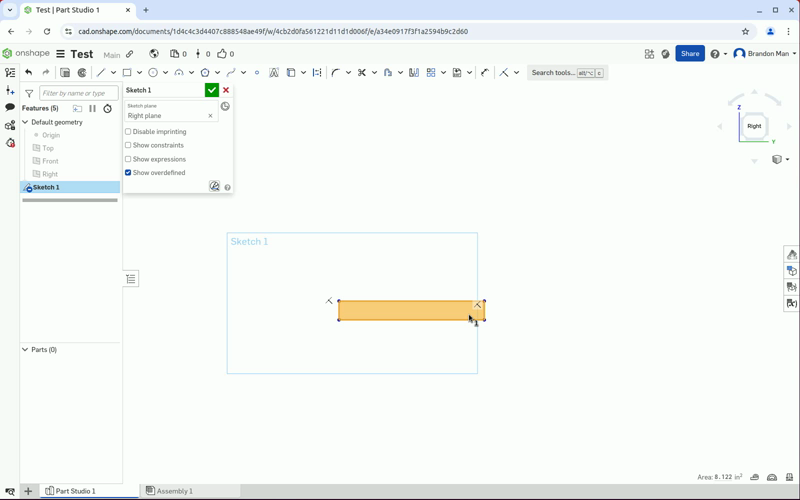
scroll(-6)
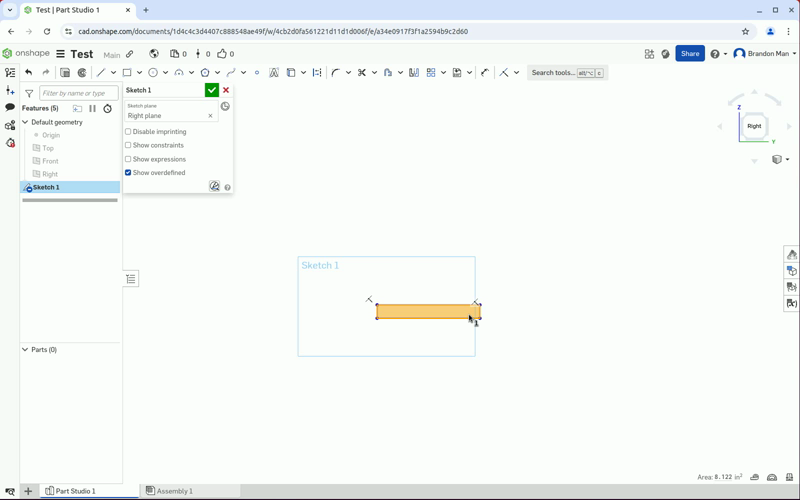
scroll(-6)
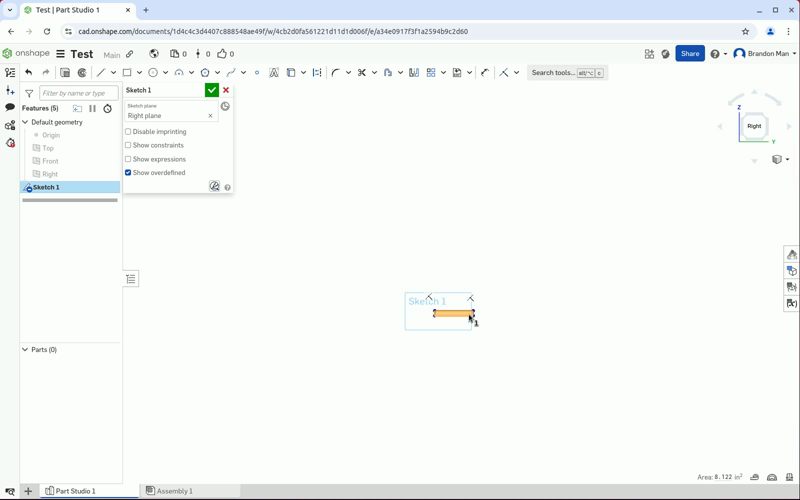
mouse_move(73, 352)
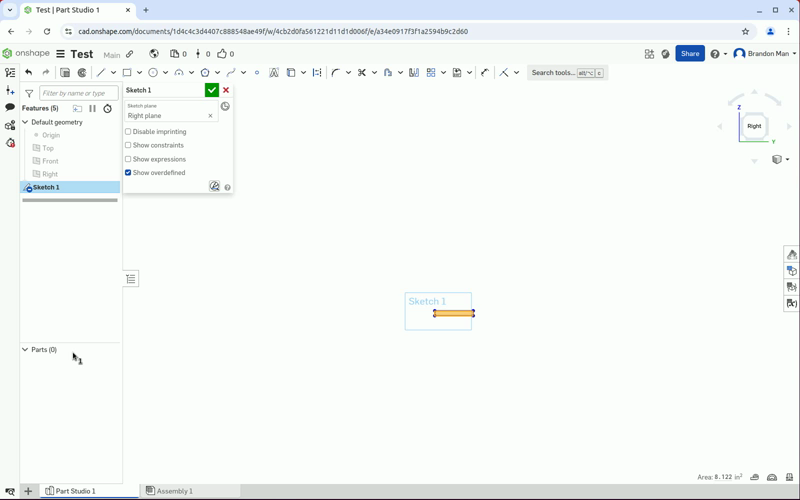
key(shift+y)
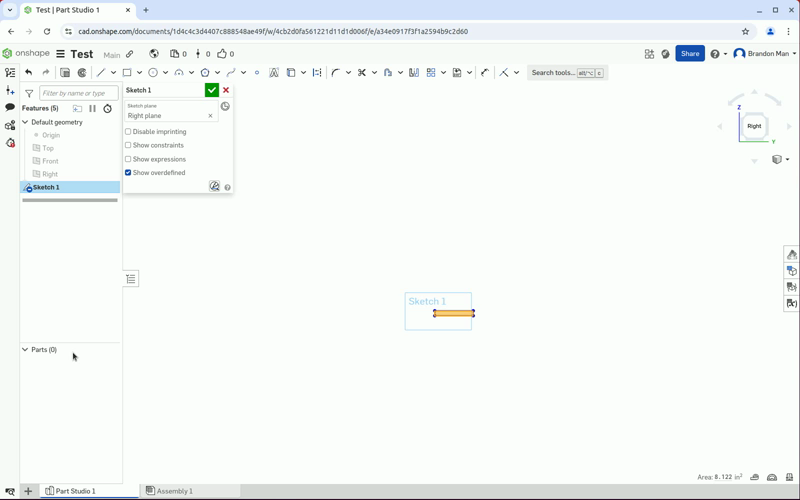
key(shift+e)
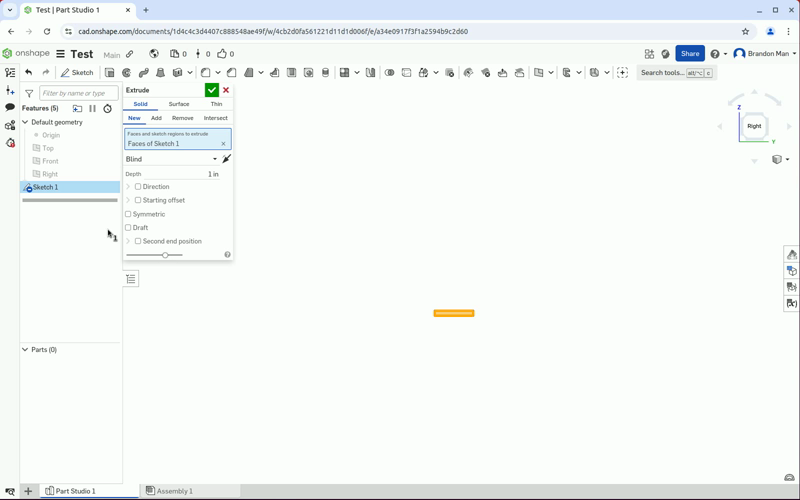
mouse_move(143, 106)
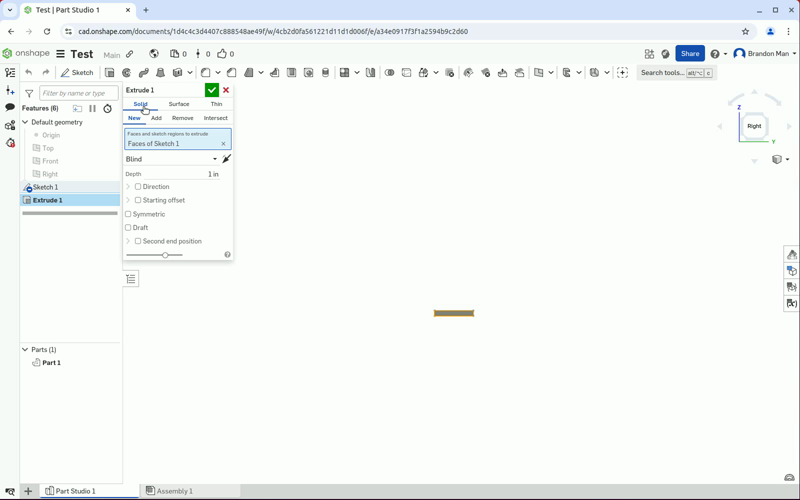
click(143, 106)
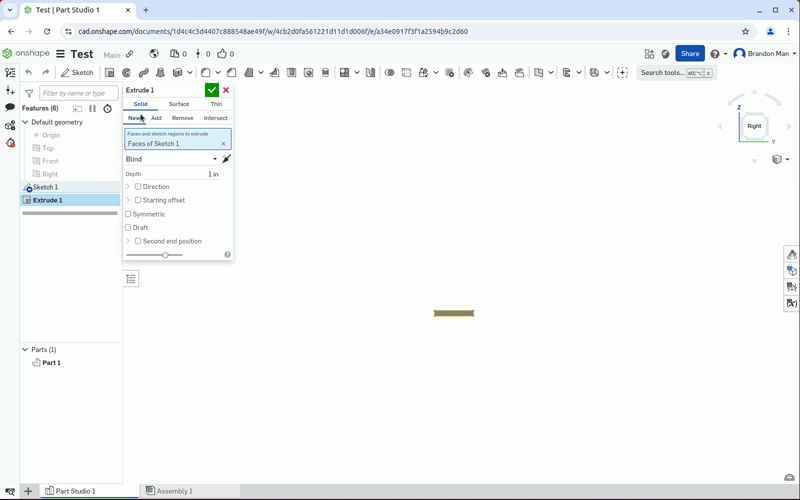
mouse_move(137, 120)
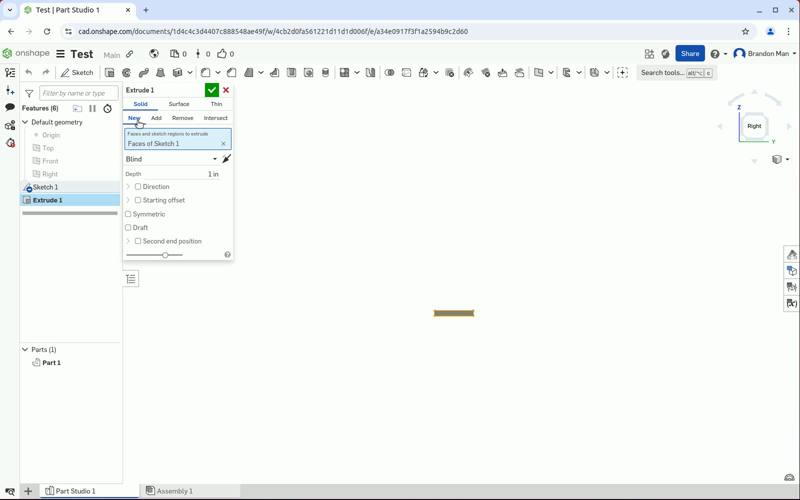
click(137, 120)
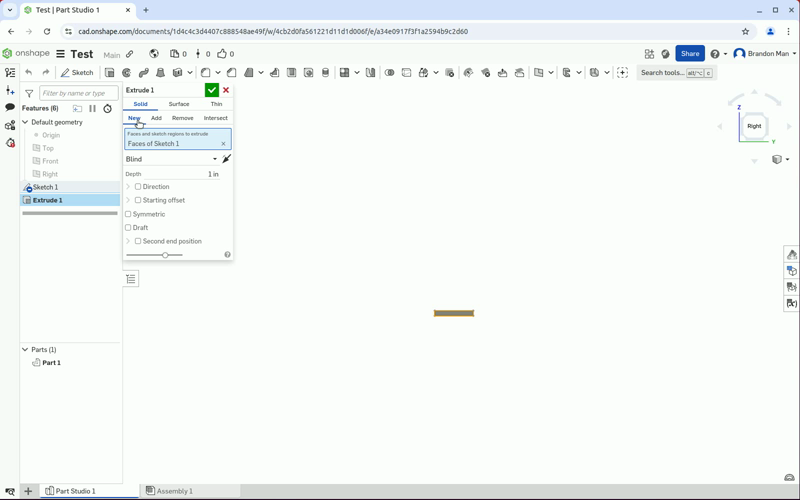
key(tab, 4)
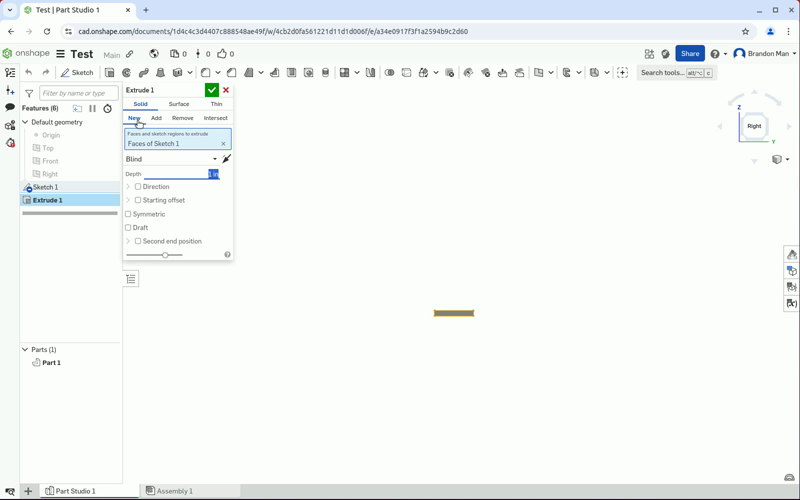
text(23.108)
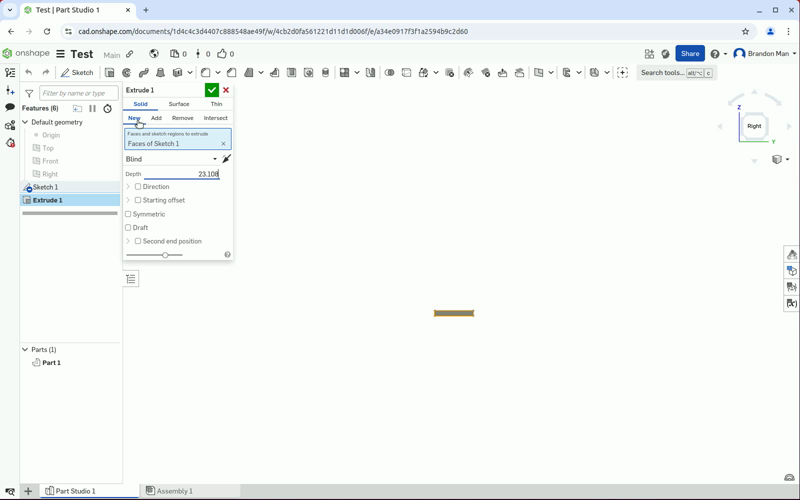
key(enter)
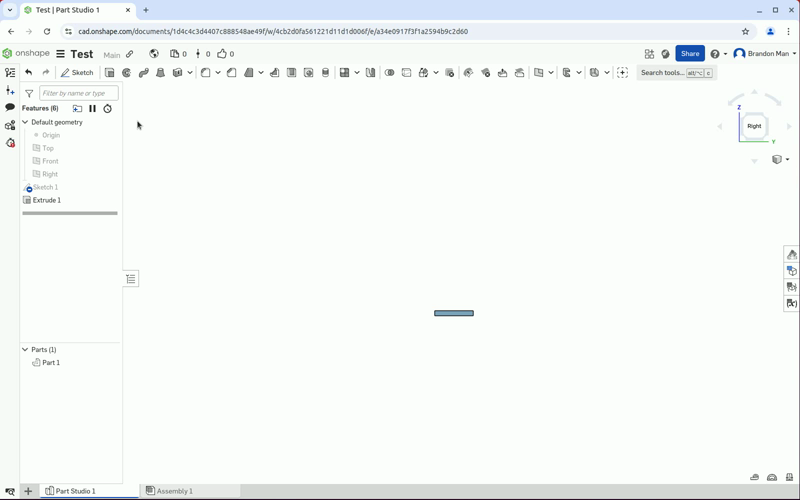
key(shift+h)
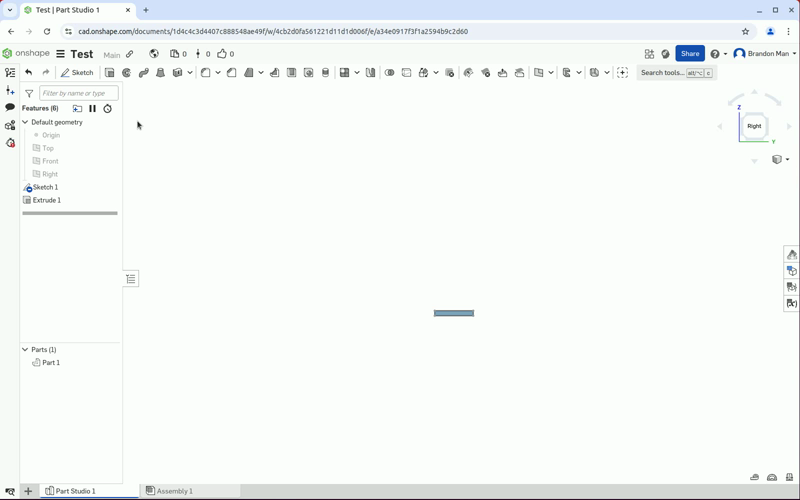
key(shift+h)
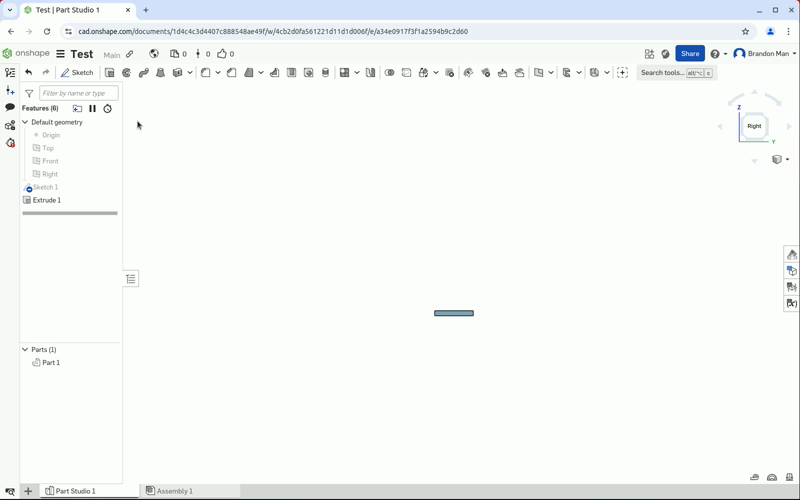
mouse_move(73, 189)
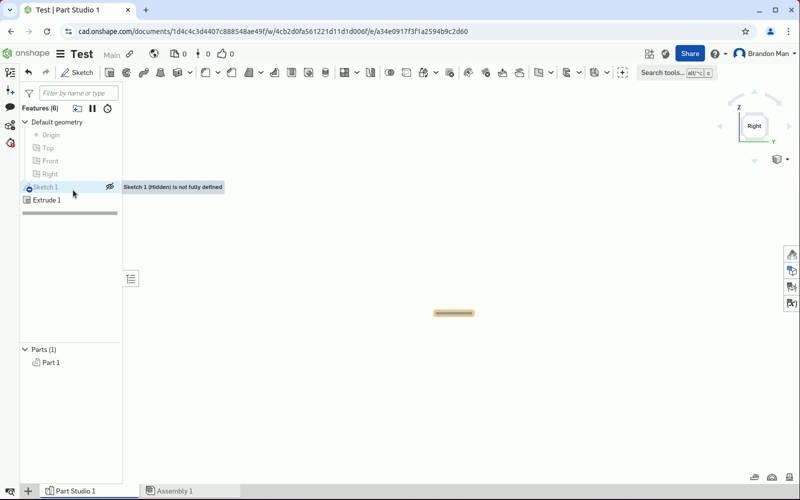
click(73, 189)
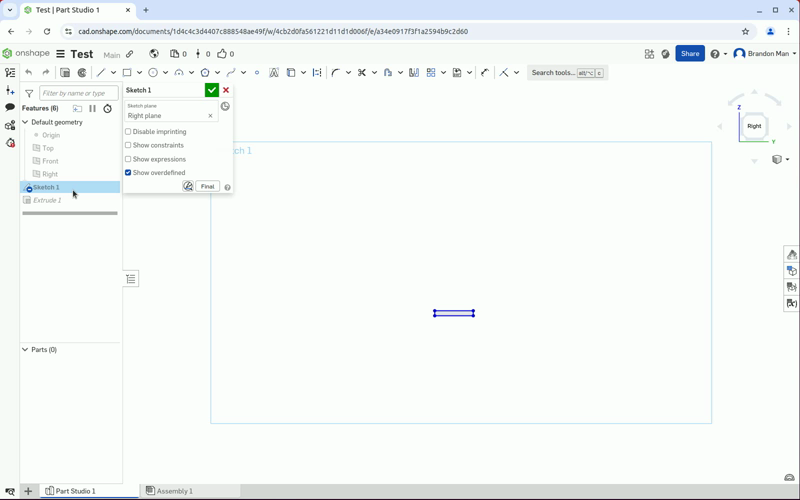
mouse_move(229, 92)
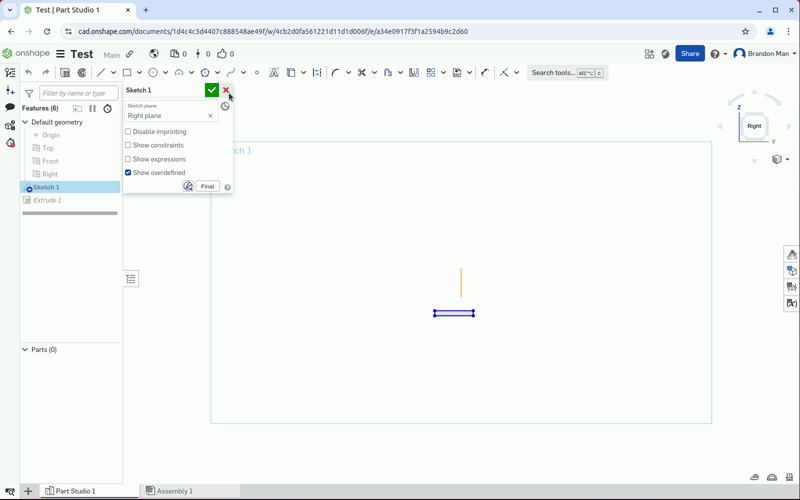
click(229, 92)
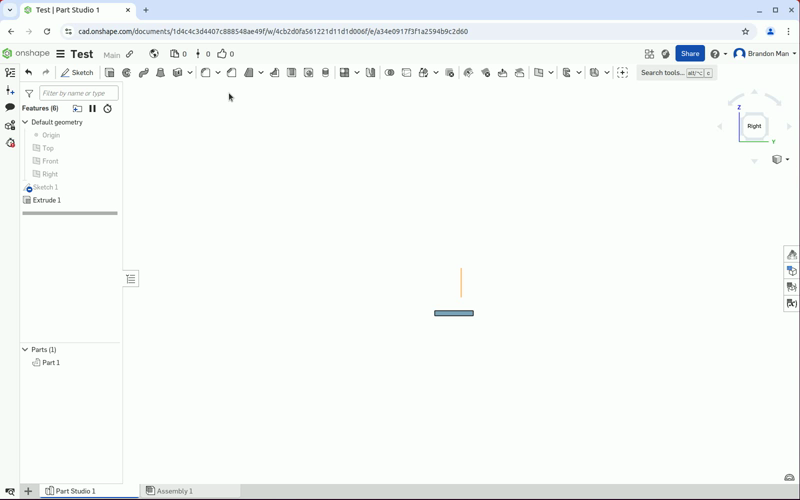
mouse_move(73, 352)
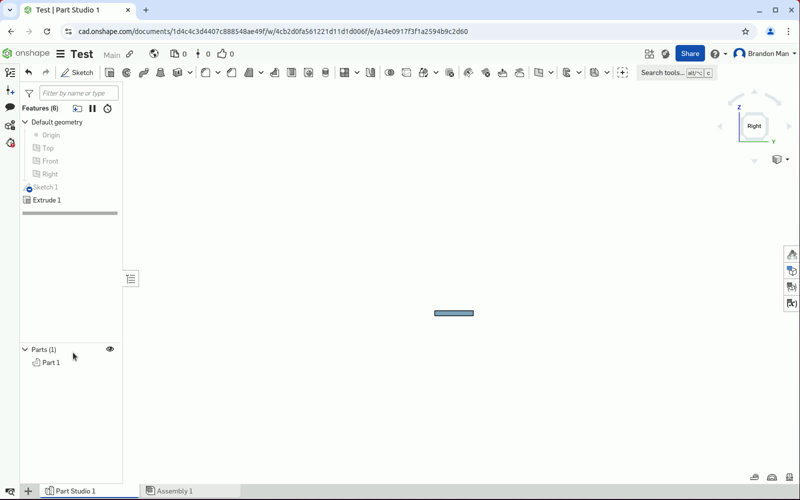
key(y)
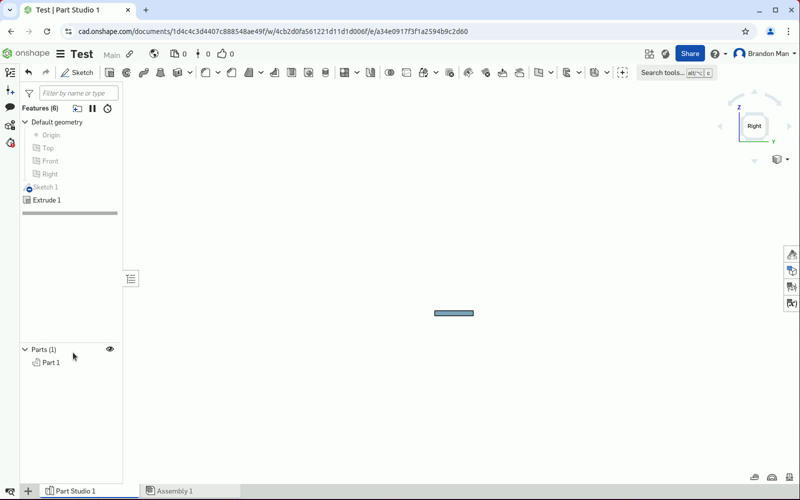
key(shift+p)
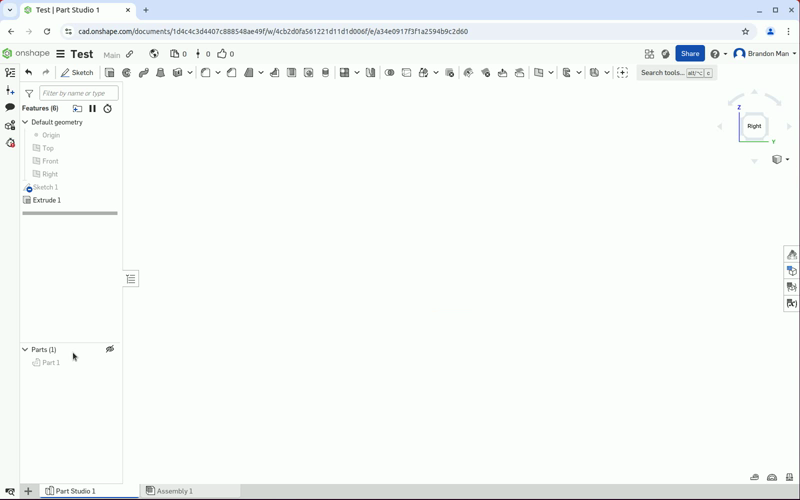
key(space)
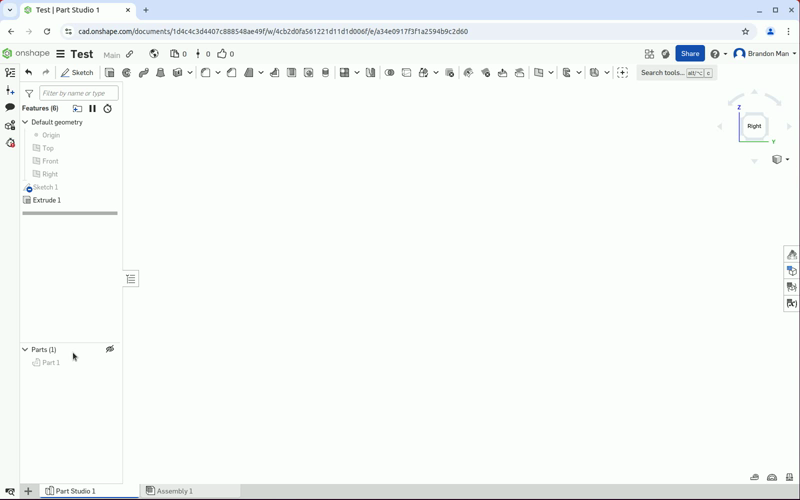
key_down(shift)
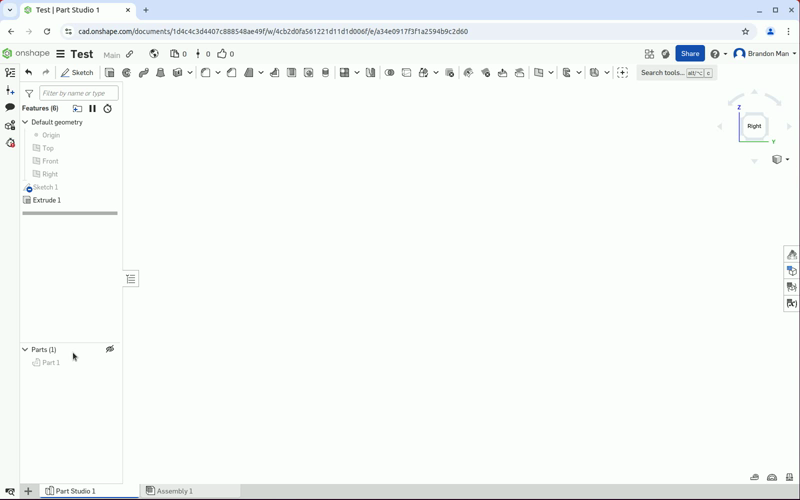
key(right)
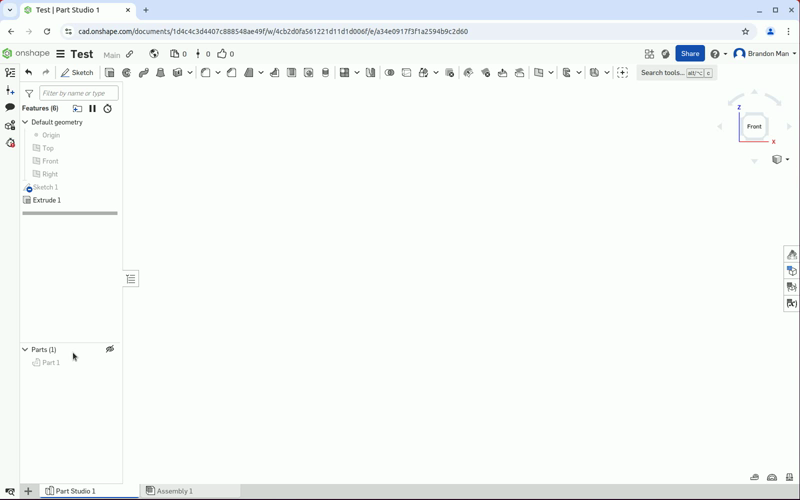
key_up(shift)
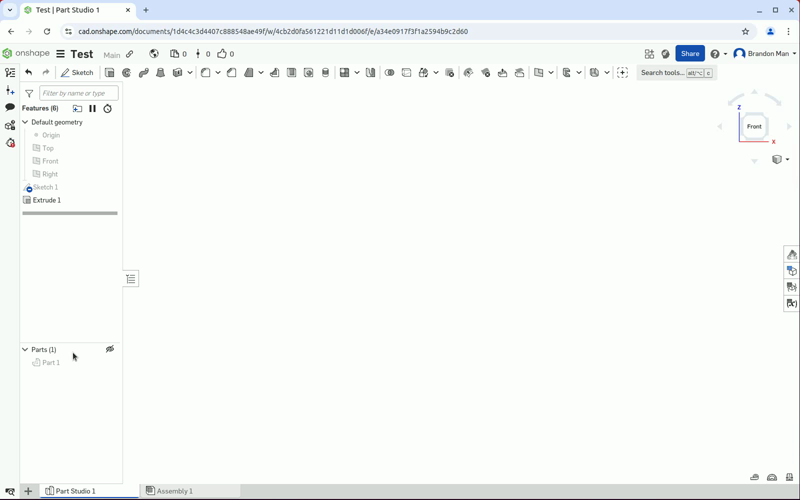
key(space)
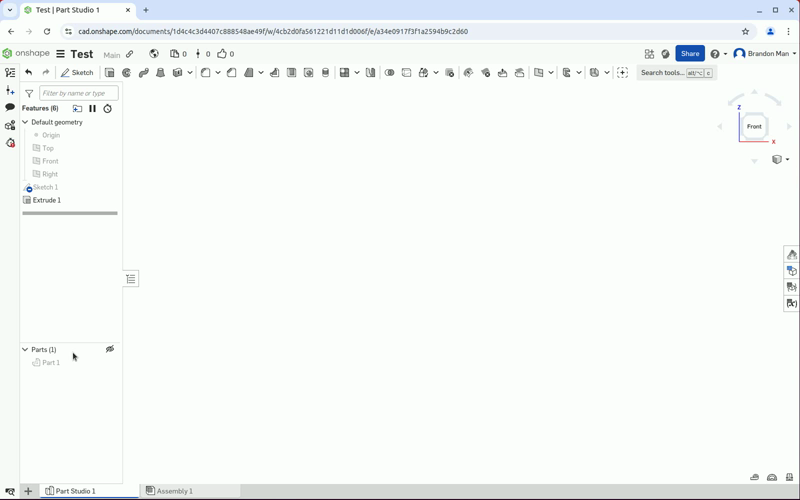
key_down(shift)
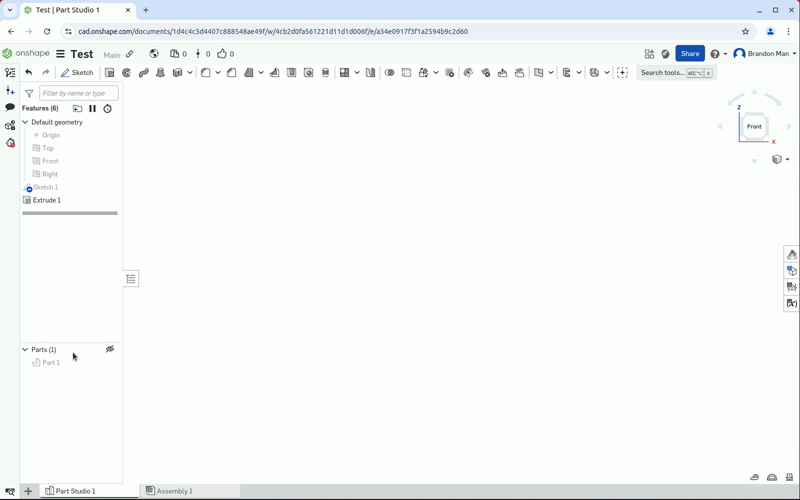
key(down)
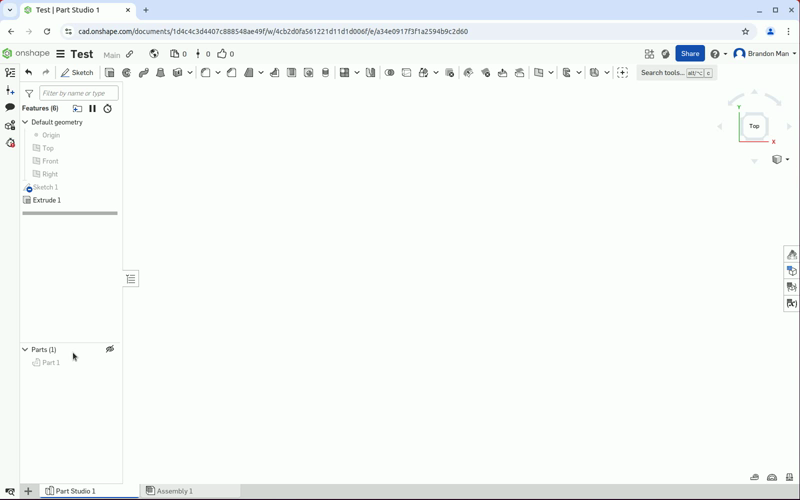
key_up(shift)
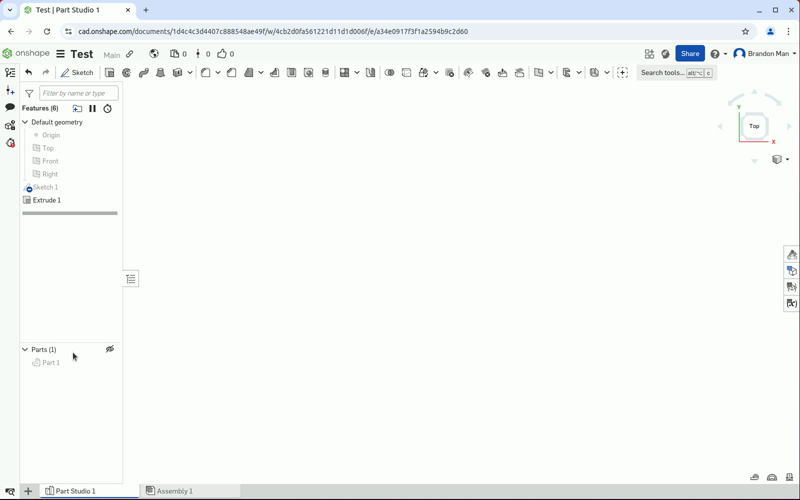
mouse_move(73, 352)
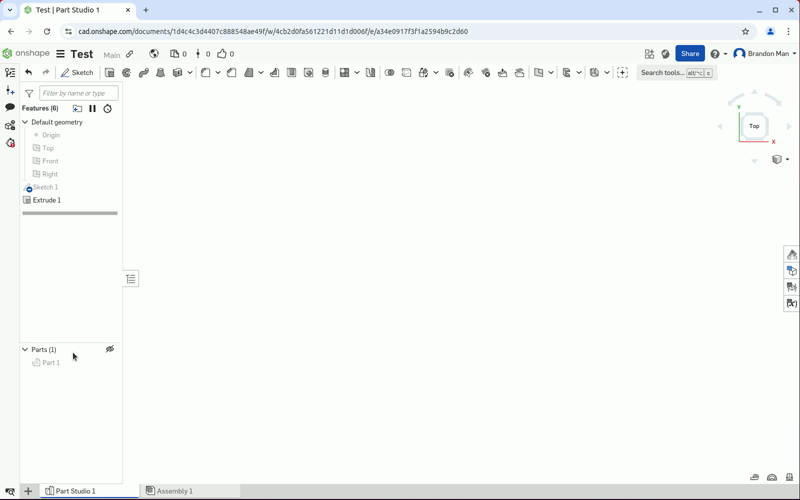
key(shift+y)
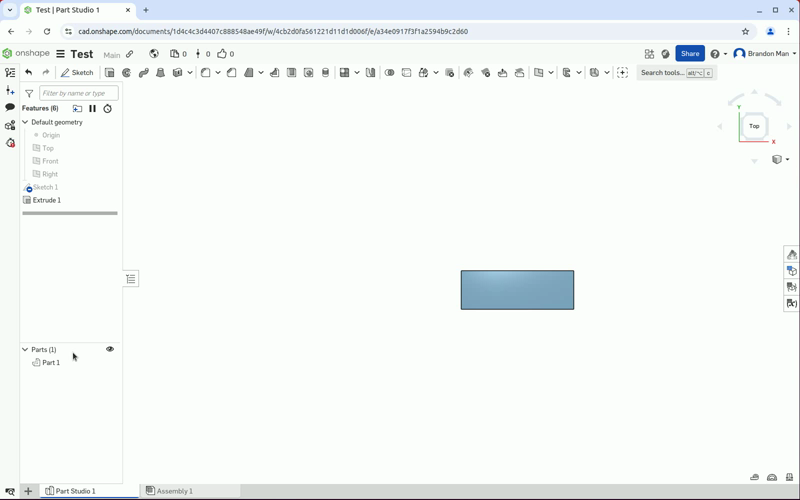
mouse_move(541, 75)
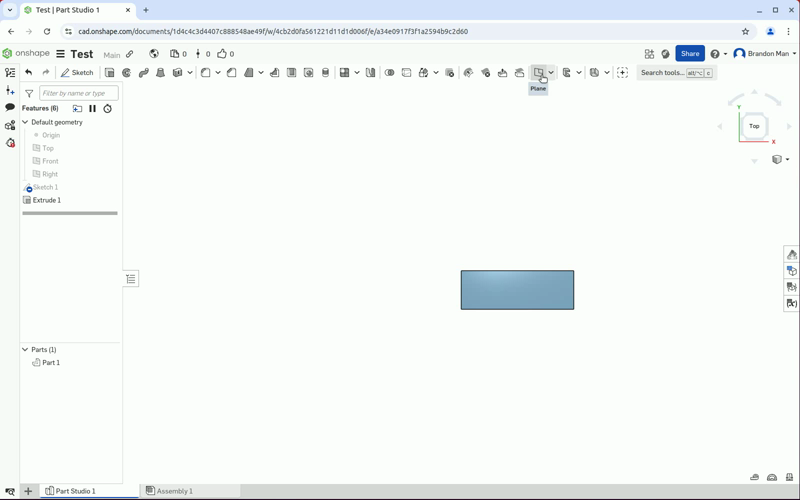
click(541, 75)
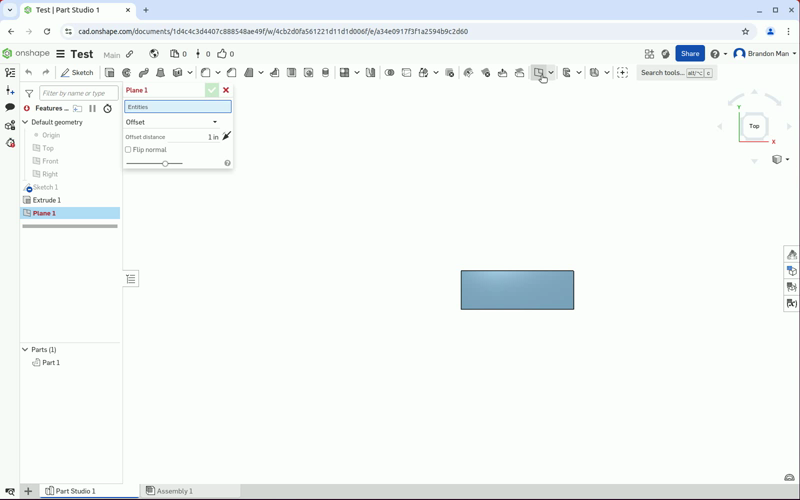
mouse_move(73, 150)
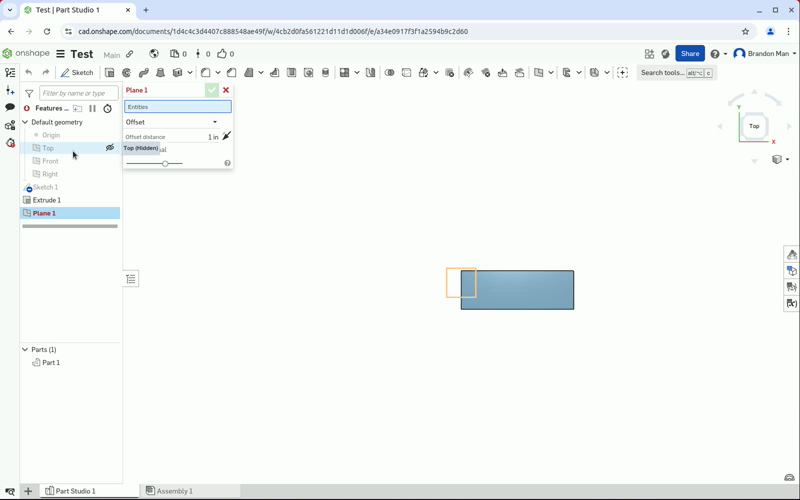
click(73, 150)
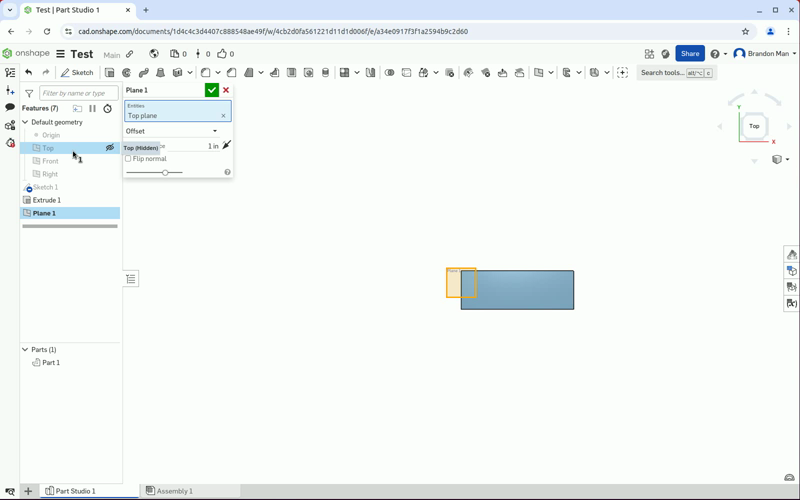
key(tab, 2)
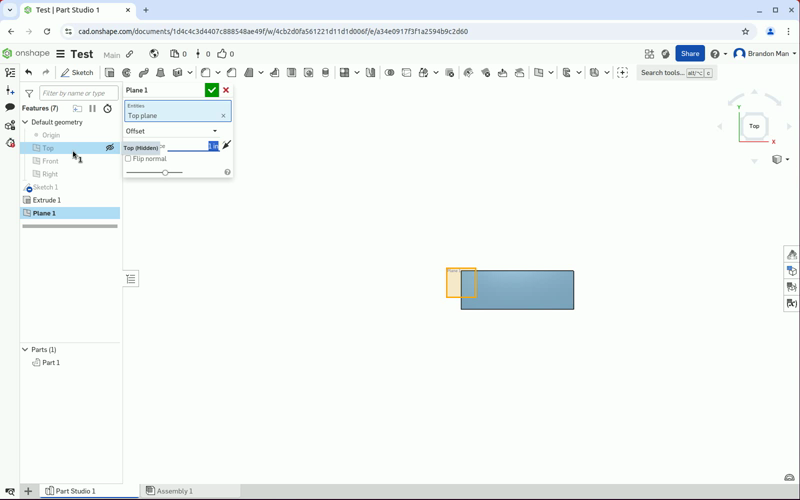
text(5.792)
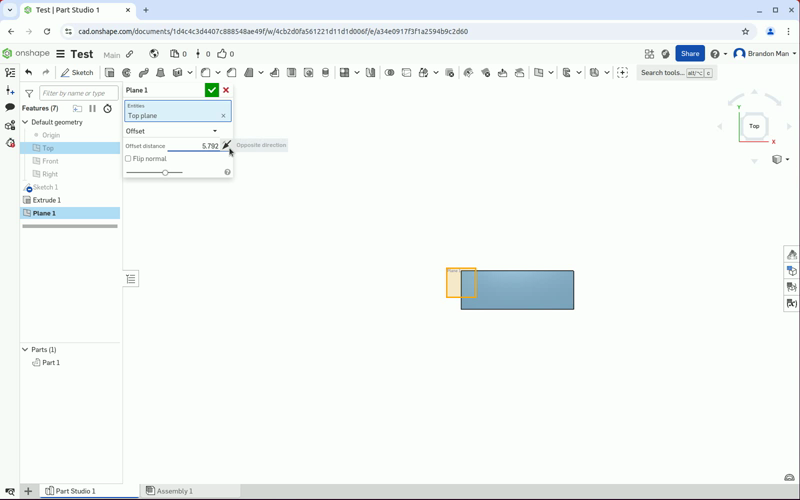
mouse_move(229, 147)
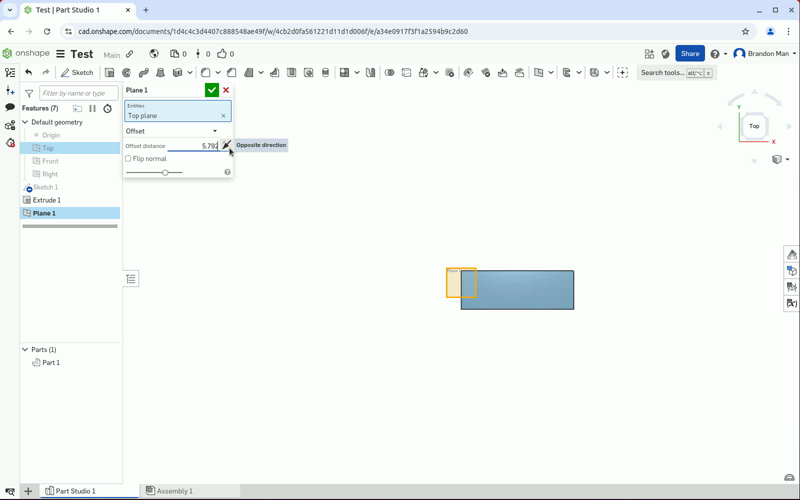
click(229, 147)
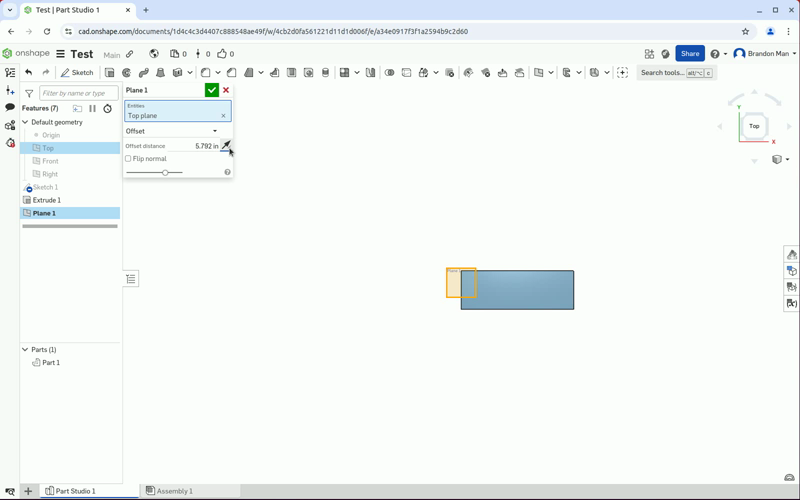
key(enter, 2)
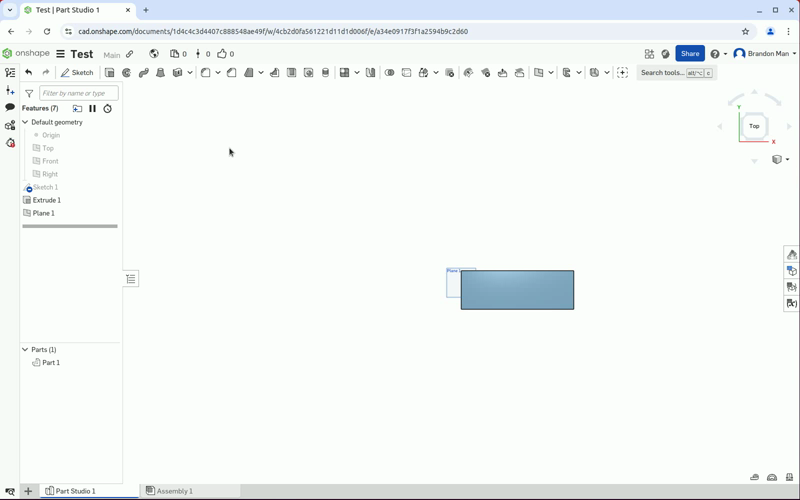
key(shift+s)
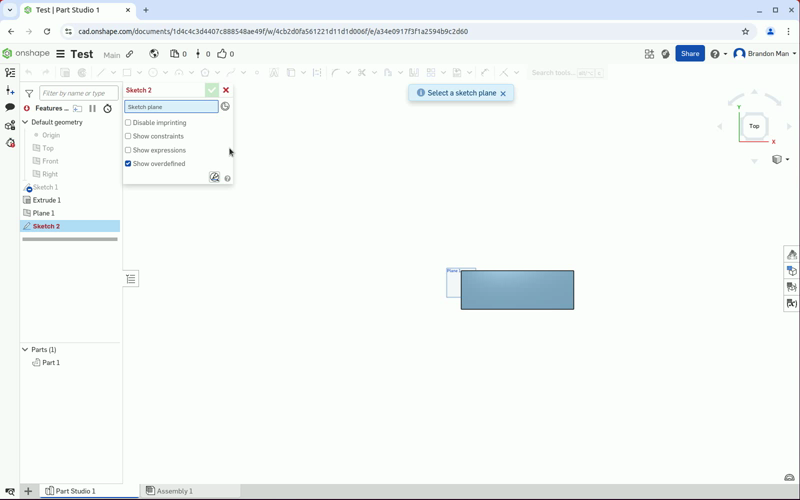
mouse_move(73, 215)
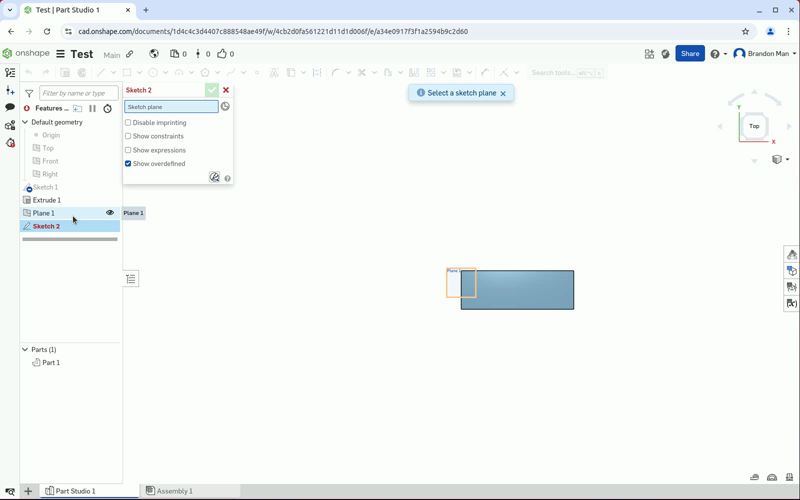
click(73, 215)
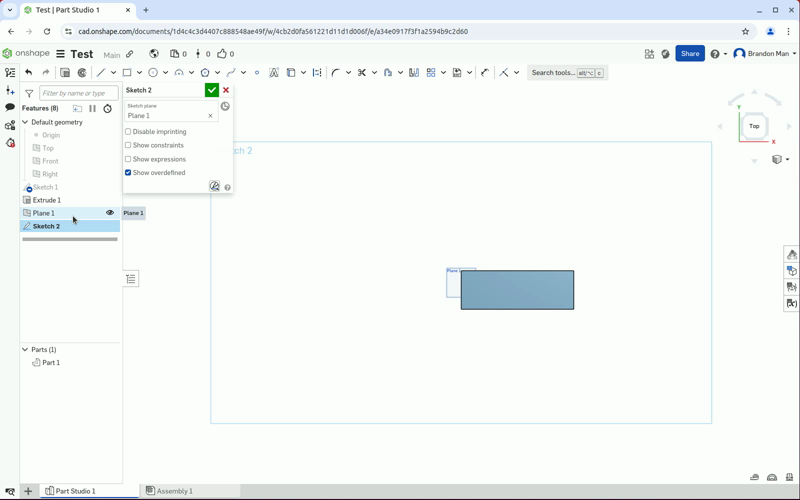
mouse_move(73, 352)
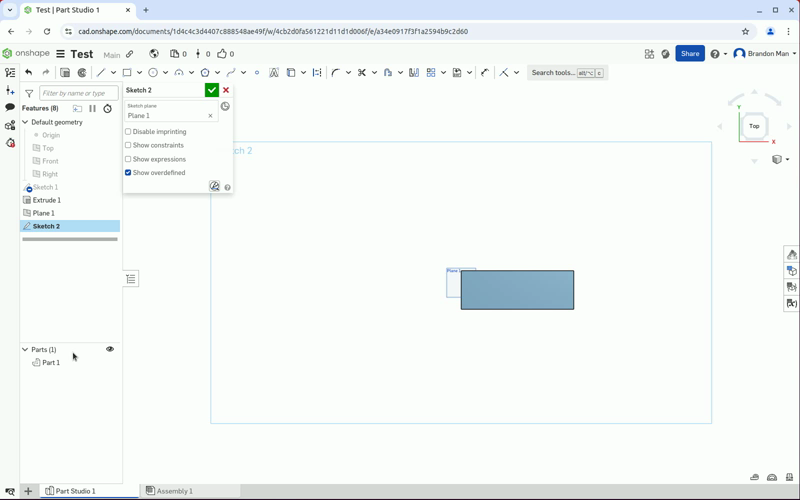
key(y)
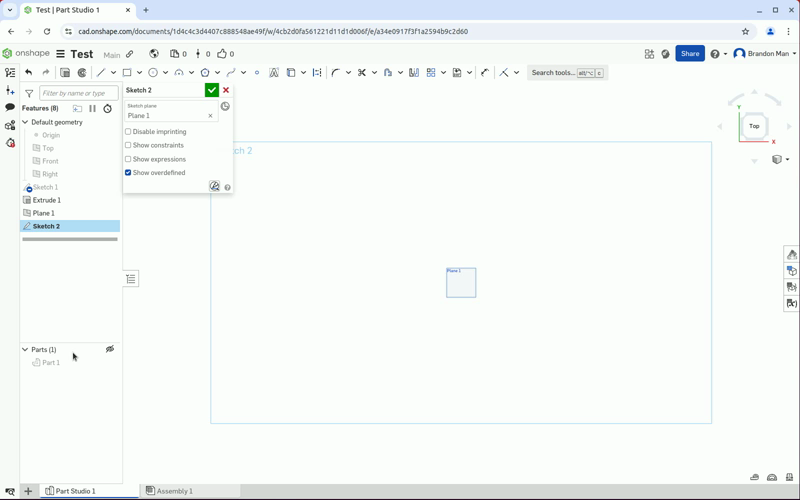
key(l)
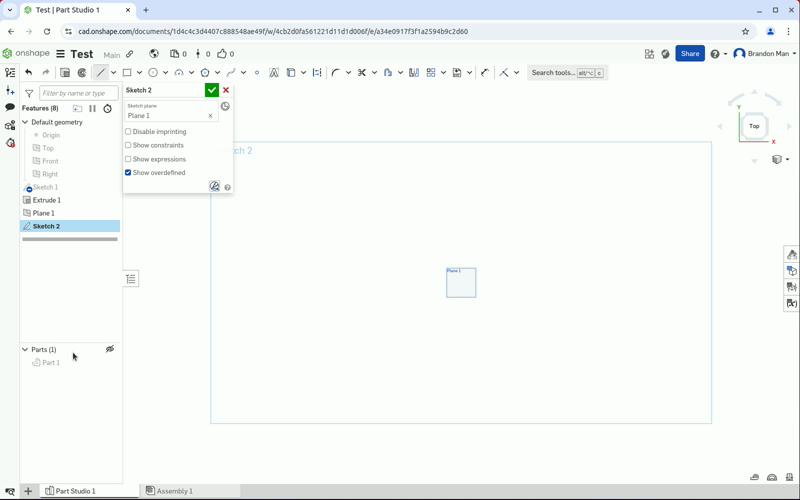
key_down(shift)
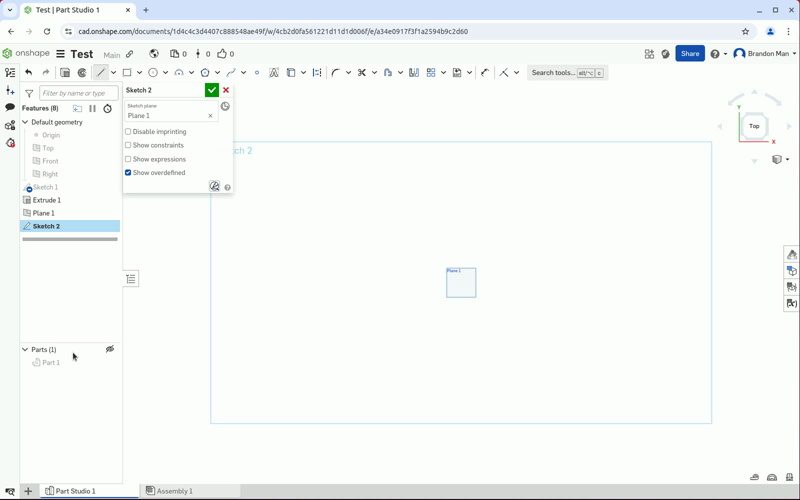
mouse_move(516, 308)
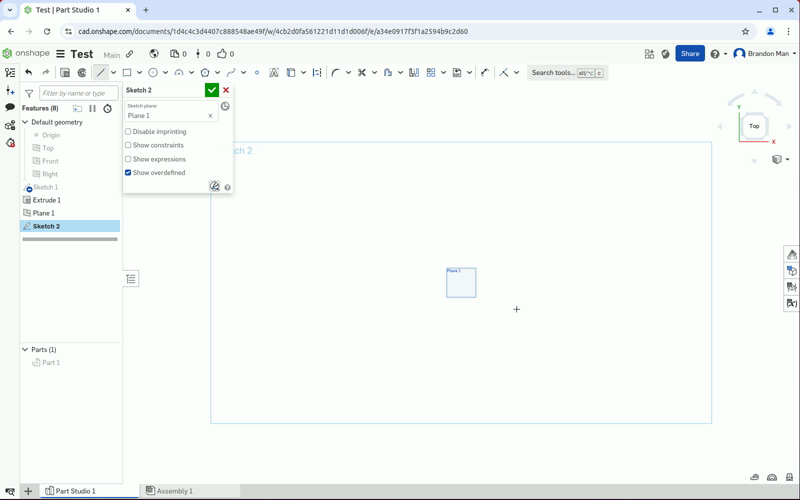
click(516, 308)
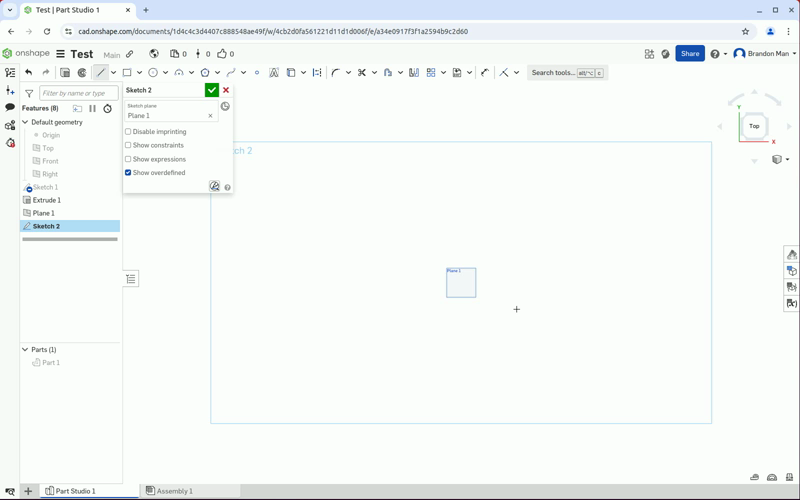
key_up(shift)
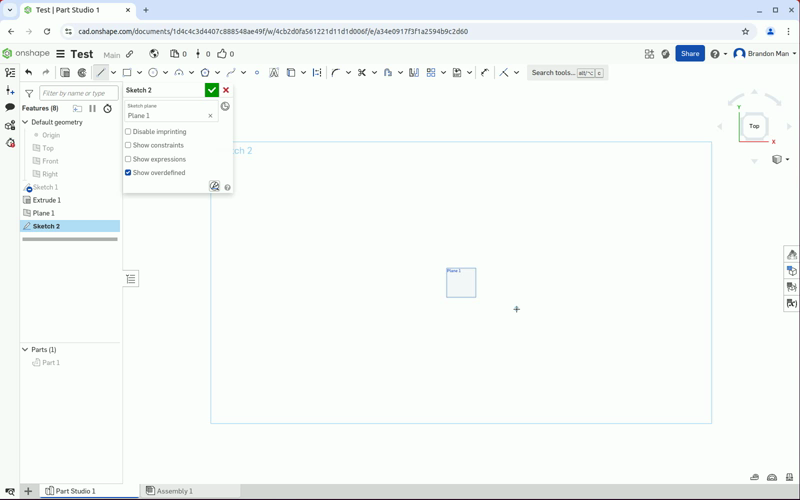
key_down(shift)
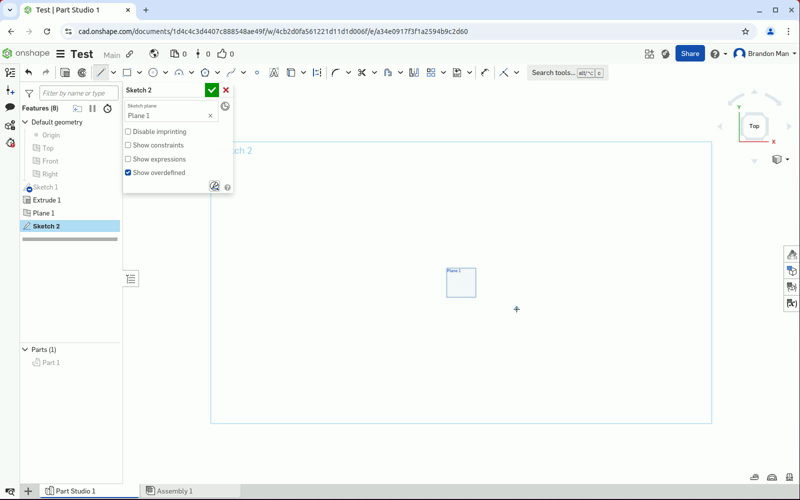
mouse_move(546, 308)
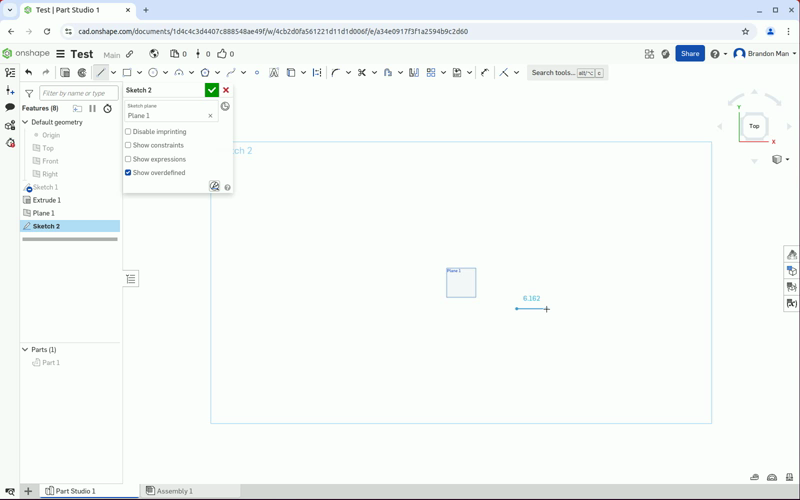
mouse_move(536, 308)
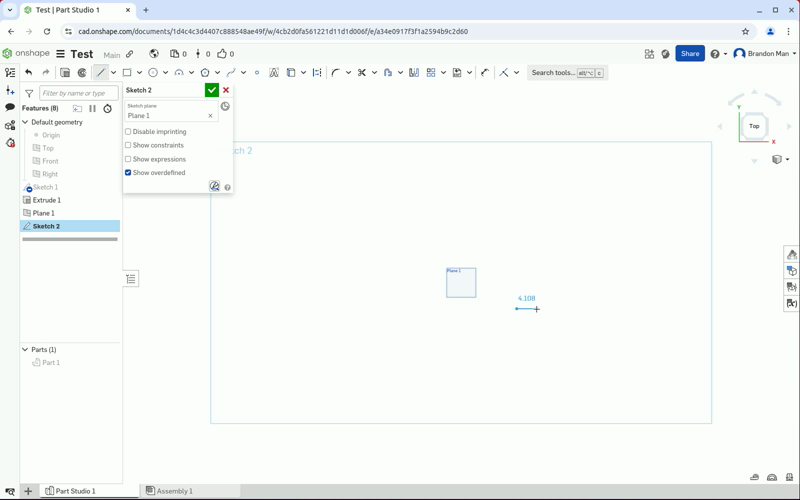
click(536, 308)
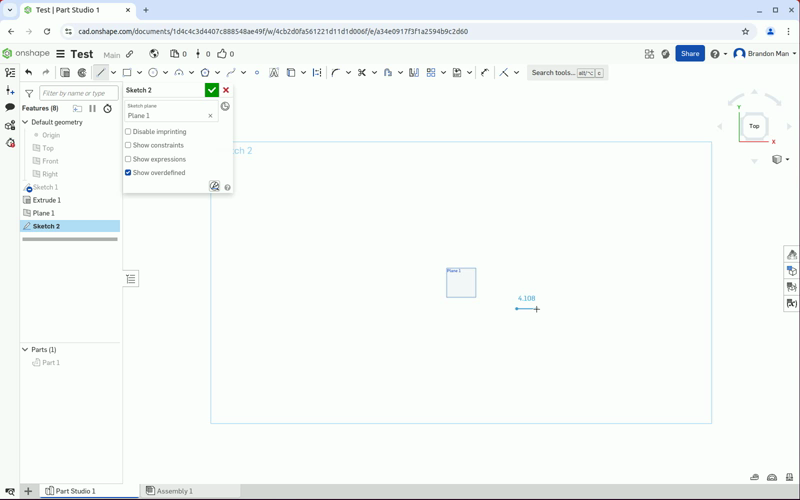
key_up(shift)
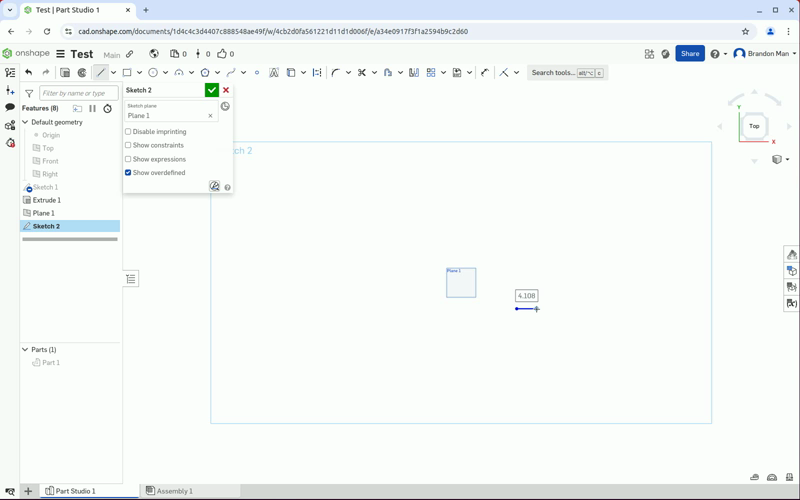
key_down(shift)
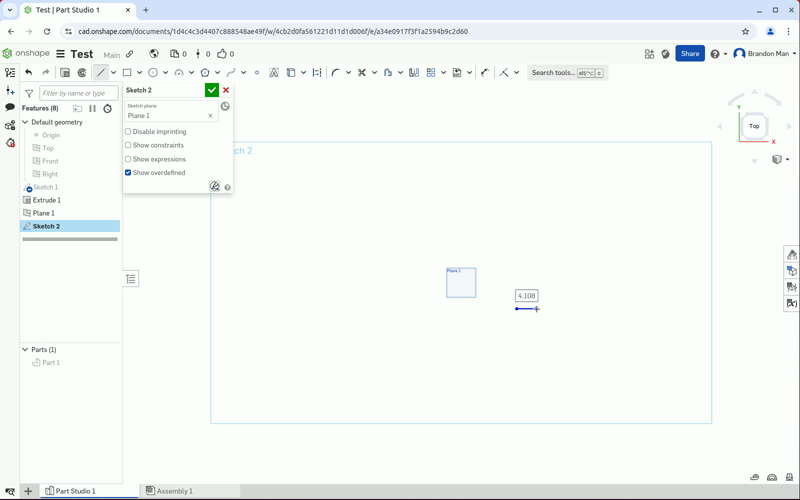
mouse_move(566, 308)
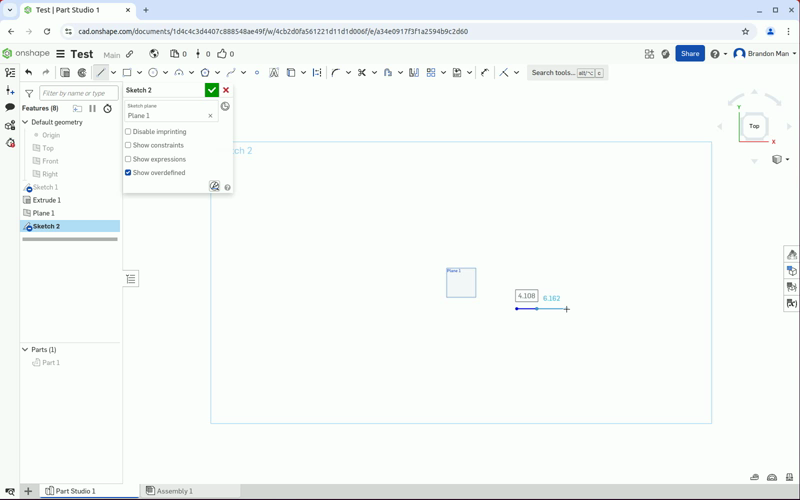
mouse_move(536, 303)
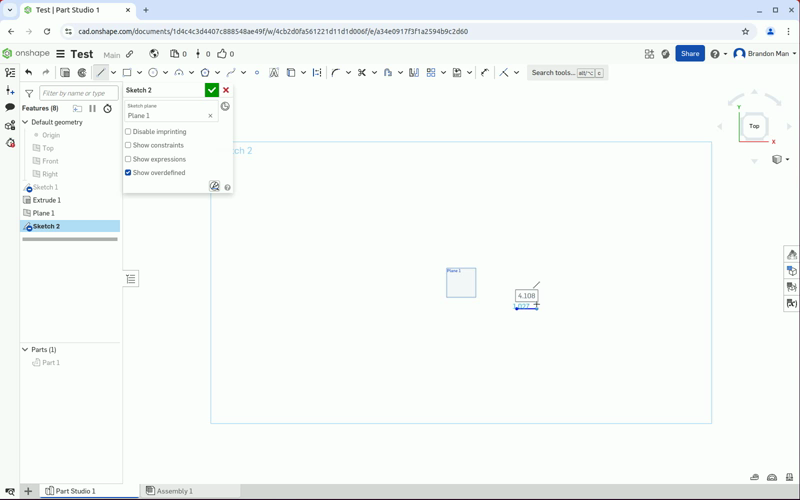
scroll(6)
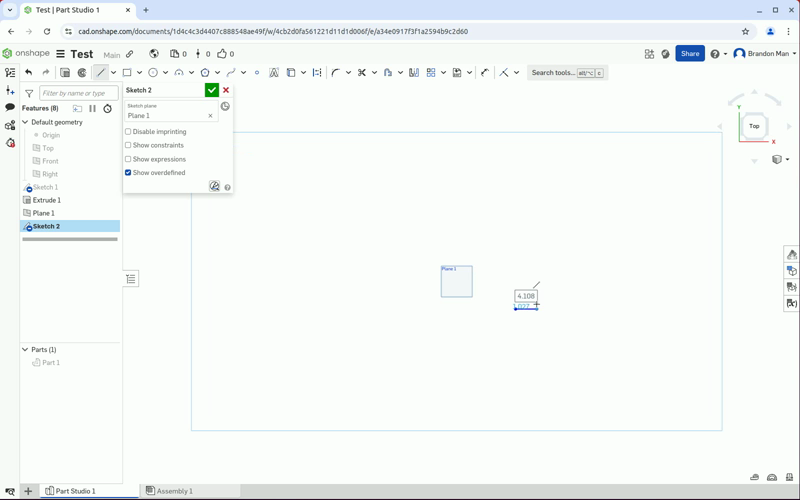
scroll(6)
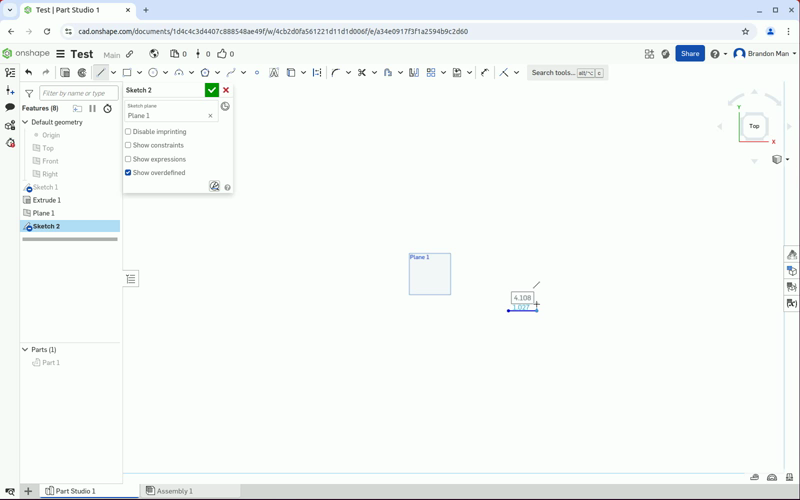
scroll(6)
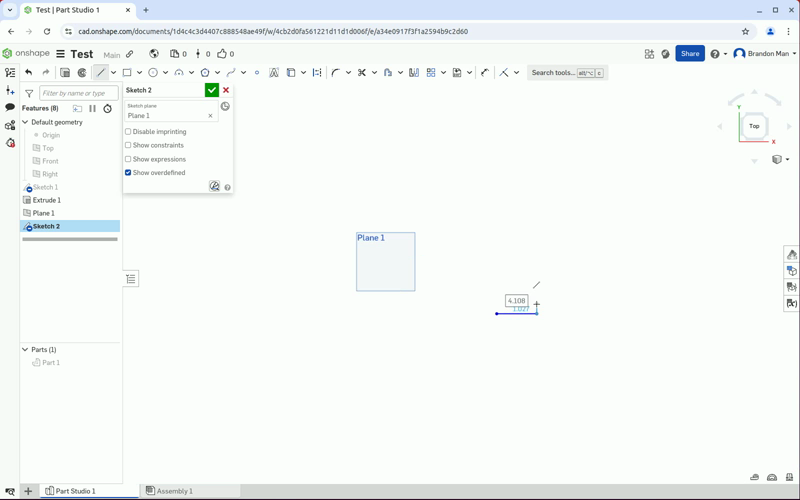
scroll(6)
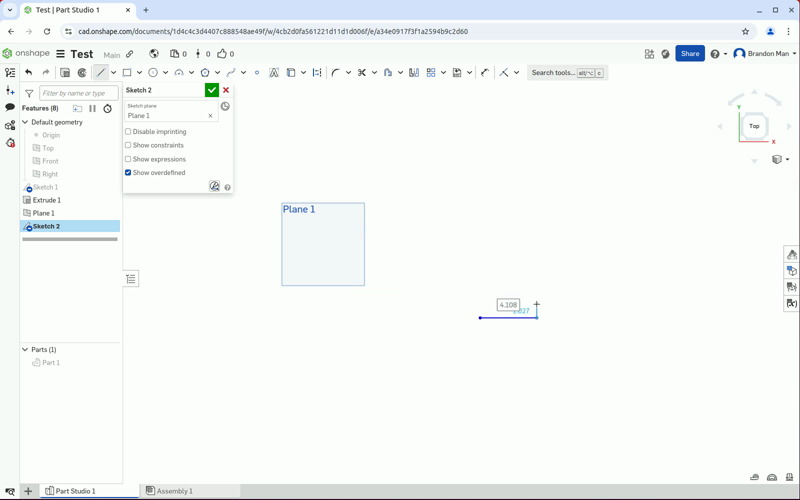
scroll(6)
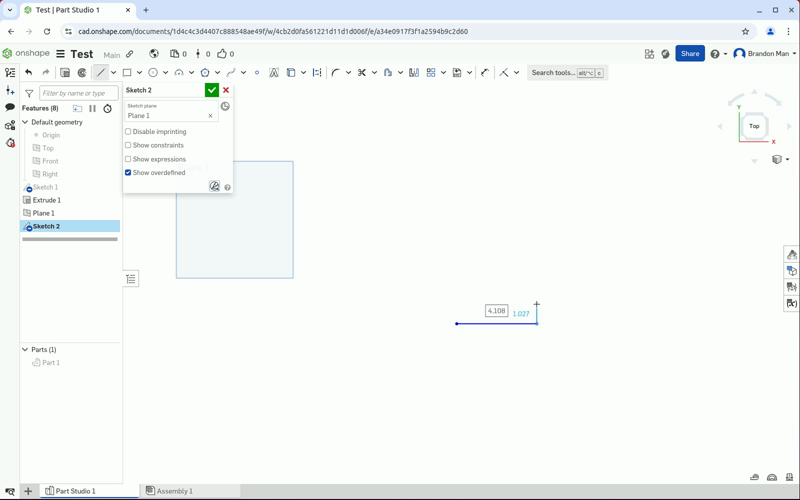
scroll(6)
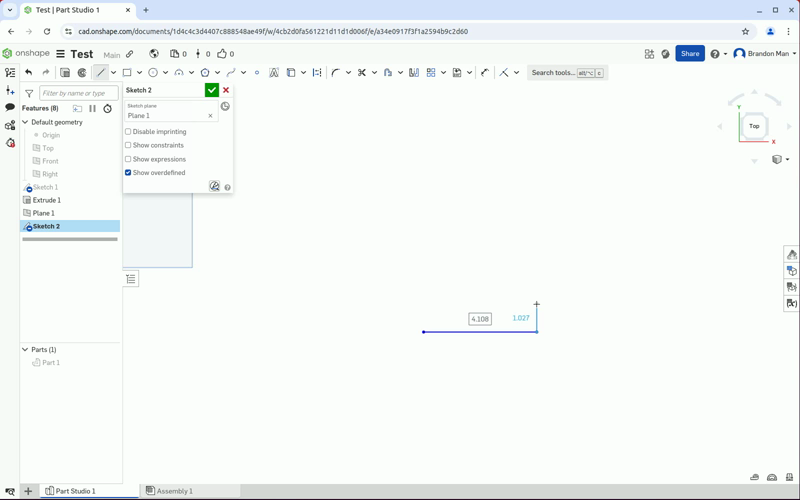
scroll(6)
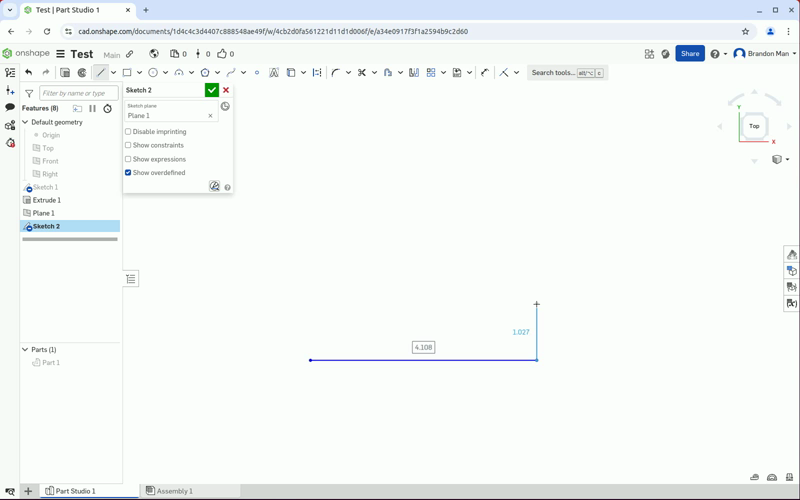
click(536, 303)
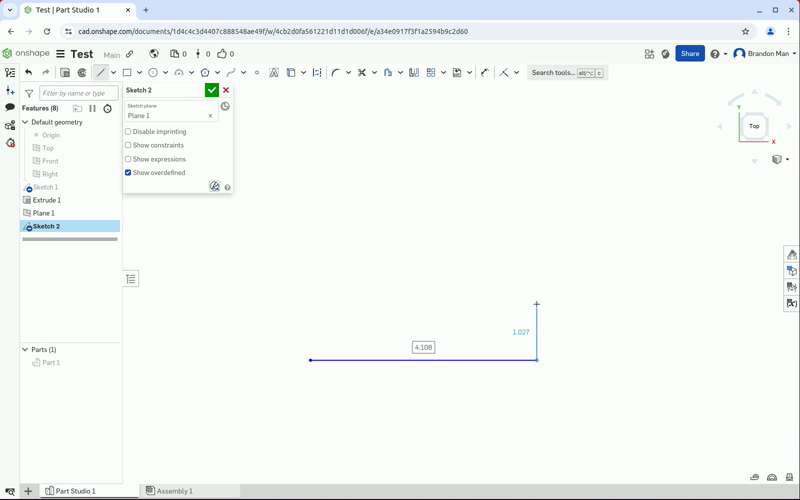
scroll(-6)
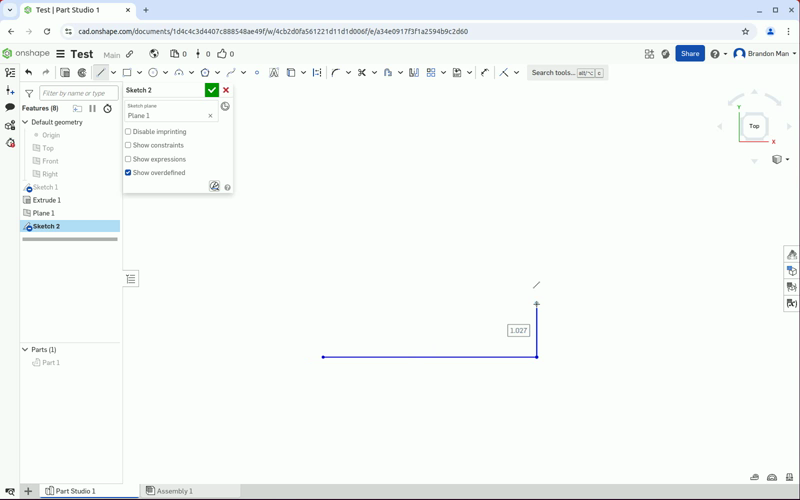
scroll(-6)
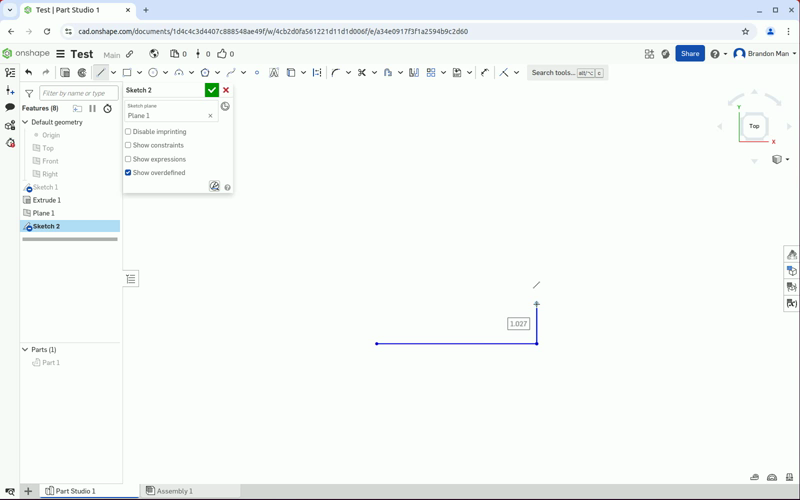
scroll(-6)
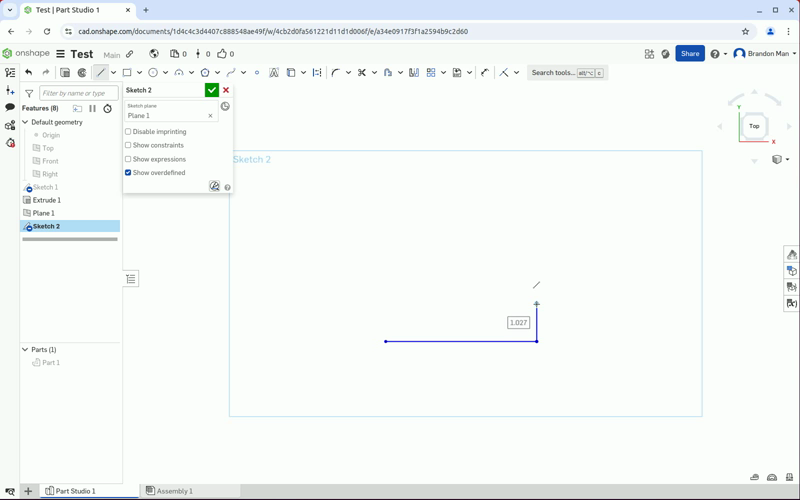
scroll(-6)
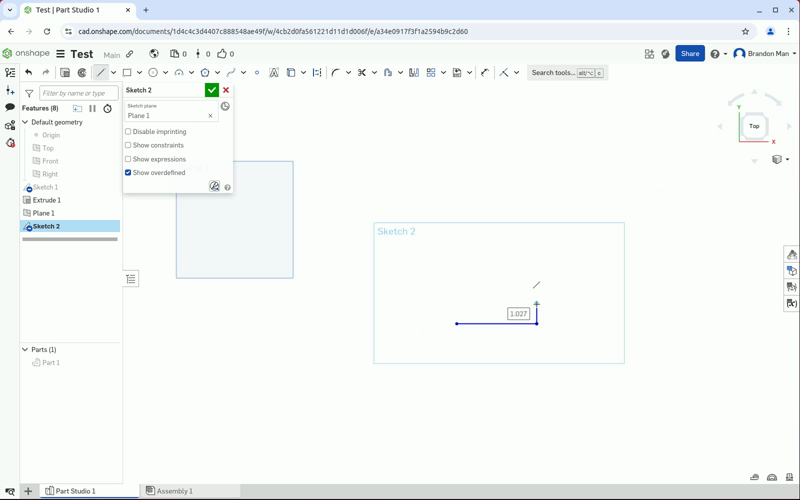
scroll(-6)
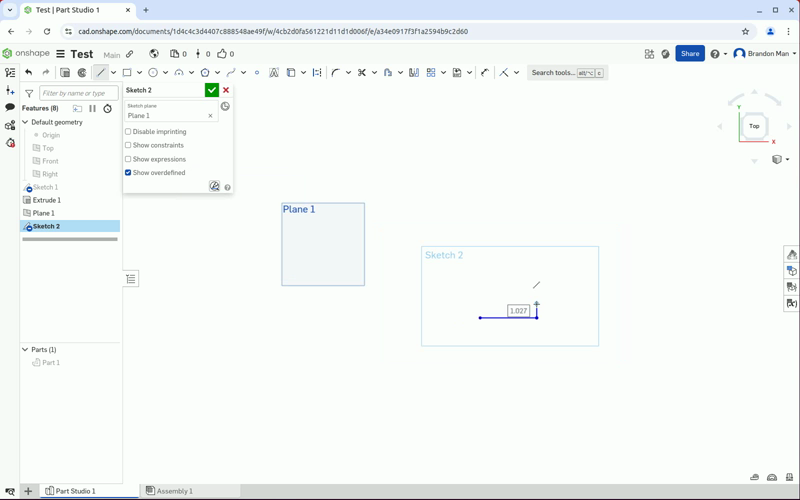
scroll(-6)
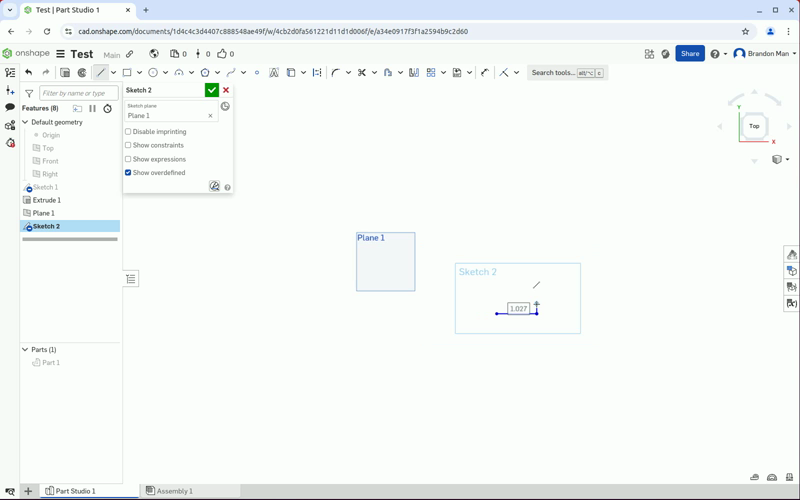
scroll(-6)
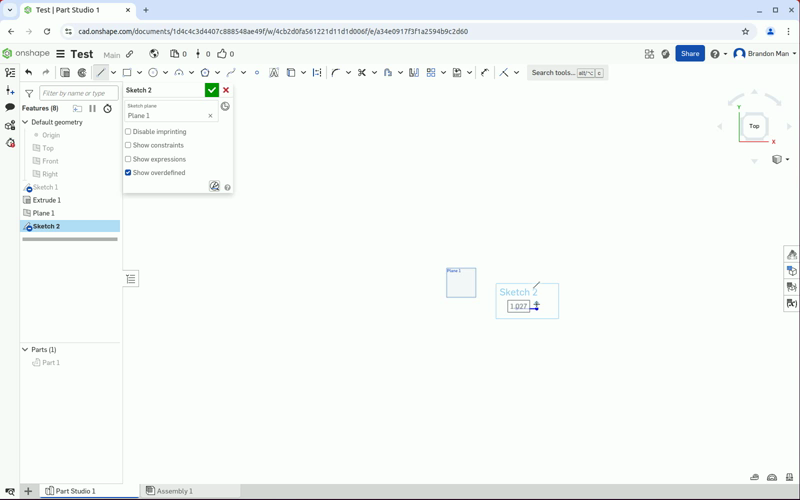
key_up(shift)
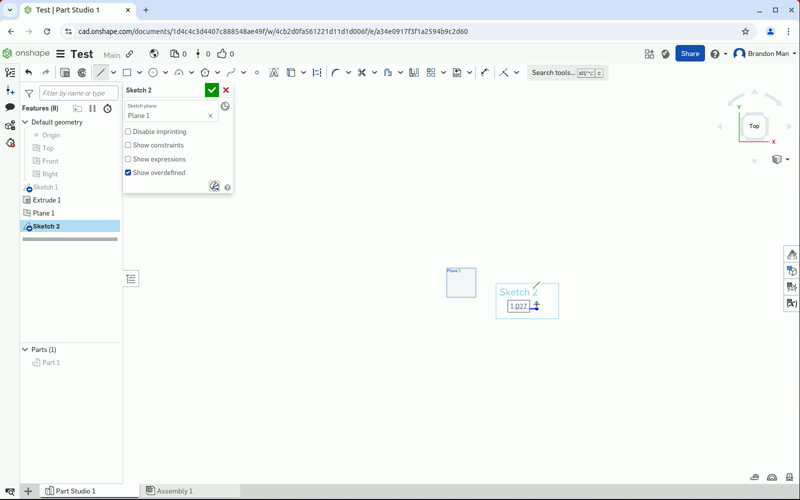
key_down(shift)
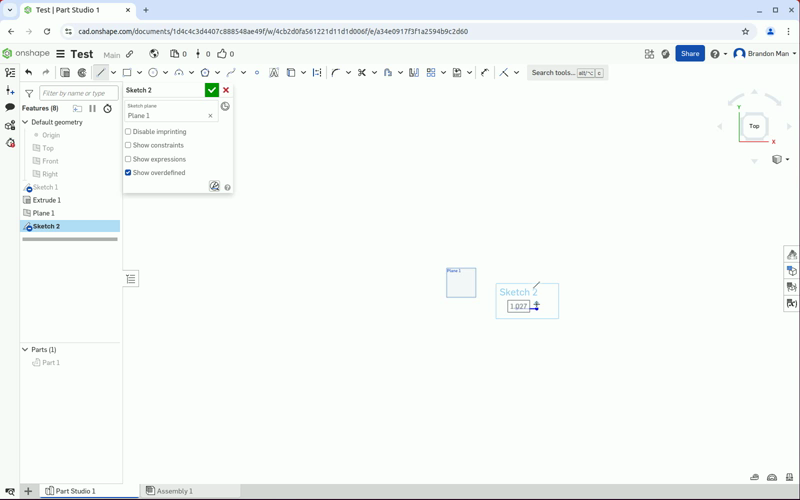
mouse_move(566, 303)
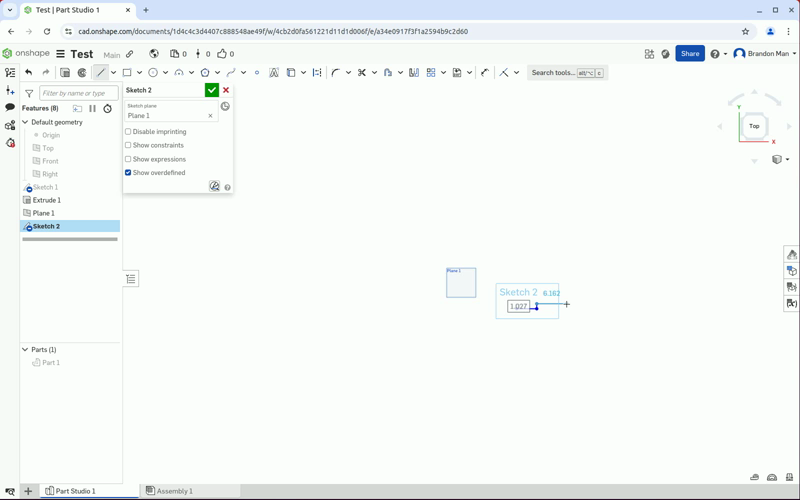
mouse_move(516, 303)
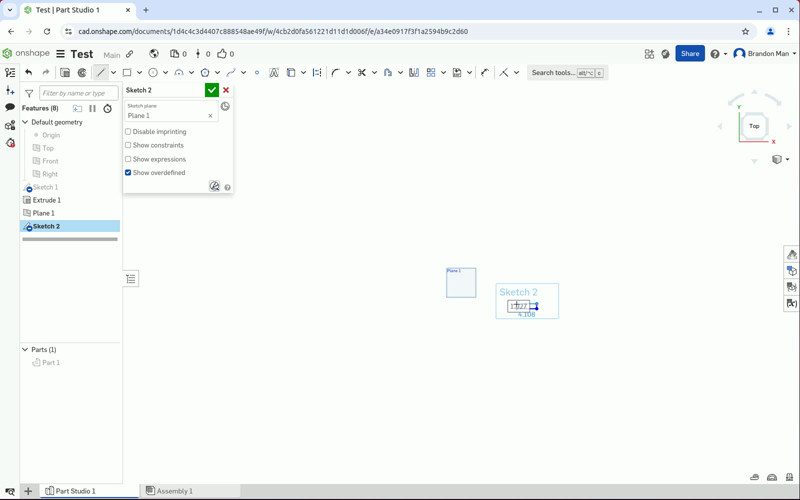
click(516, 303)
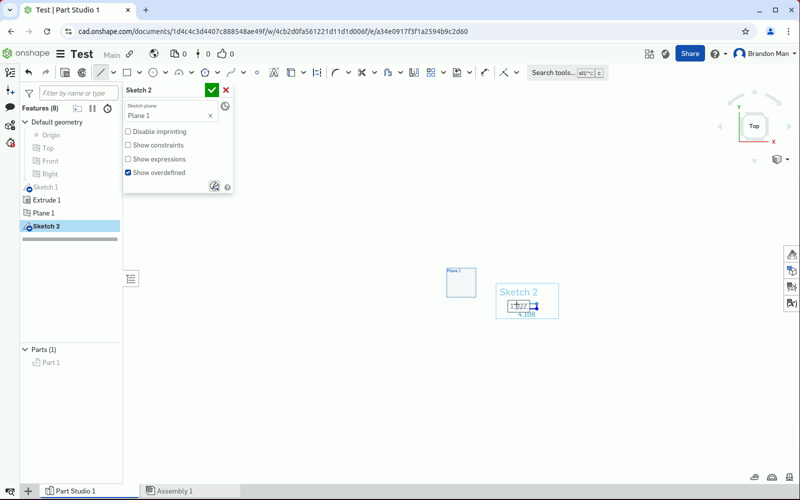
key_up(shift)
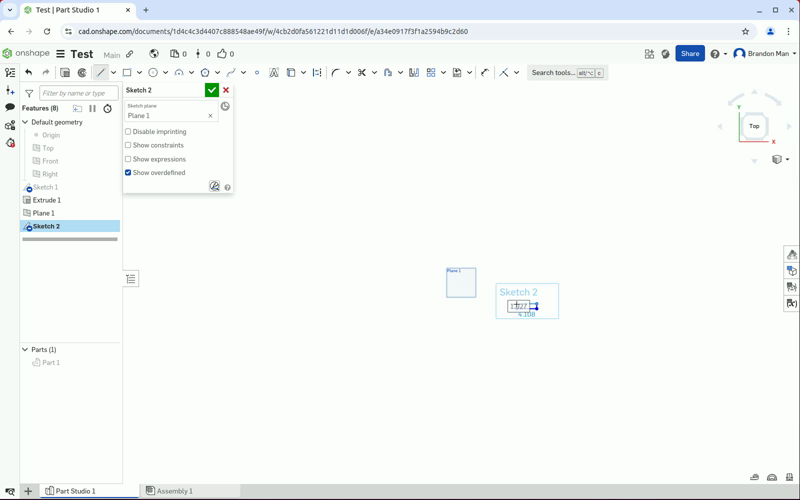
mouse_move(546, 303)
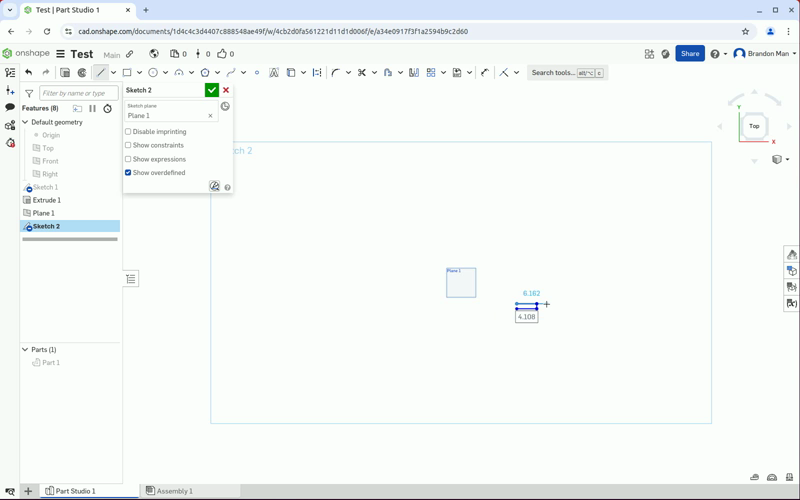
key_down(shift)
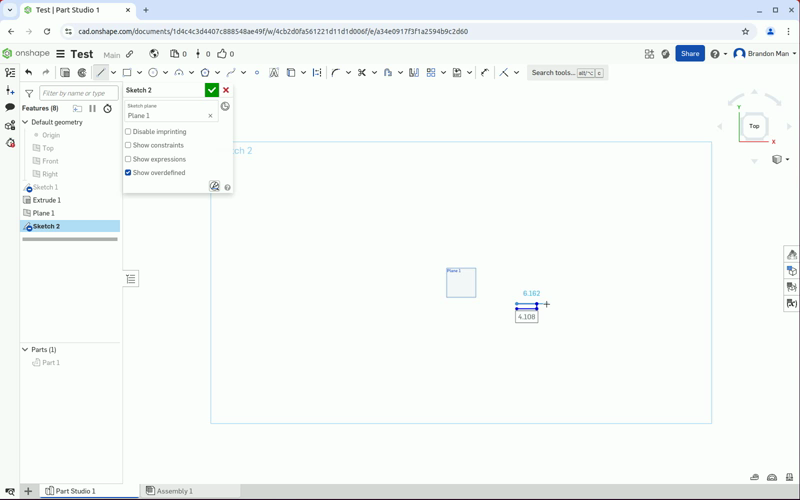
mouse_move(516, 308)
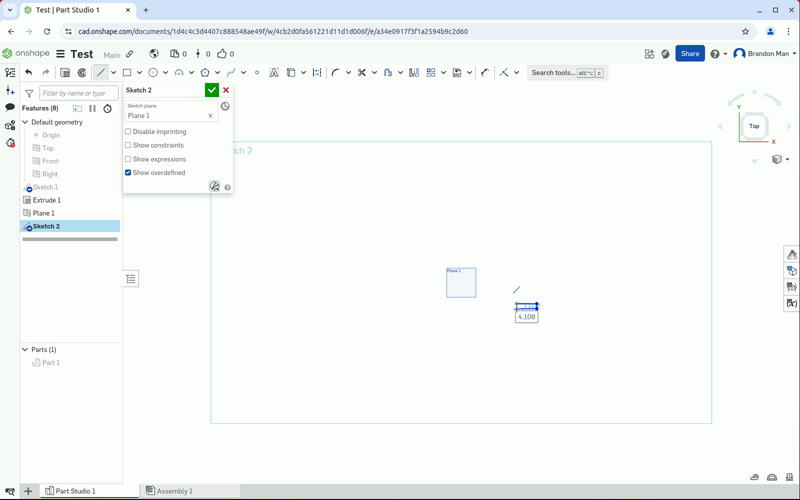
scroll(6)
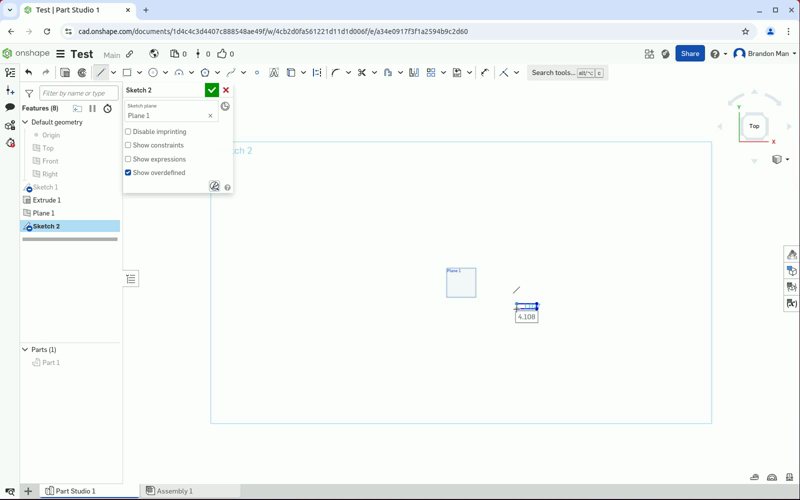
scroll(6)
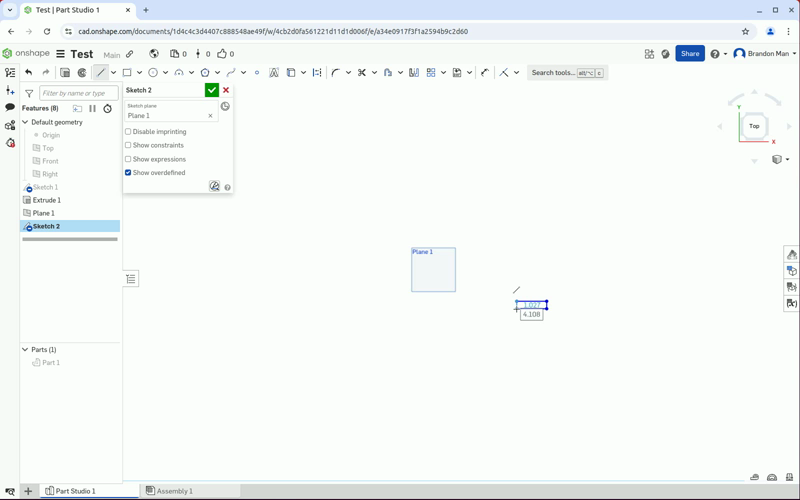
scroll(6)
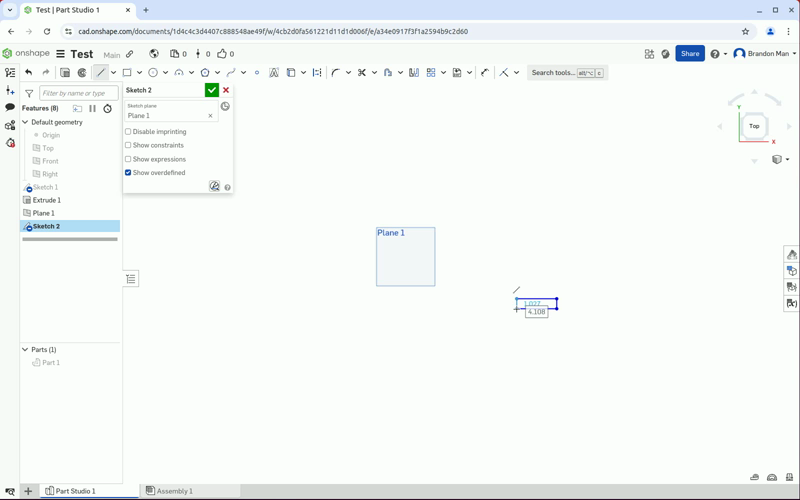
scroll(6)
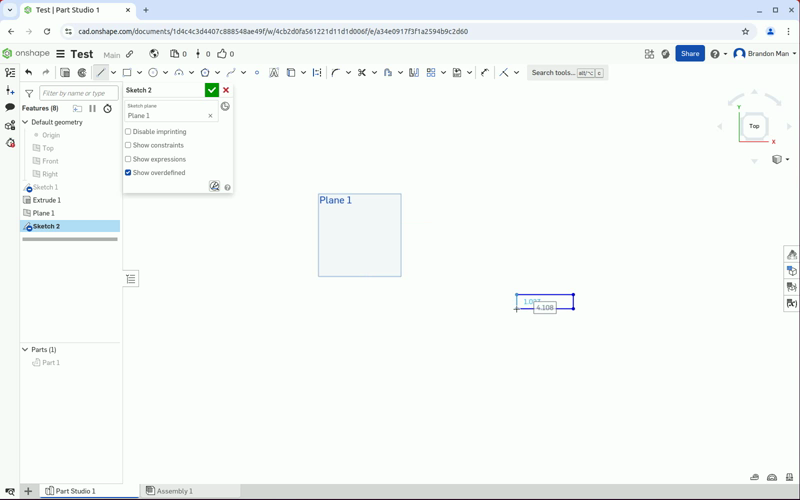
scroll(6)
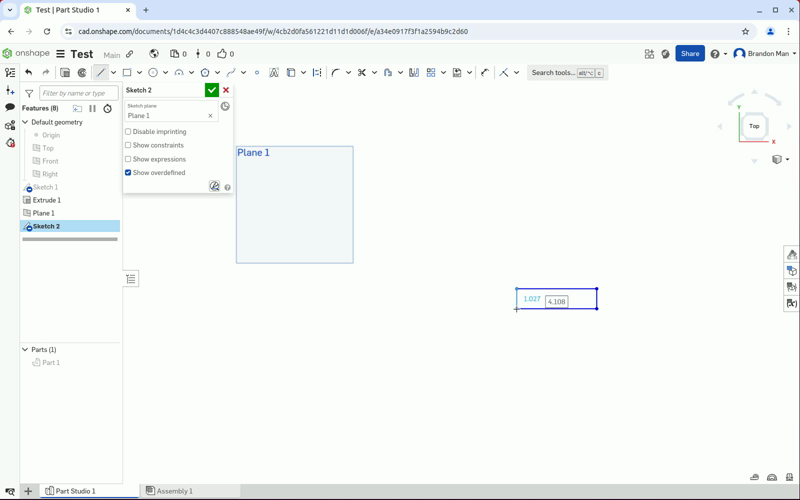
scroll(6)
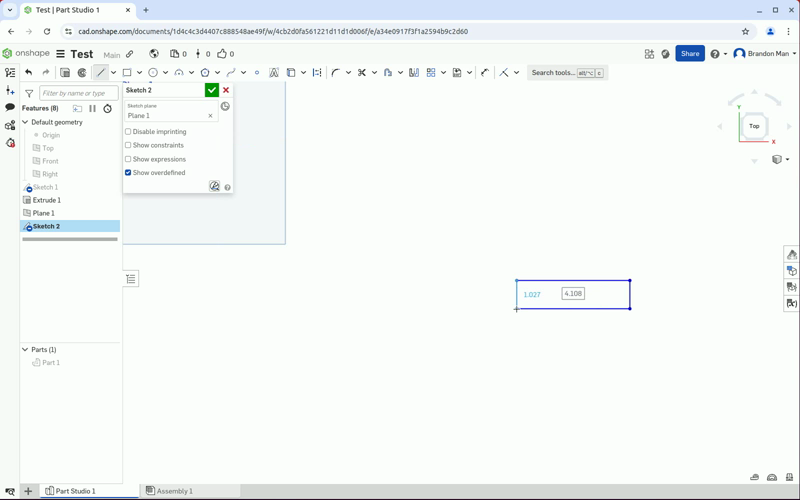
scroll(6)
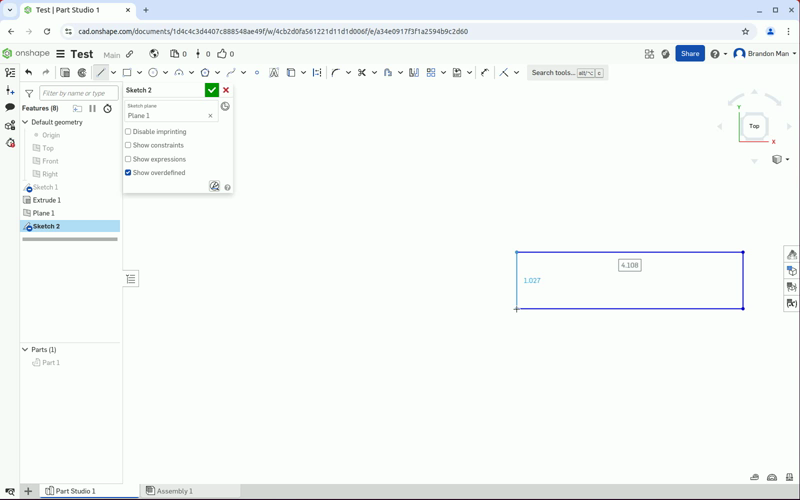
key_up(shift)
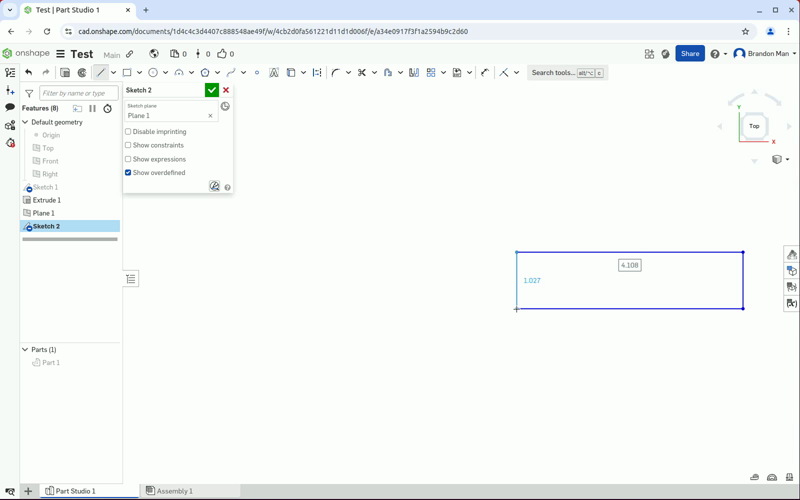
click(516, 308)
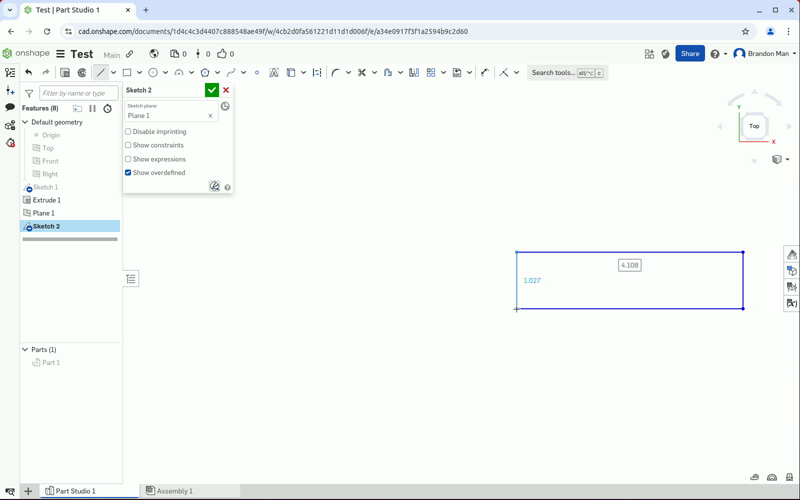
scroll(-6)
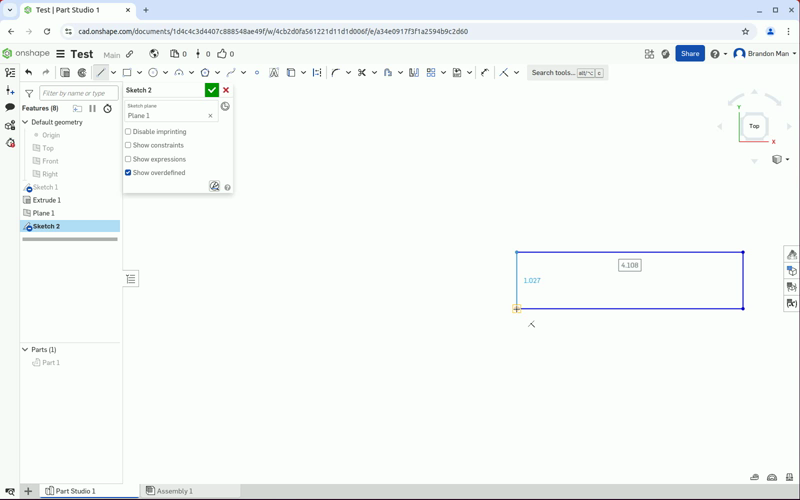
scroll(-6)
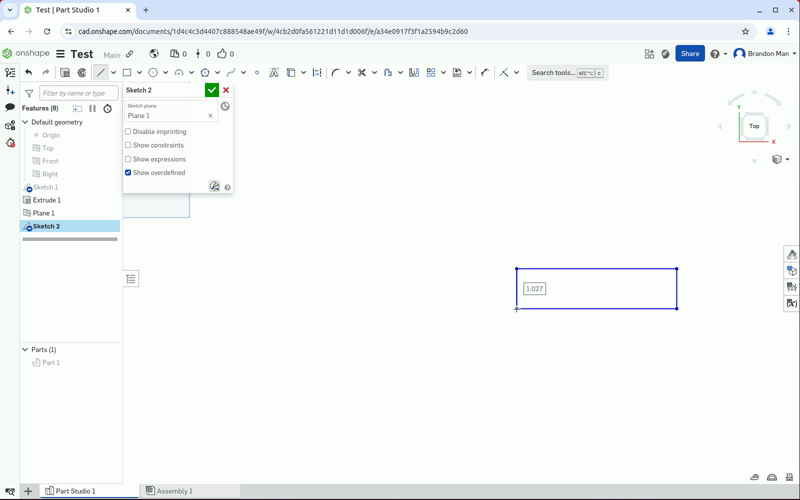
scroll(-6)
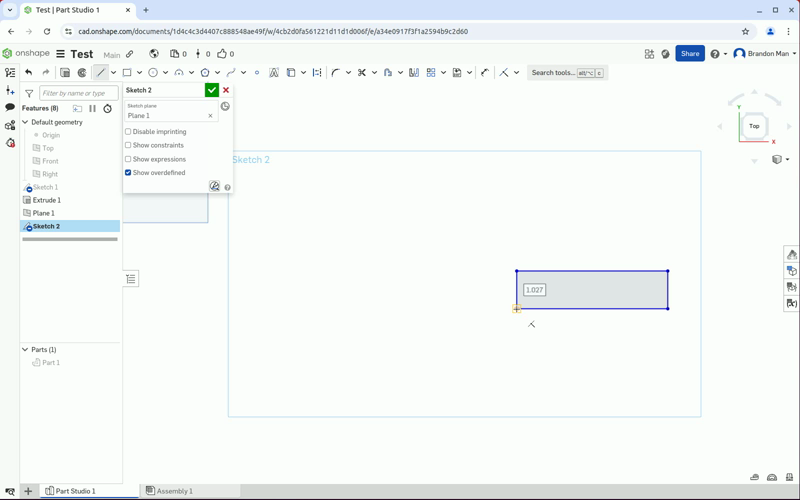
scroll(-6)
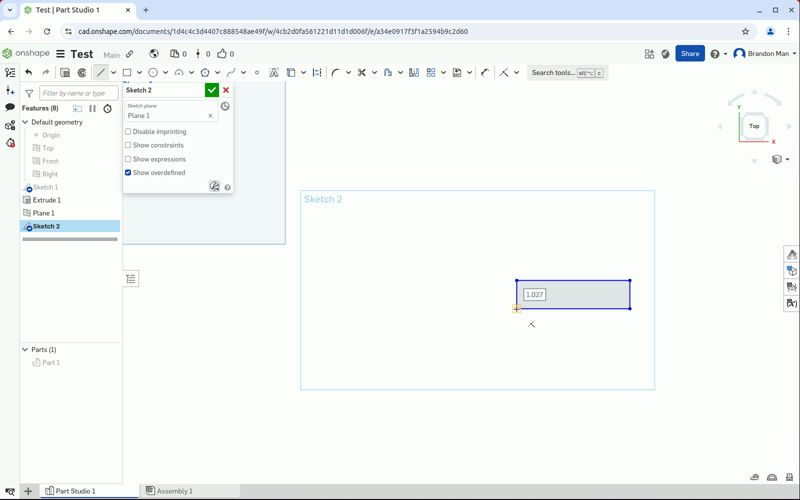
scroll(-6)
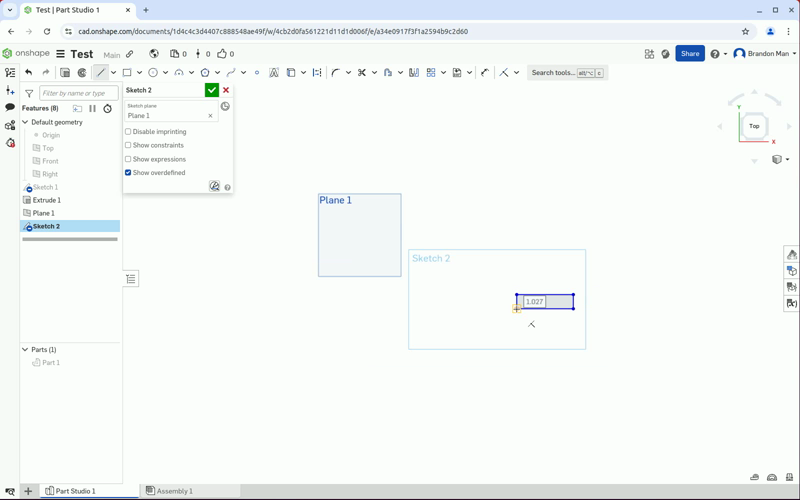
scroll(-6)
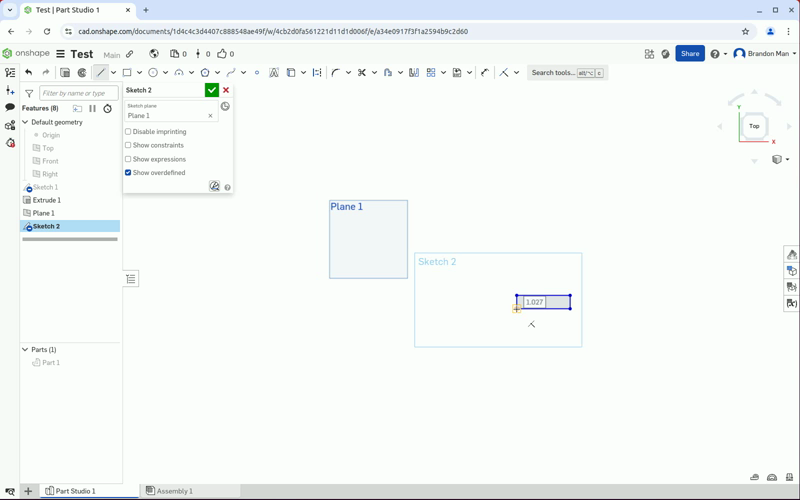
scroll(-6)
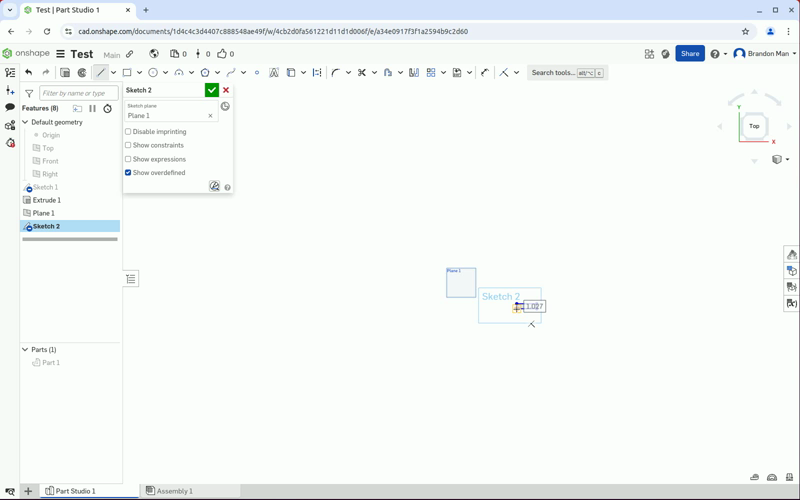
key(esc)
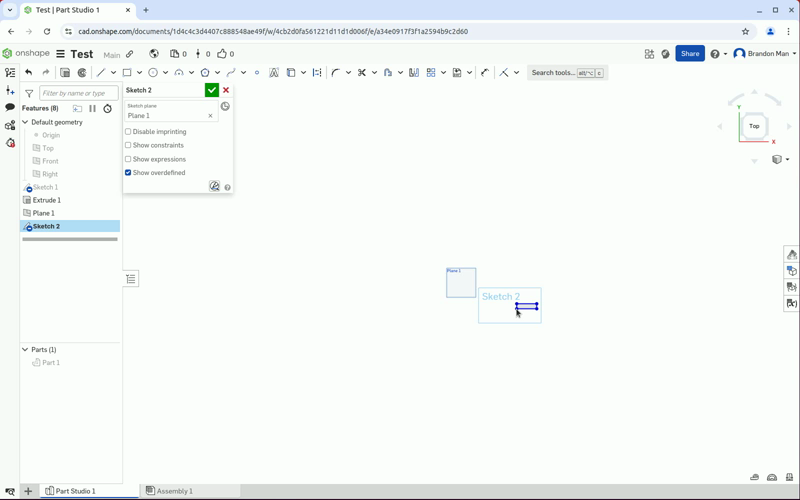
mouse_move(534, 304)
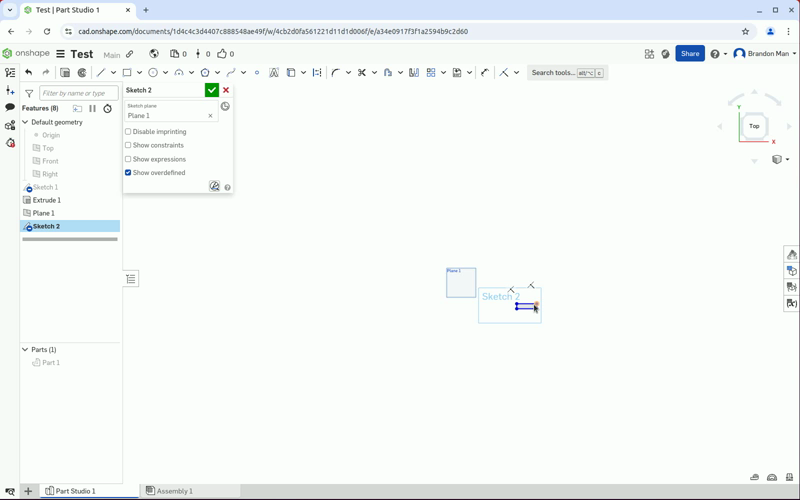
scroll(6)
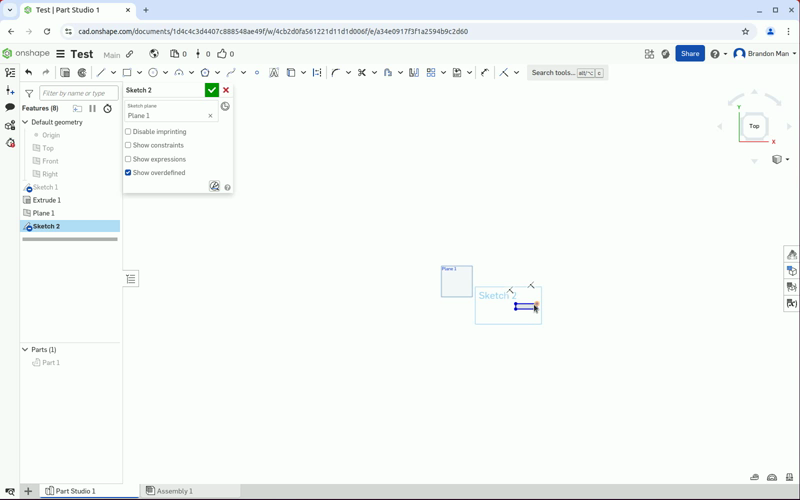
scroll(6)
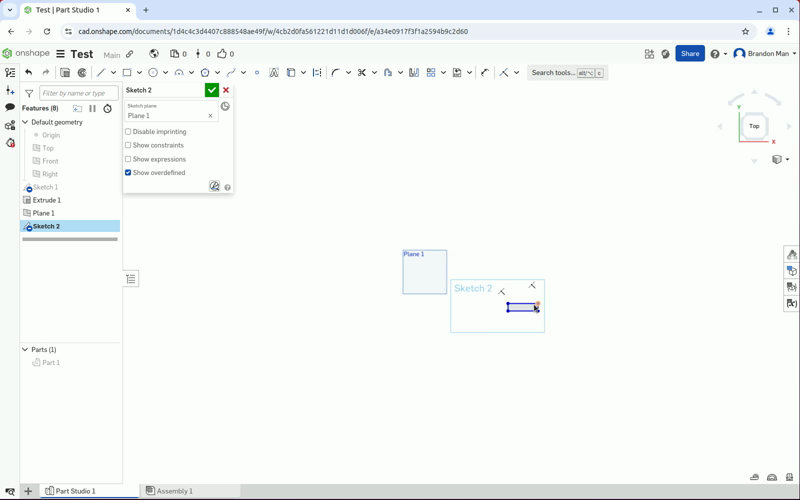
scroll(6)
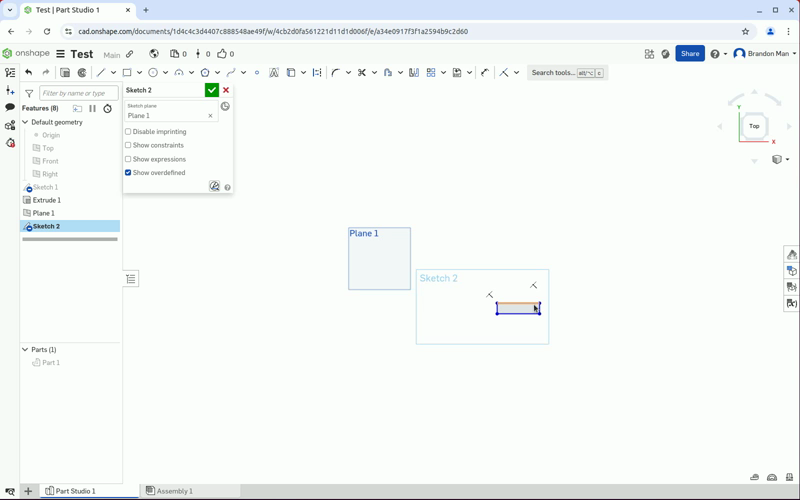
scroll(6)
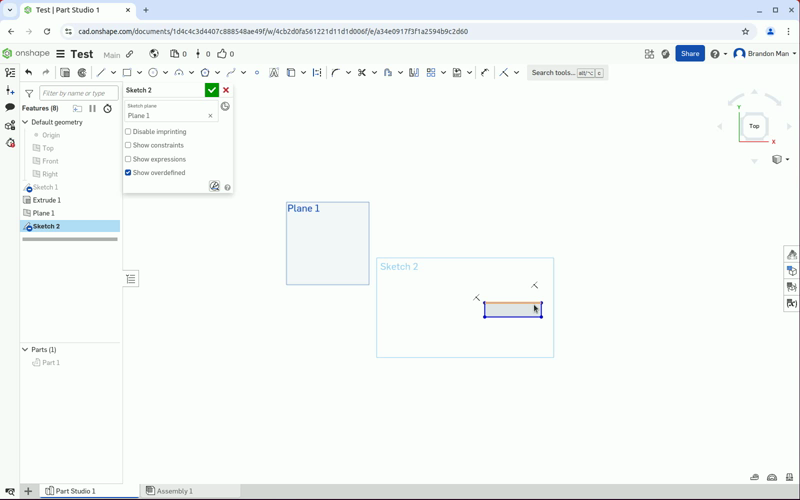
scroll(6)
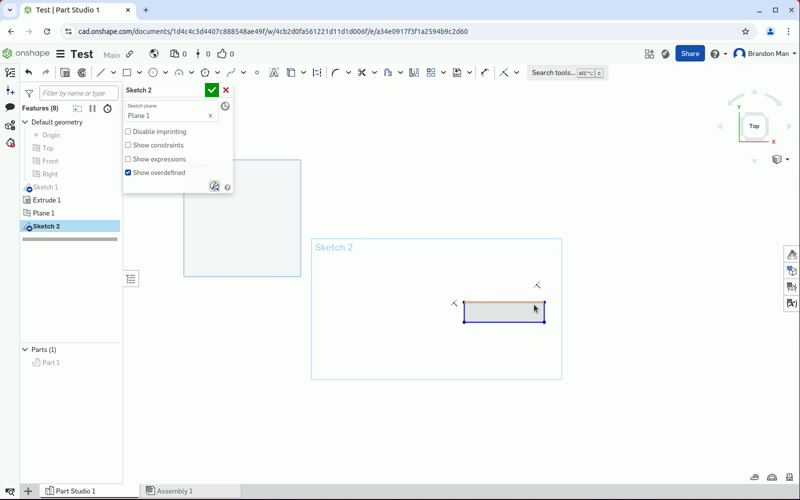
scroll(6)
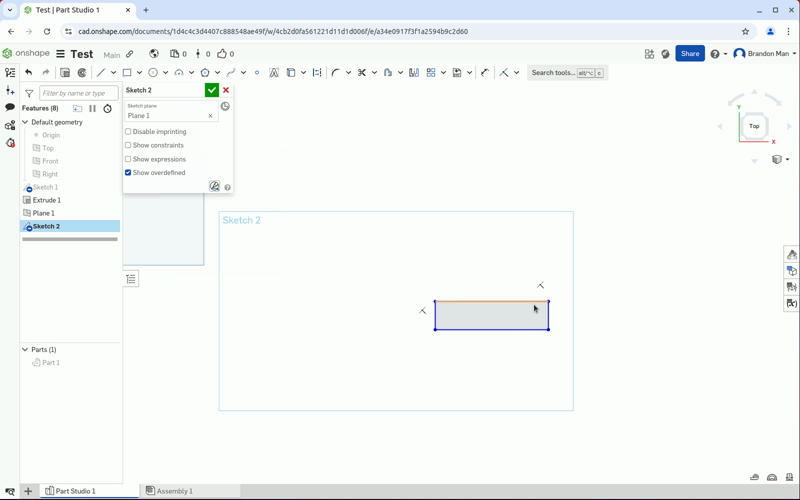
scroll(6)
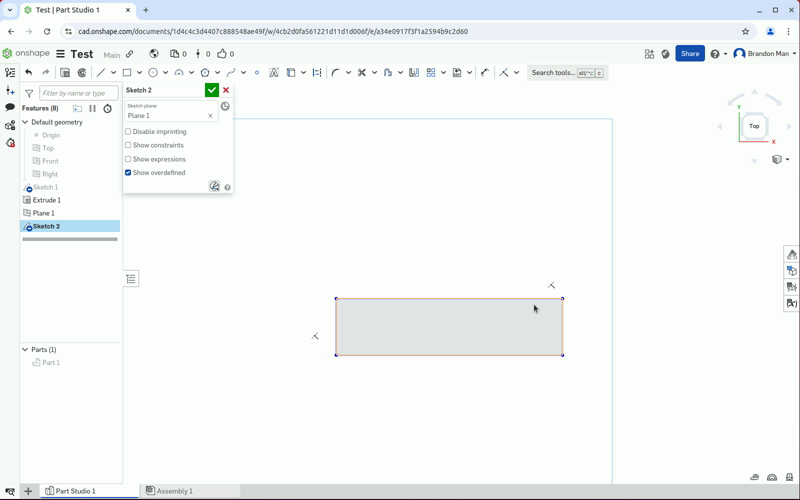
click(534, 304)
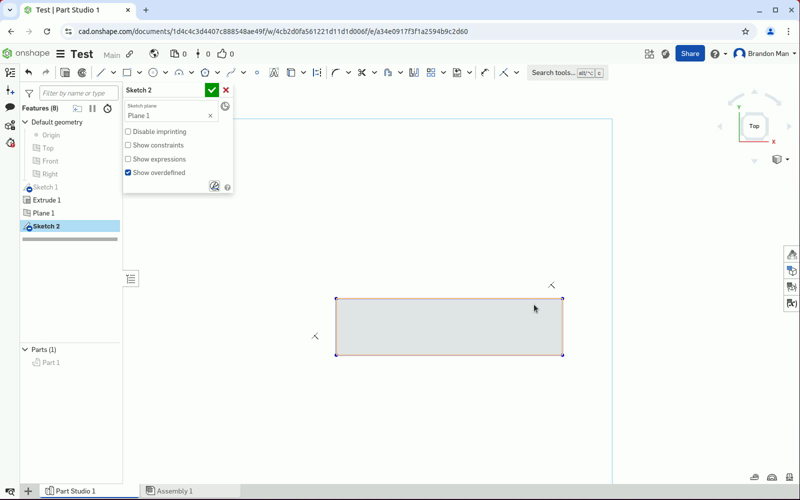
scroll(-6)
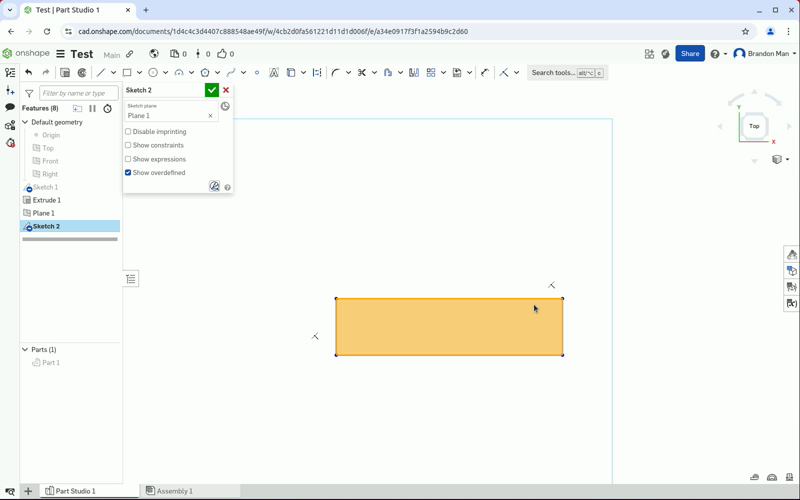
scroll(-6)
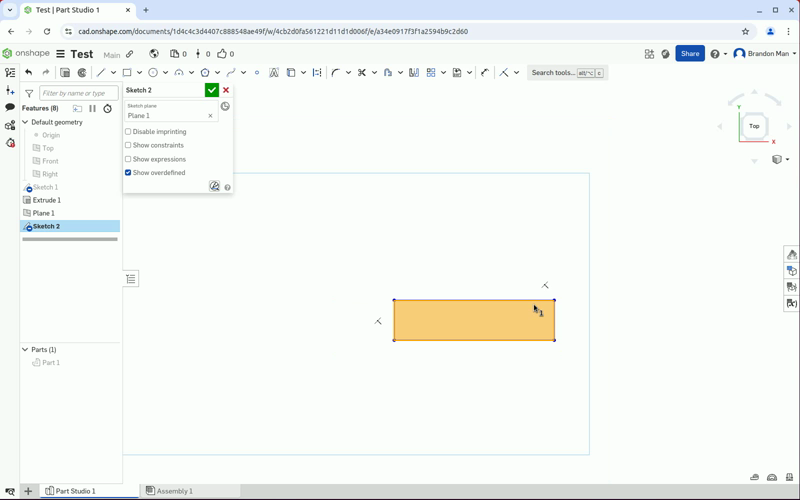
scroll(-6)
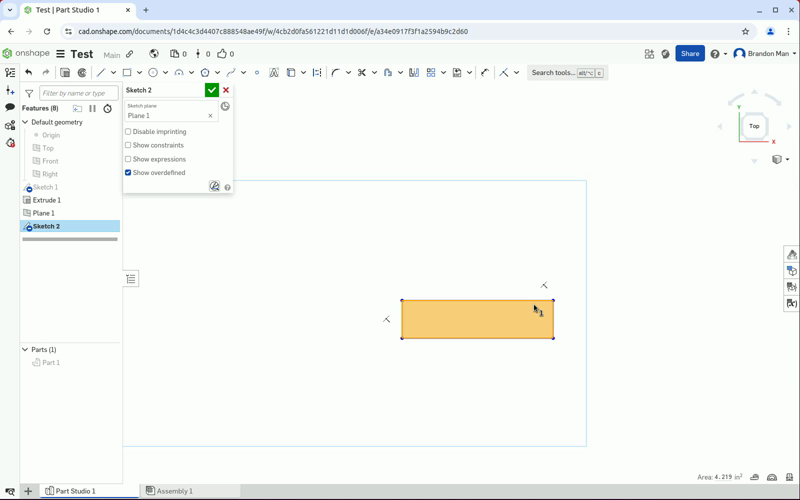
scroll(-6)
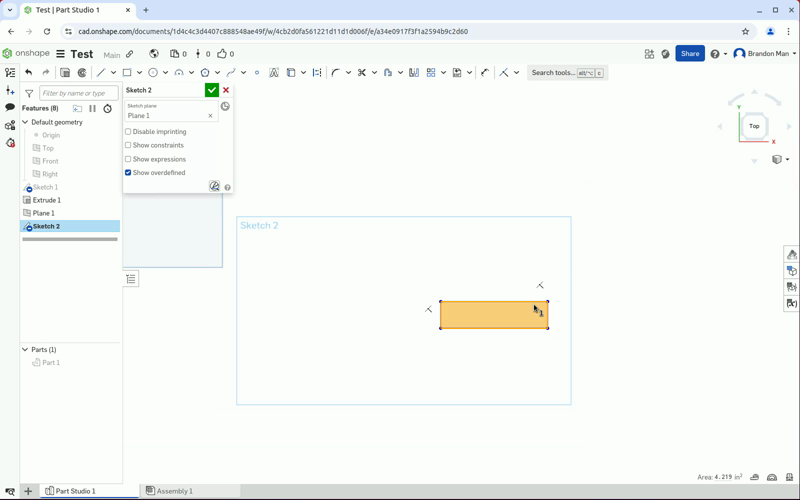
scroll(-6)
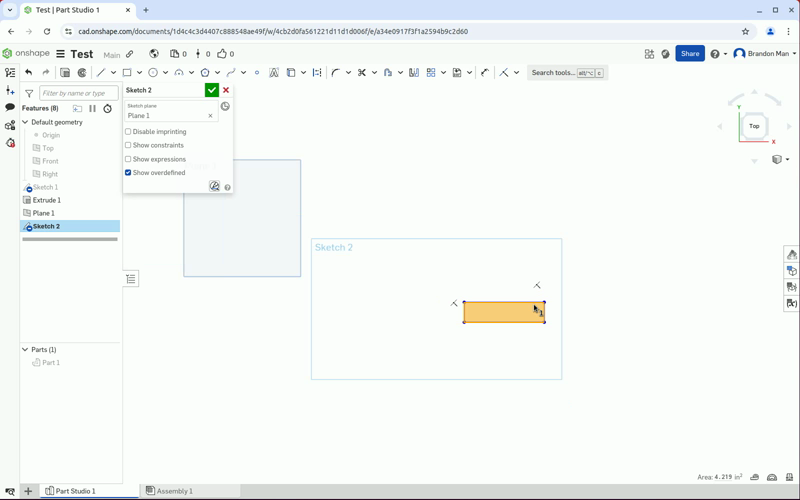
scroll(-6)
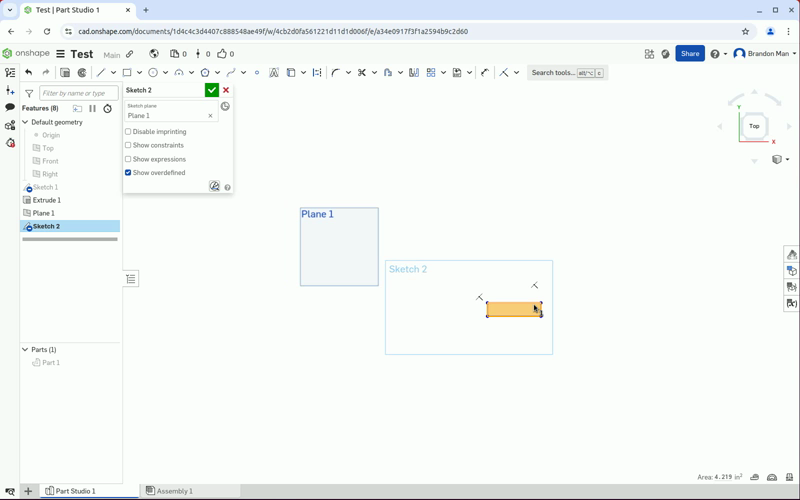
scroll(-6)
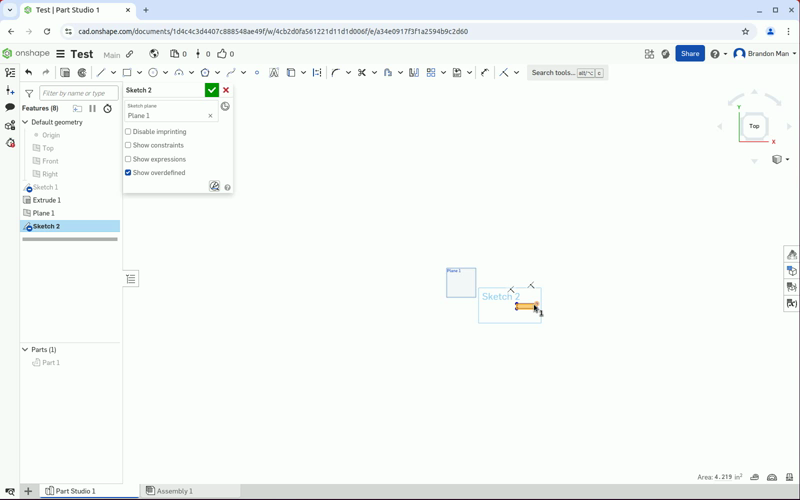
mouse_move(73, 352)
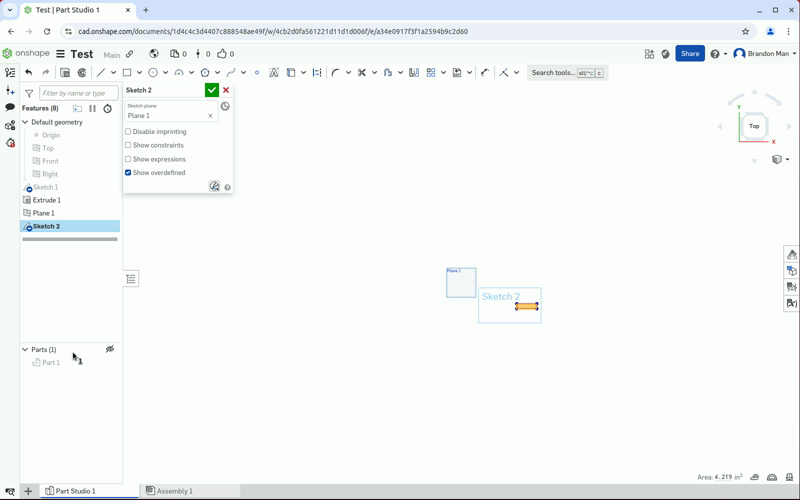
key(shift+y)
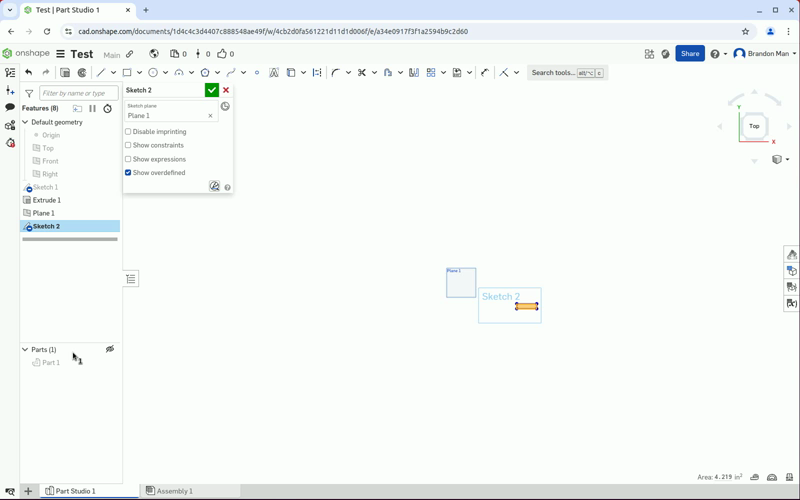
key(shift+e)
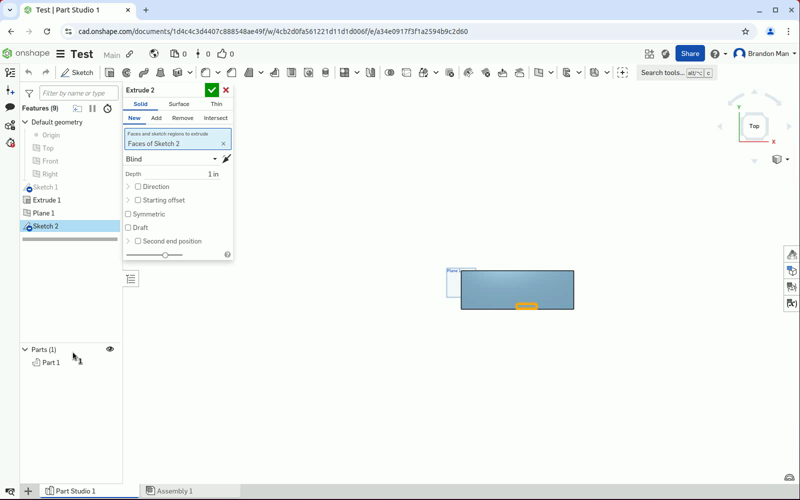
mouse_move(143, 106)
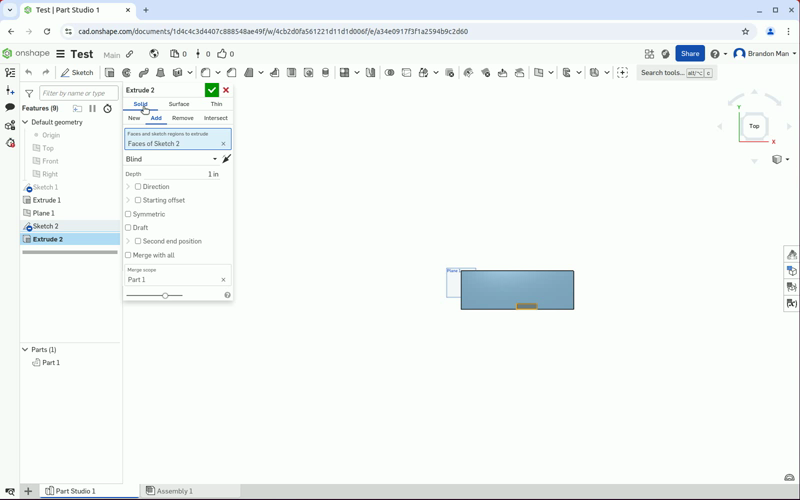
click(143, 106)
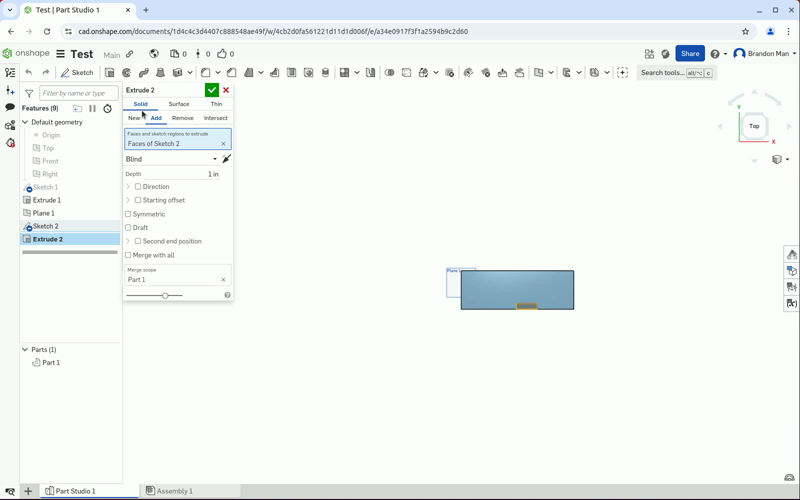
mouse_move(137, 120)
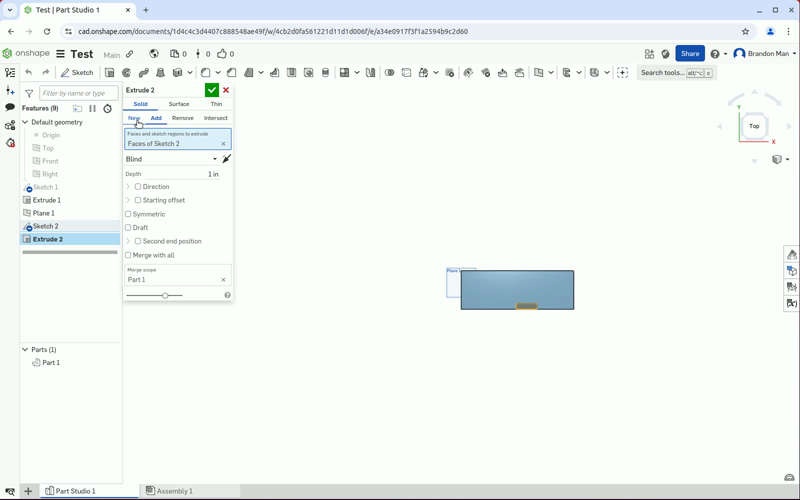
click(137, 120)
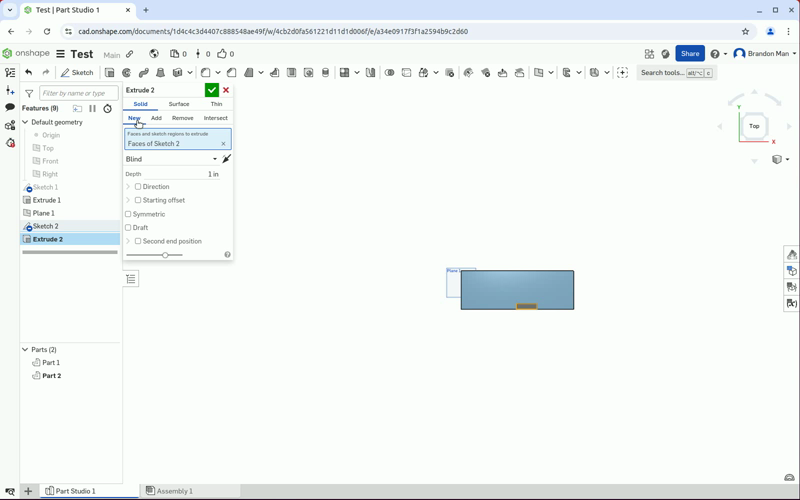
key(tab, 4)
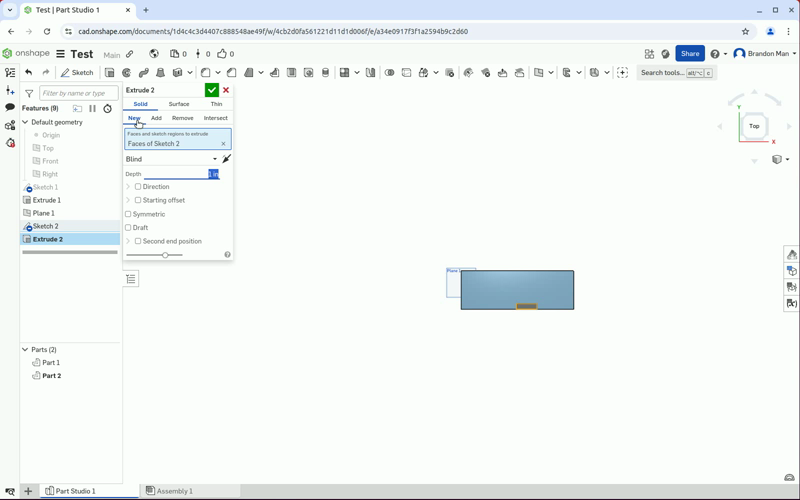
text(23.108)
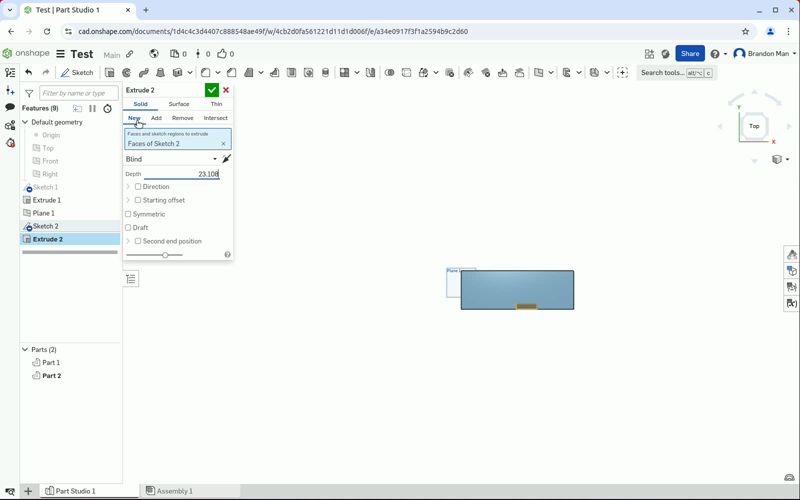
key(enter)
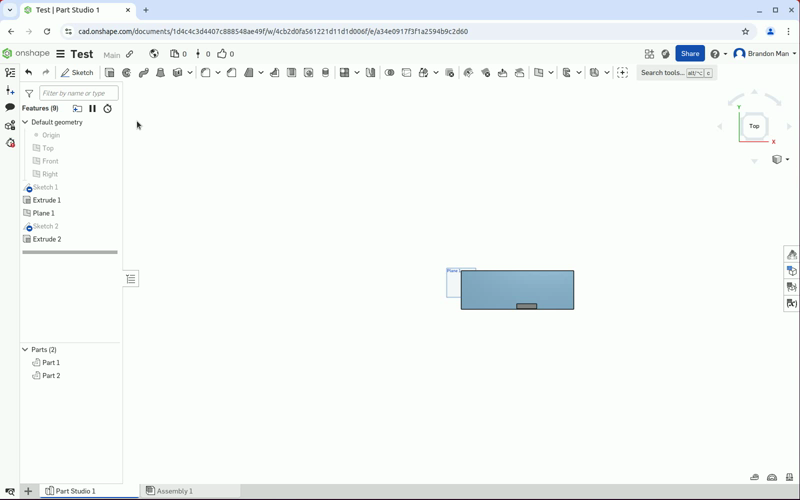
key(shift+h)
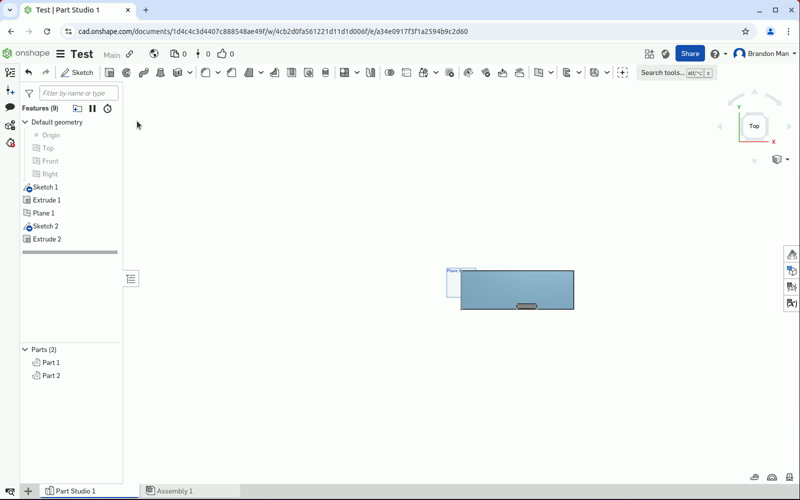
key(shift+h)
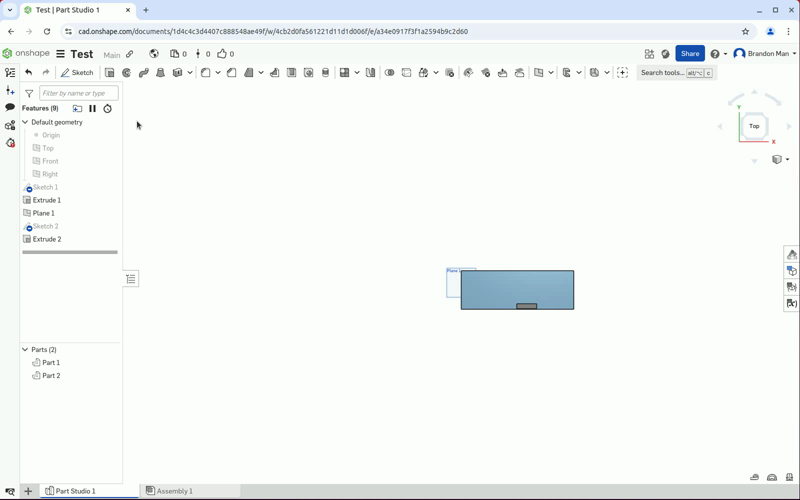
mouse_move(73, 189)
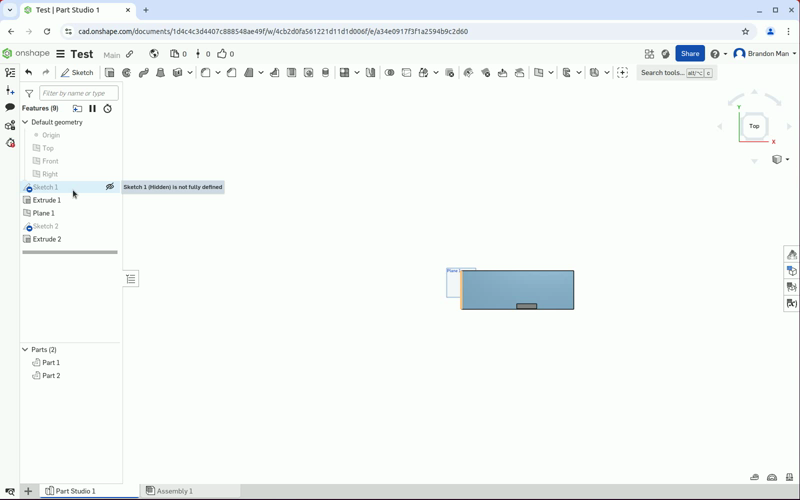
click(73, 189)
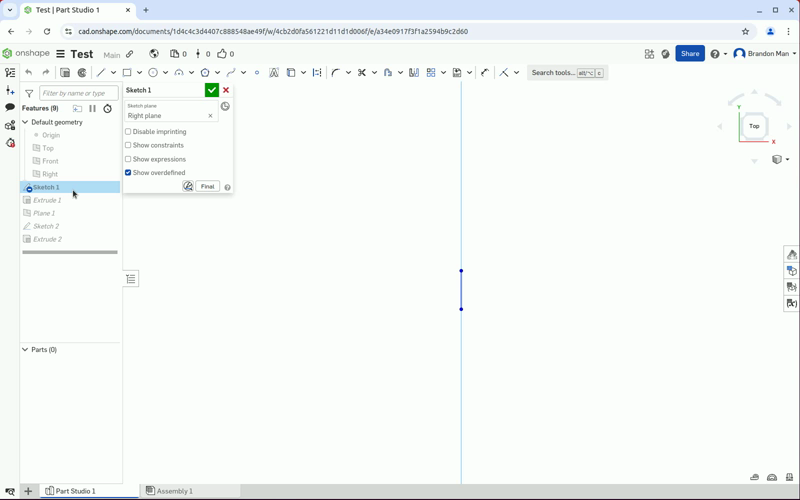
mouse_move(229, 92)
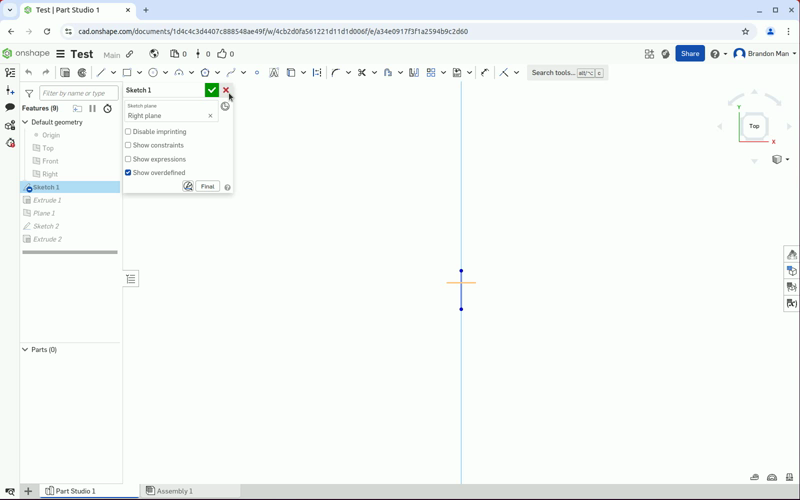
click(229, 92)
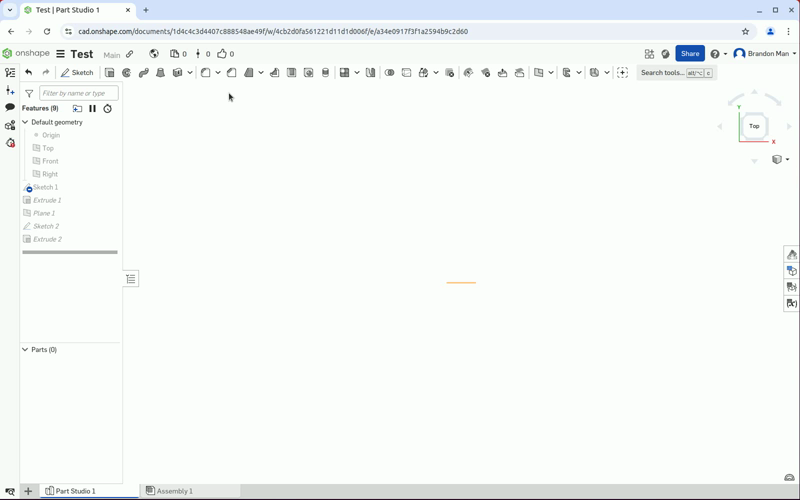
key(shift+s)
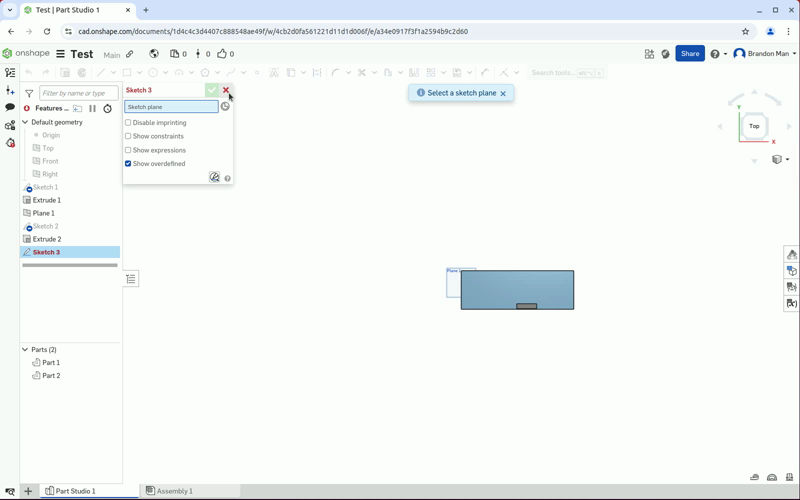
mouse_move(73, 215)
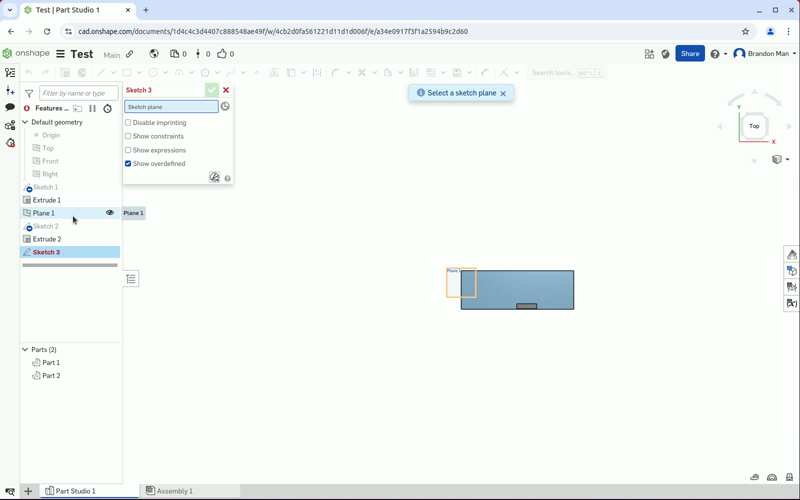
click(73, 215)
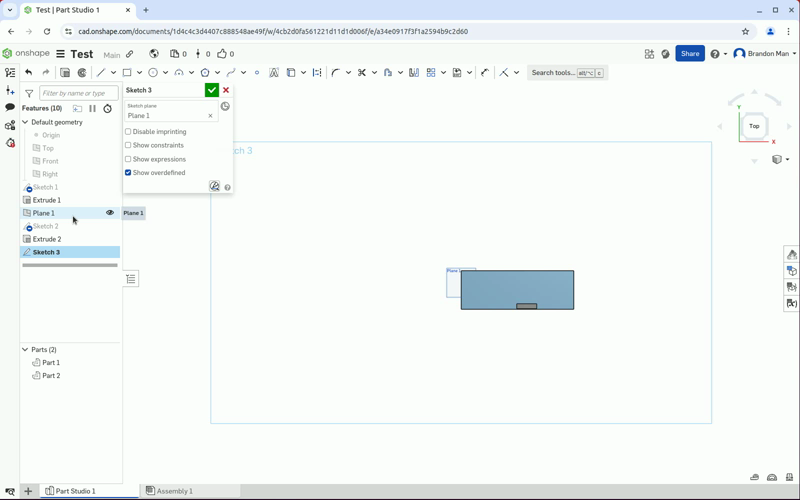
mouse_move(73, 352)
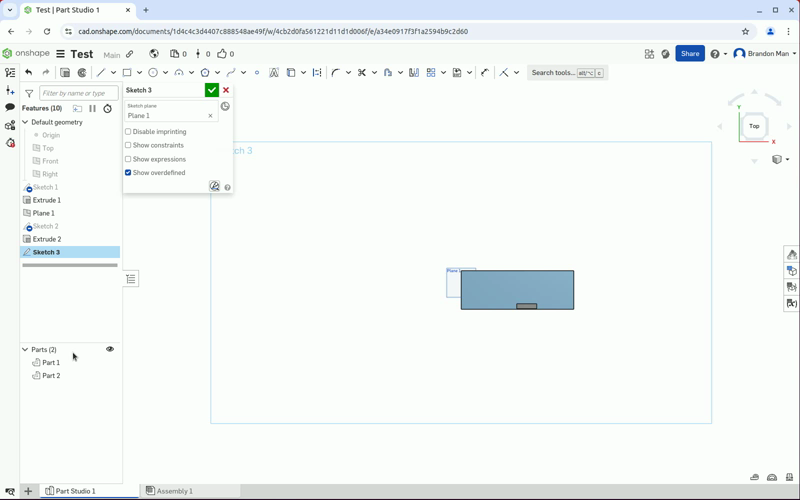
key(y)
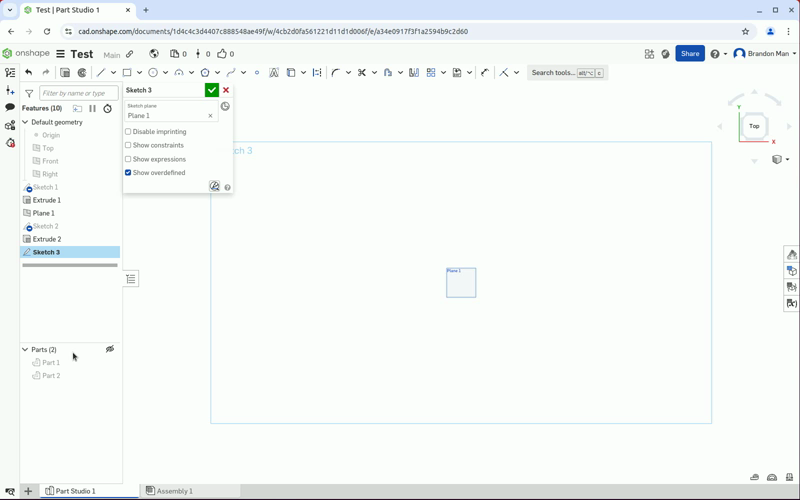
key(l)
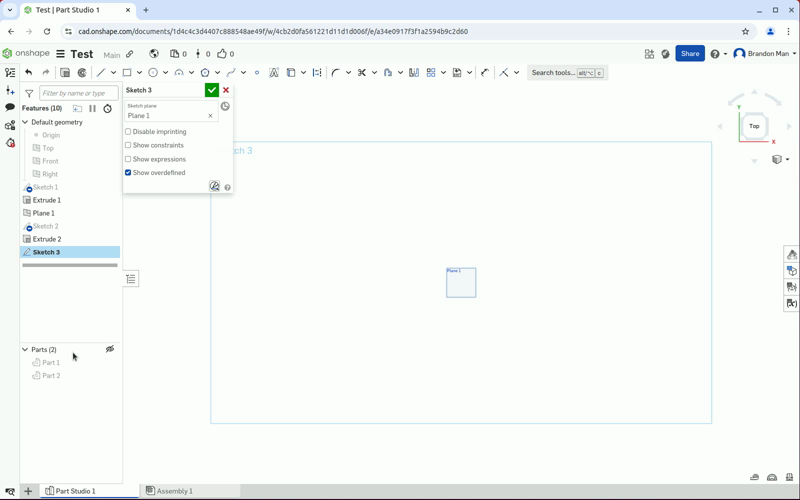
key_down(shift)
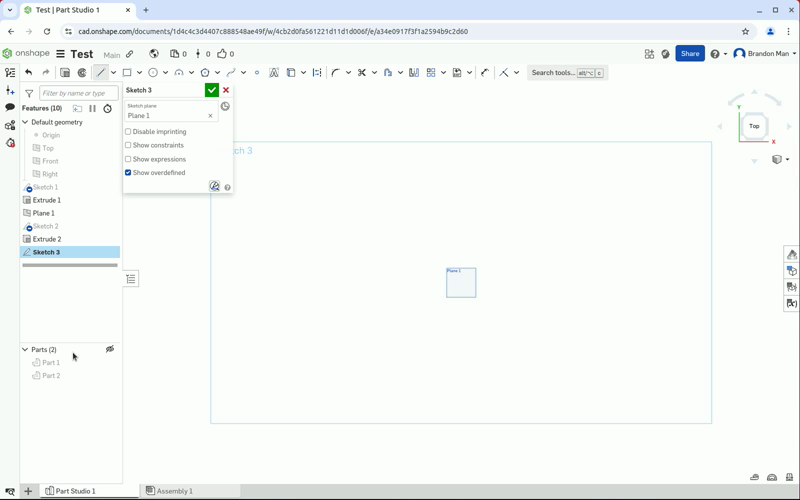
mouse_move(498, 308)
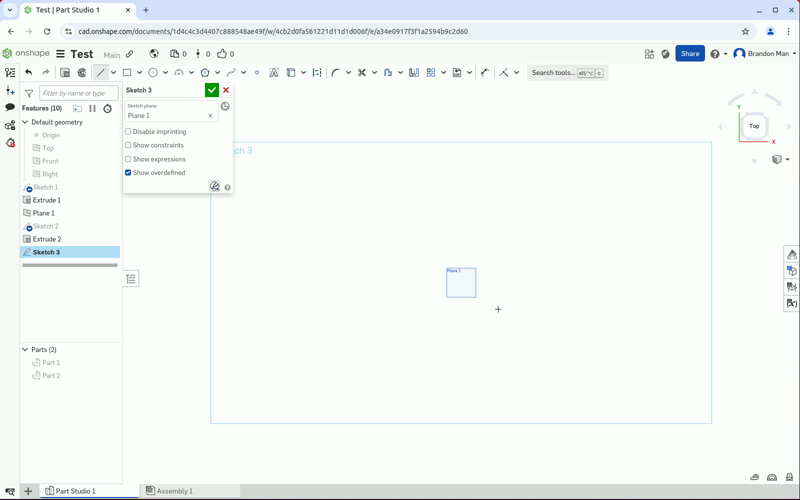
click(498, 308)
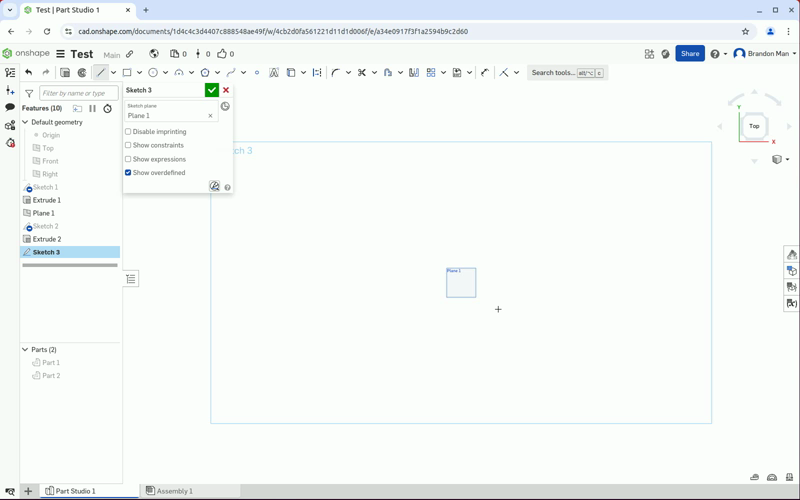
key_up(shift)
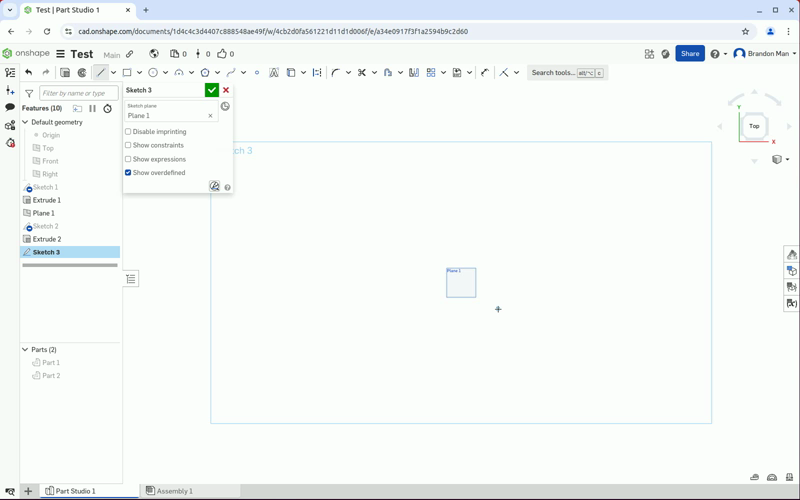
key_down(shift)
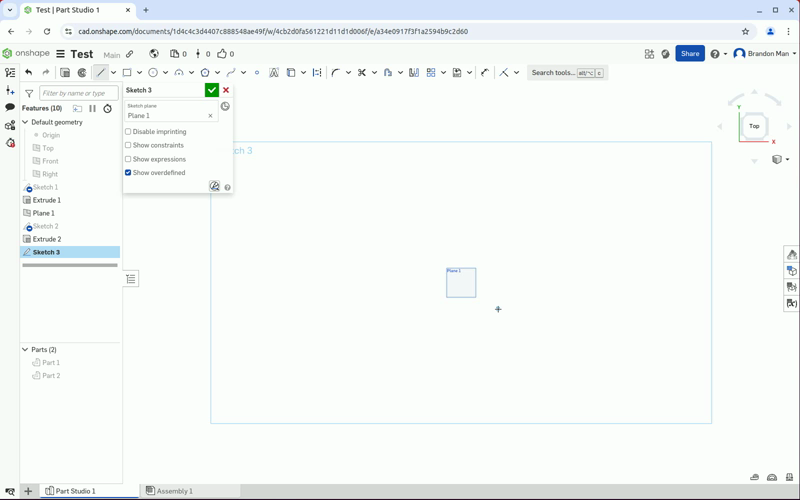
mouse_move(528, 308)
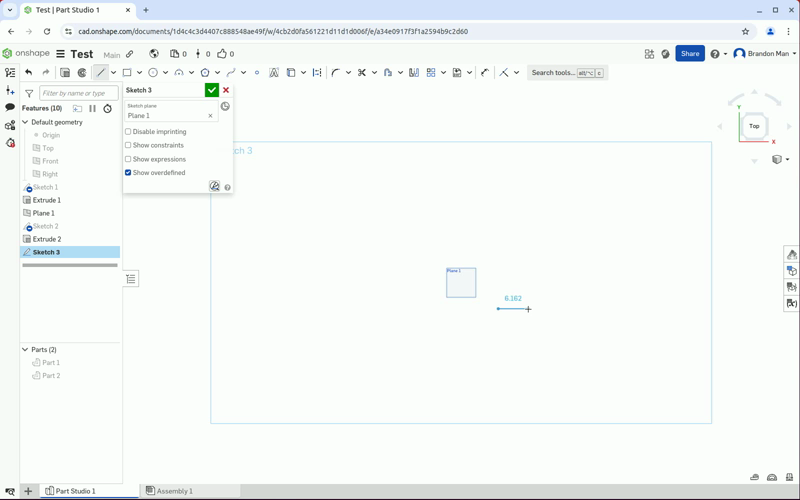
mouse_move(517, 308)
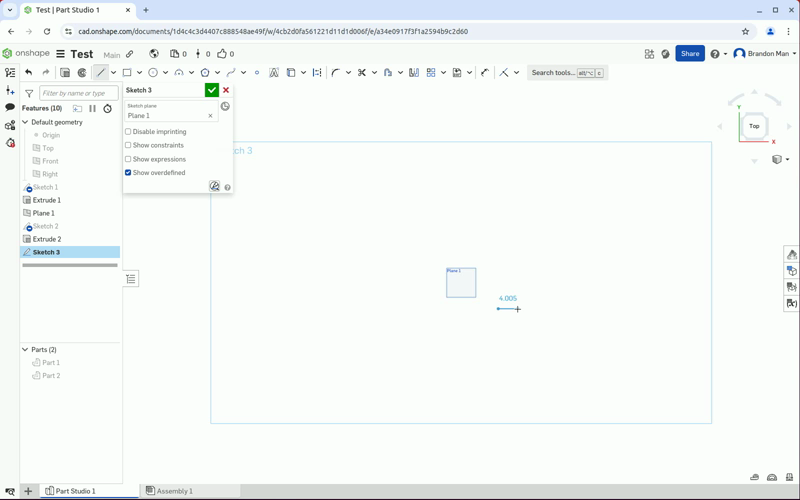
click(517, 308)
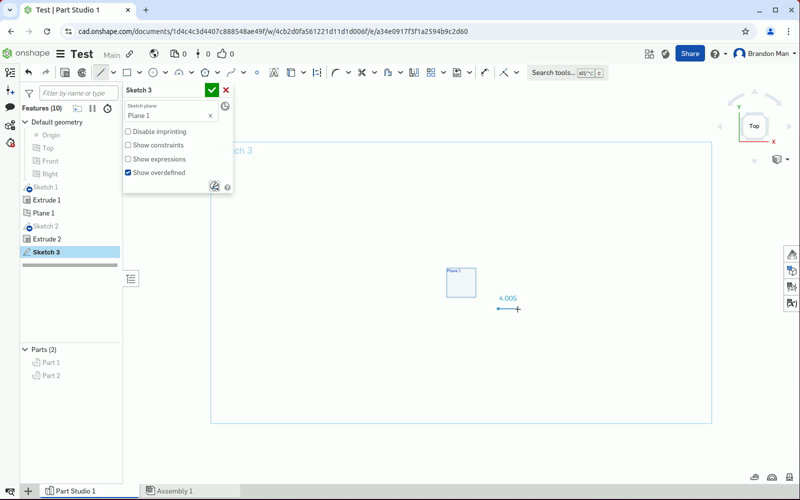
key_up(shift)
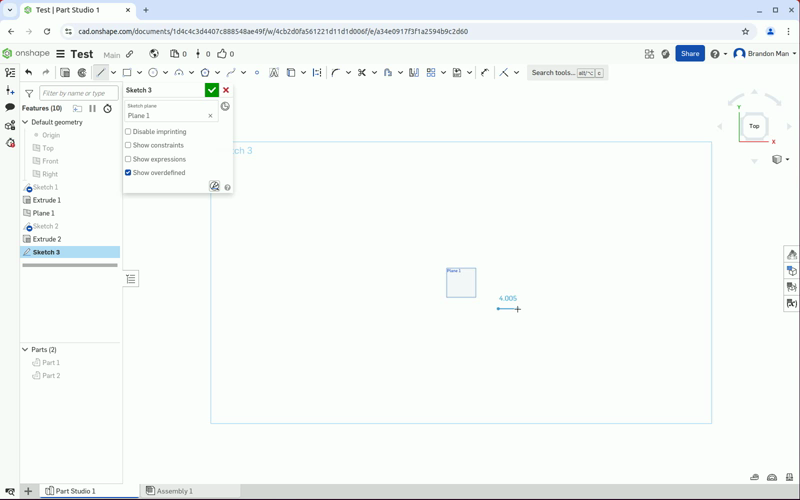
key_down(shift)
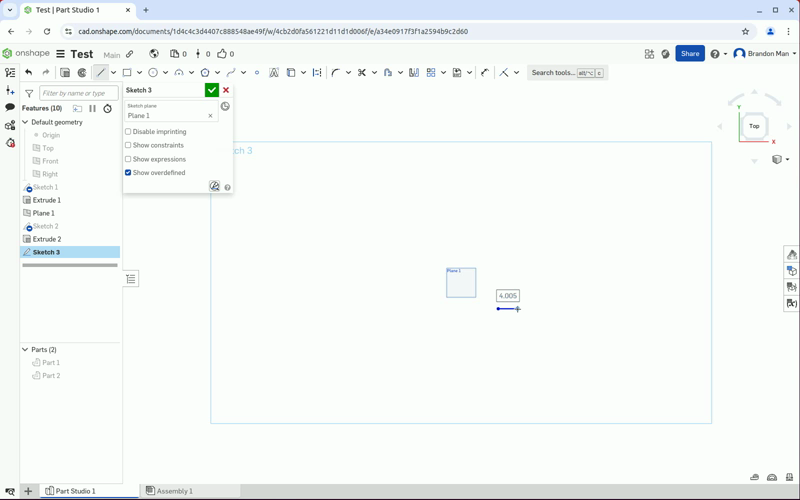
mouse_move(547, 308)
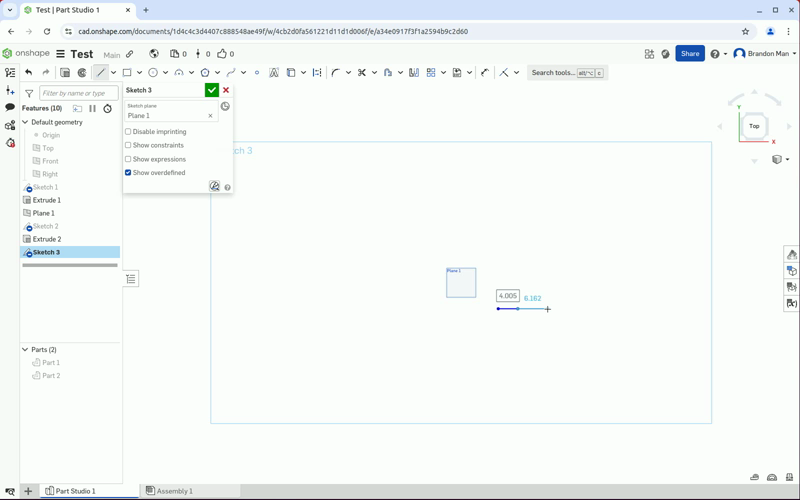
mouse_move(517, 303)
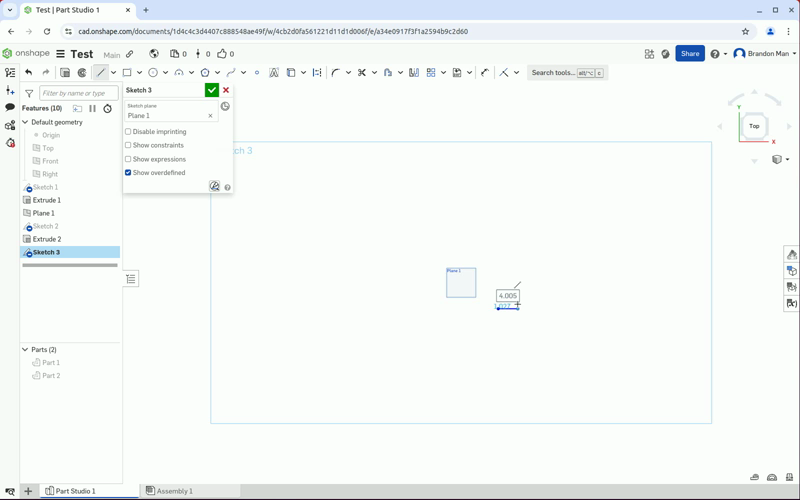
scroll(6)
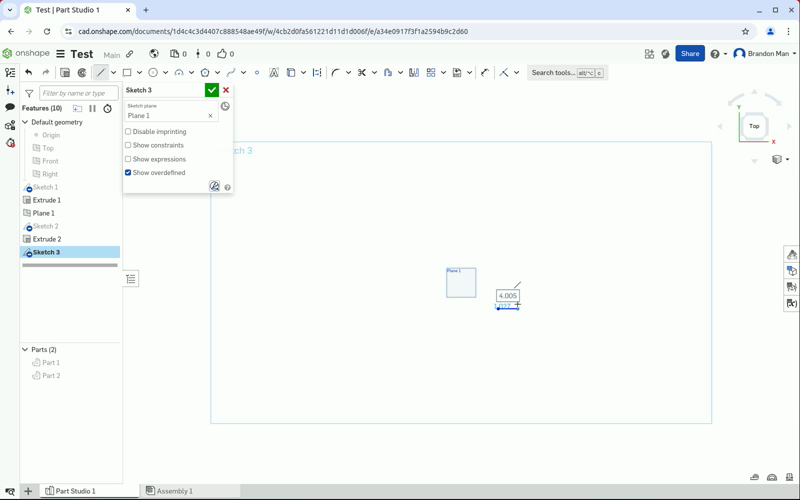
scroll(6)
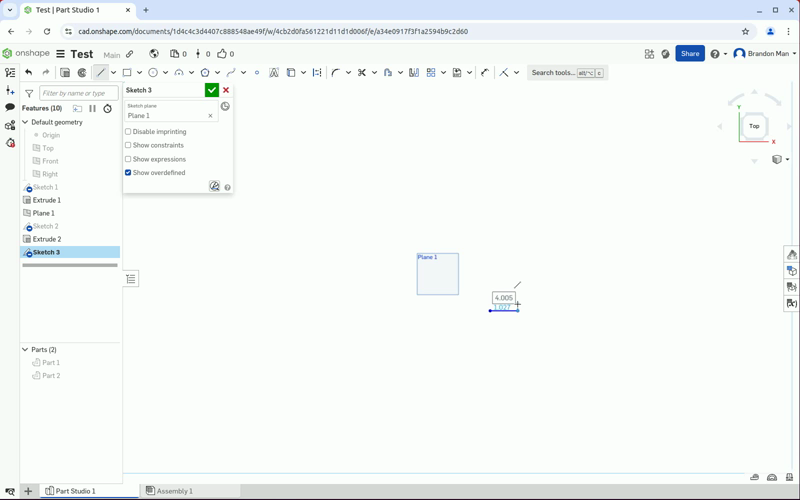
scroll(6)
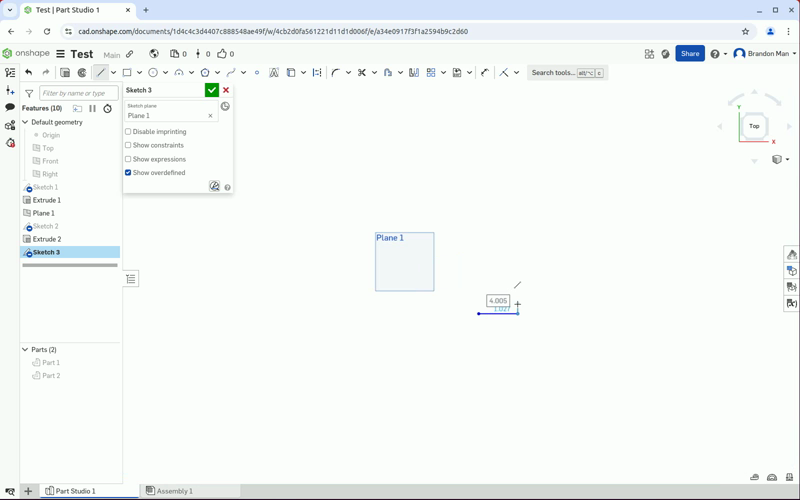
scroll(6)
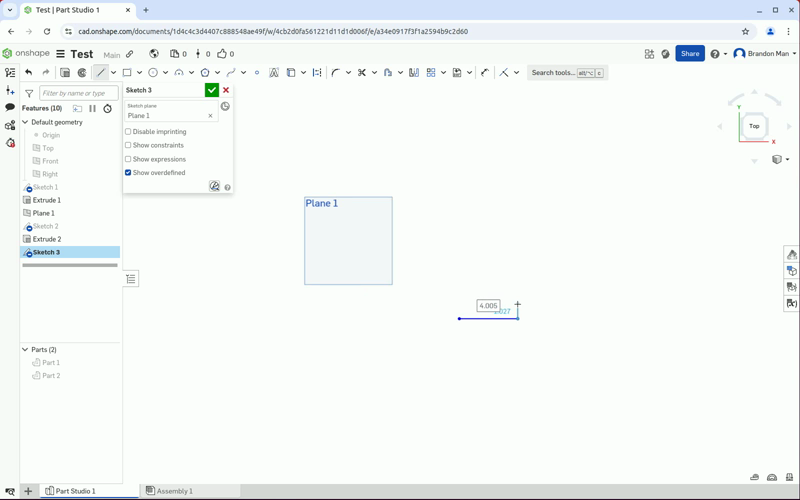
scroll(6)
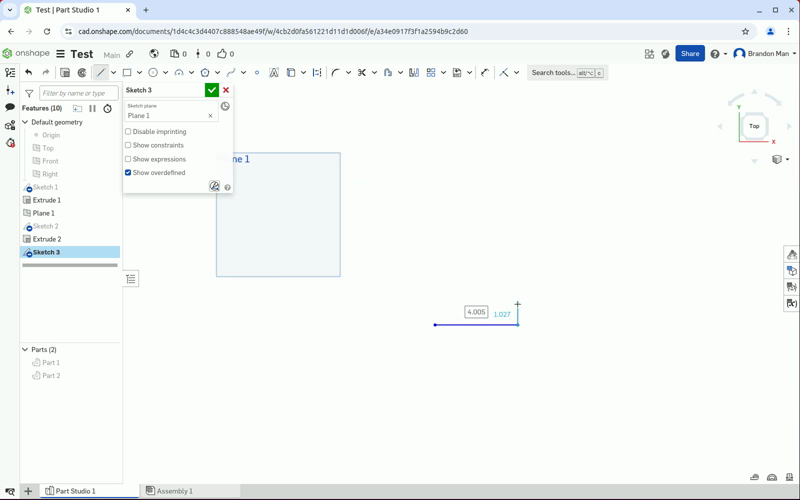
scroll(6)
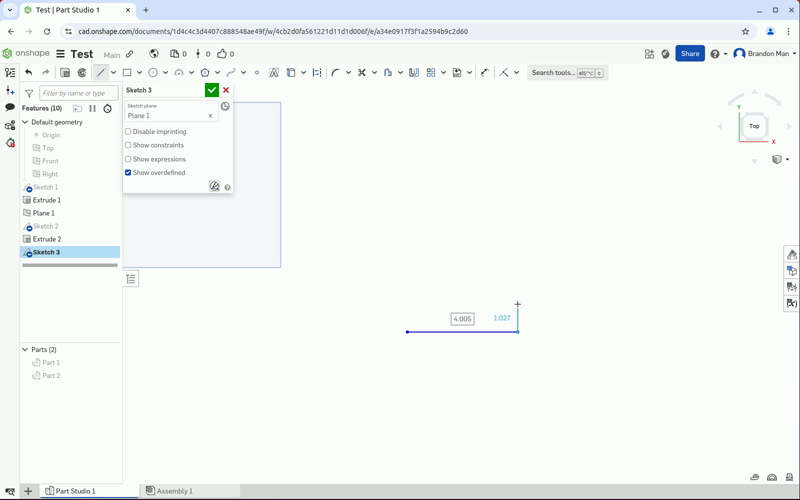
scroll(6)
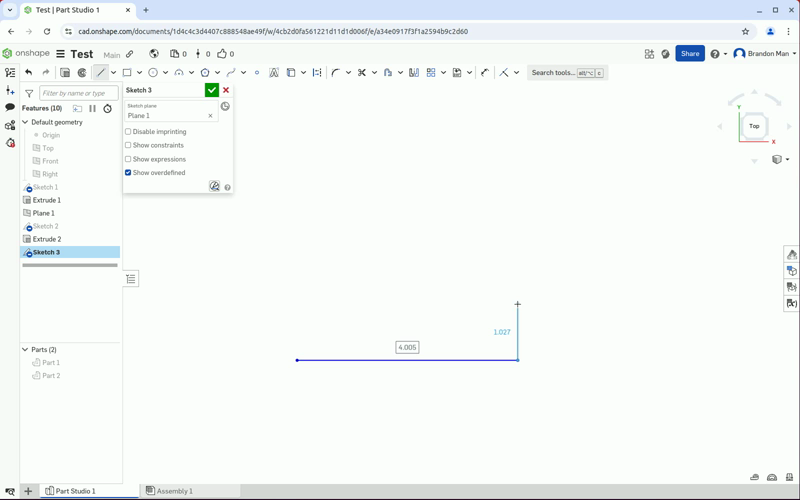
click(517, 303)
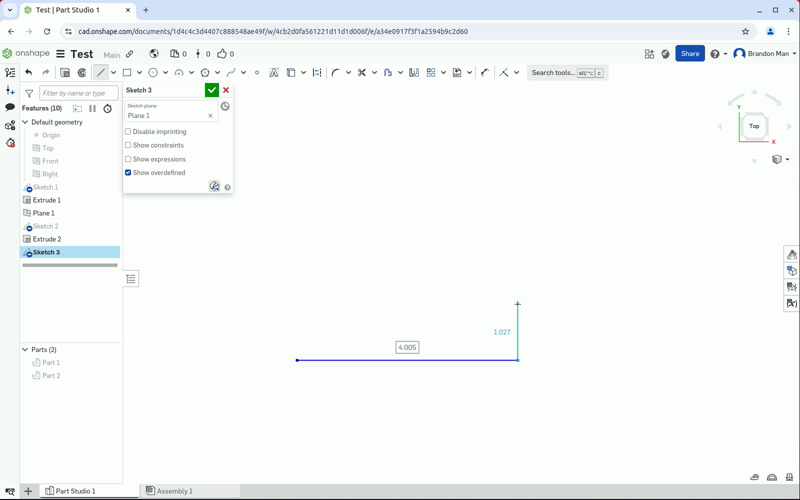
scroll(-6)
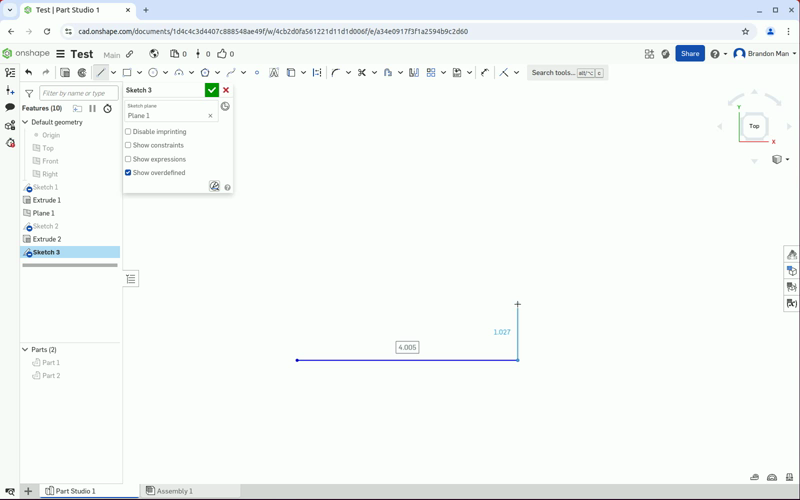
scroll(-6)
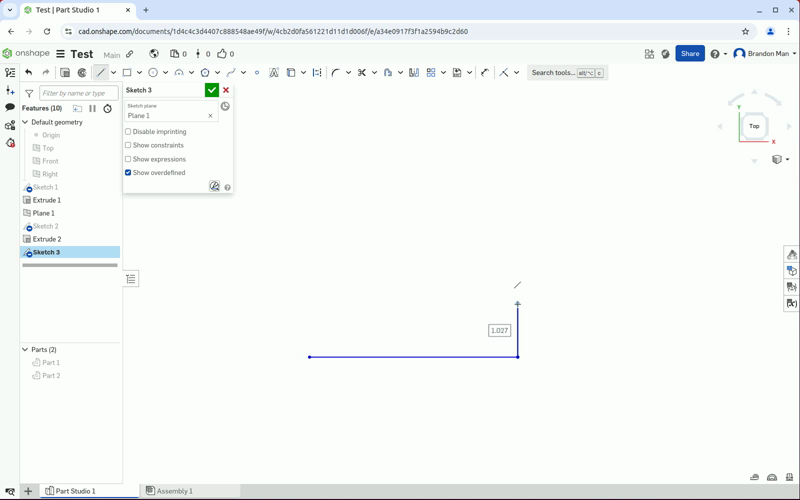
scroll(-6)
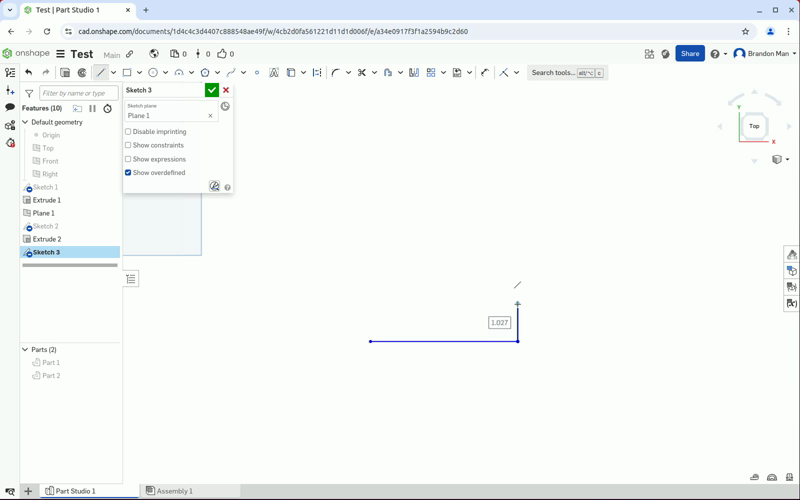
scroll(-6)
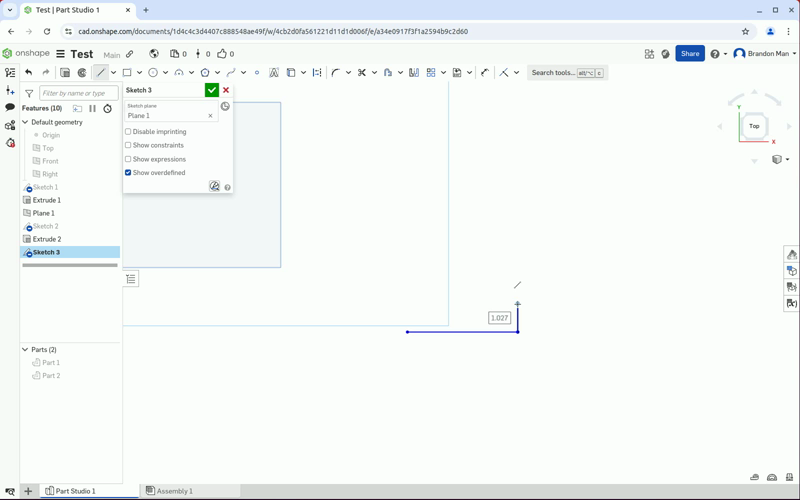
scroll(-6)
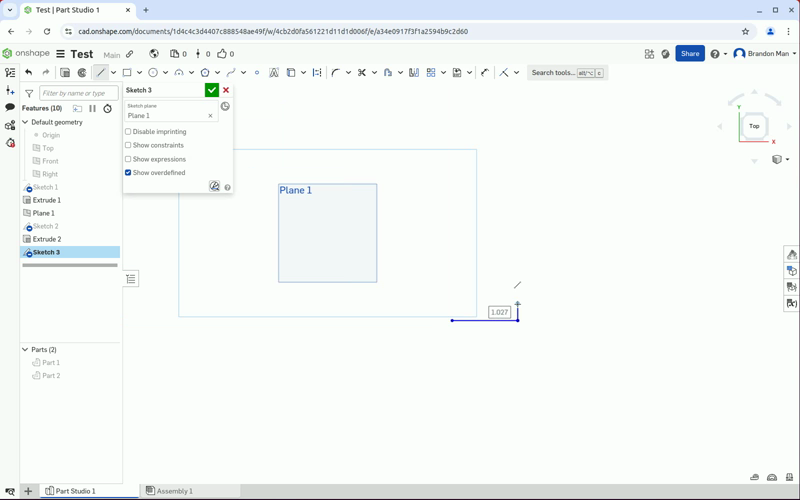
scroll(-6)
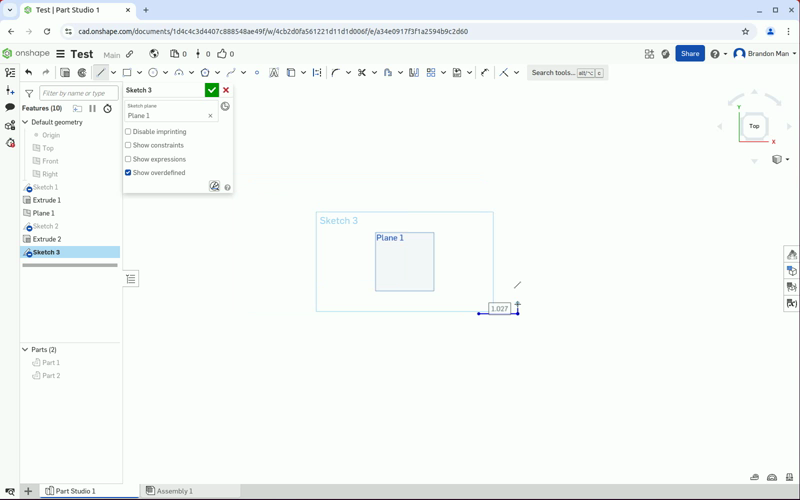
scroll(-6)
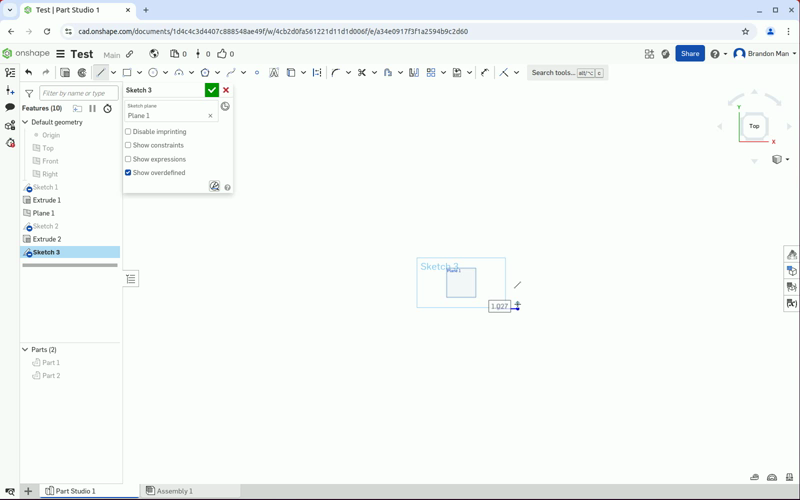
key_up(shift)
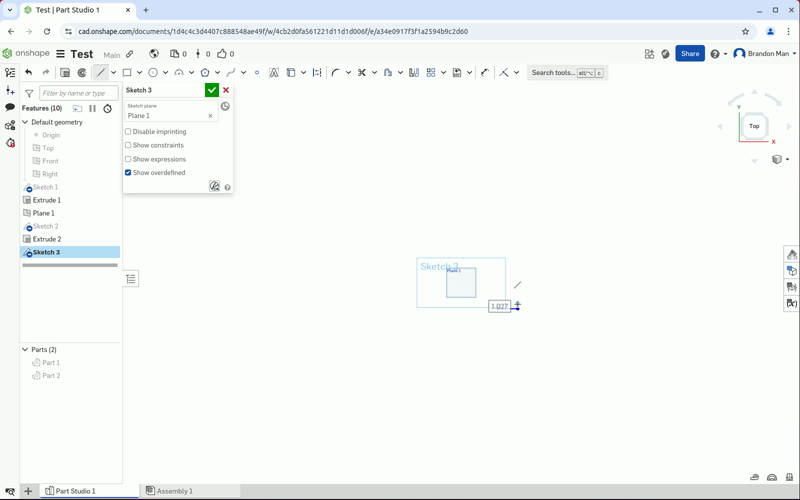
key_down(shift)
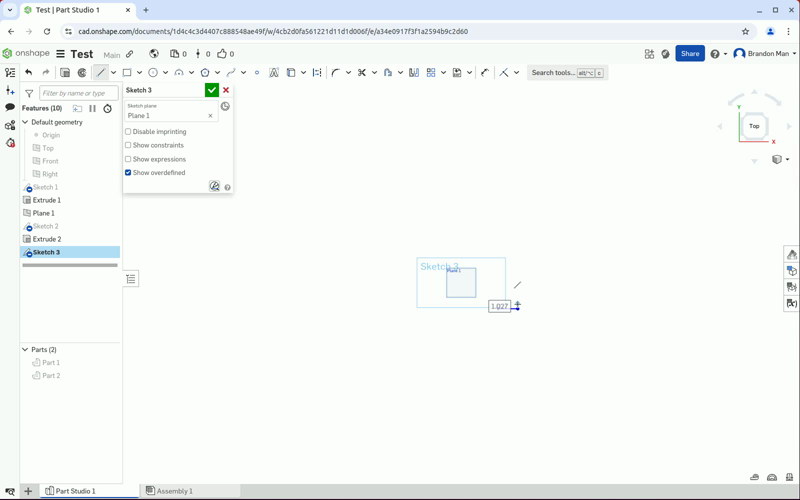
mouse_move(547, 303)
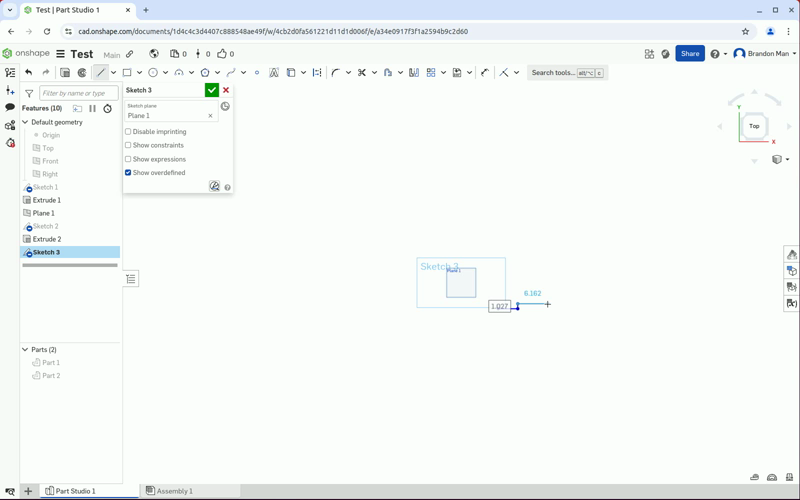
mouse_move(503, 303)
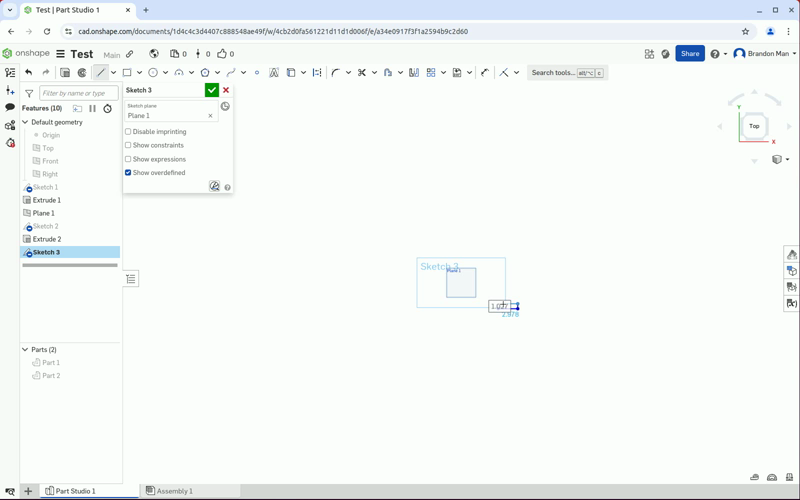
click(503, 303)
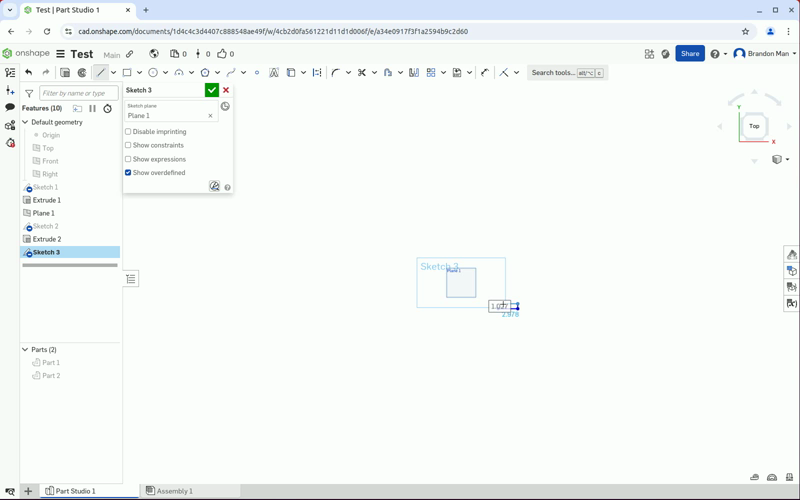
key_up(shift)
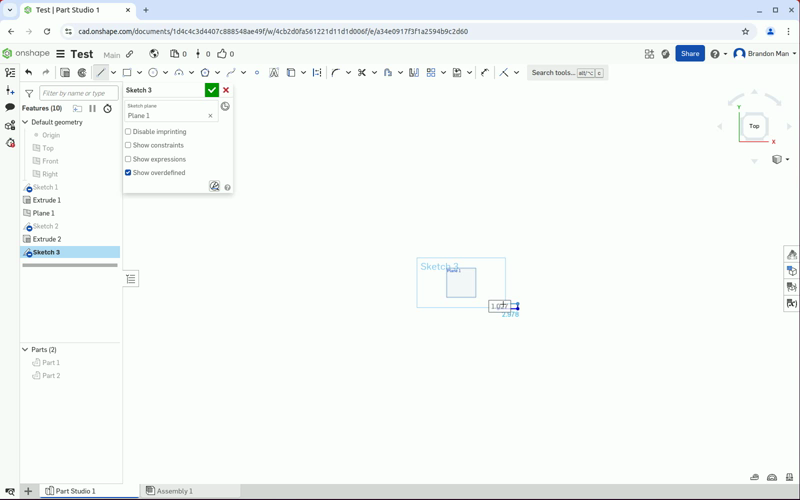
key_down(shift)
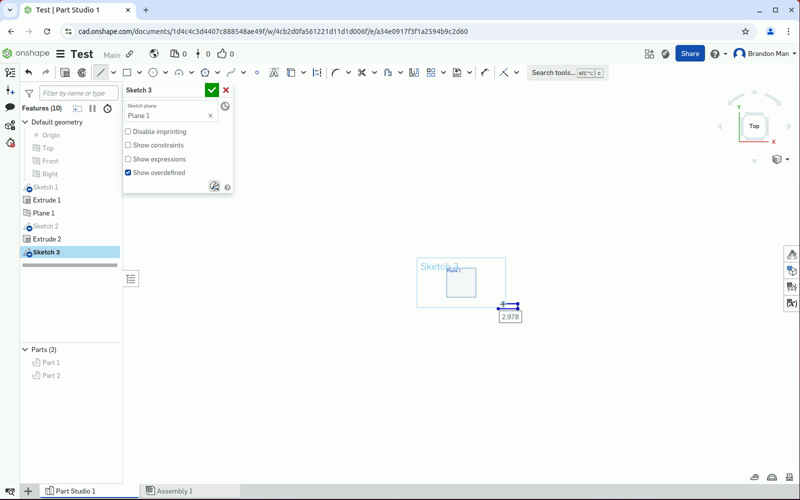
mouse_move(533, 303)
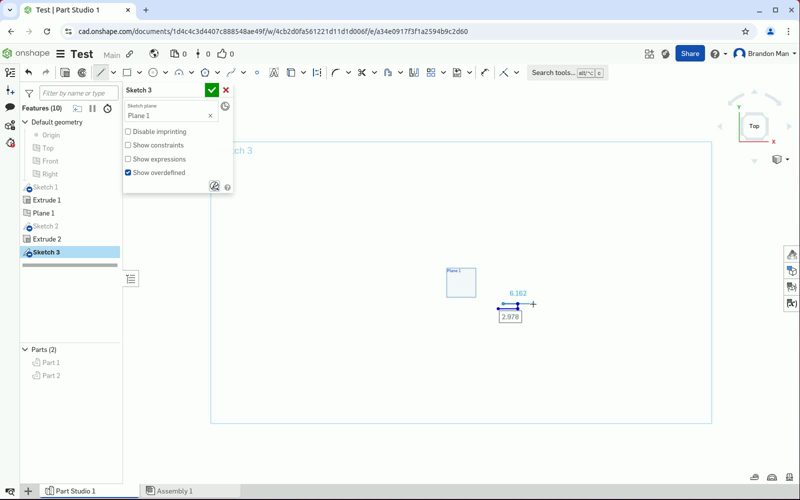
mouse_move(503, 270)
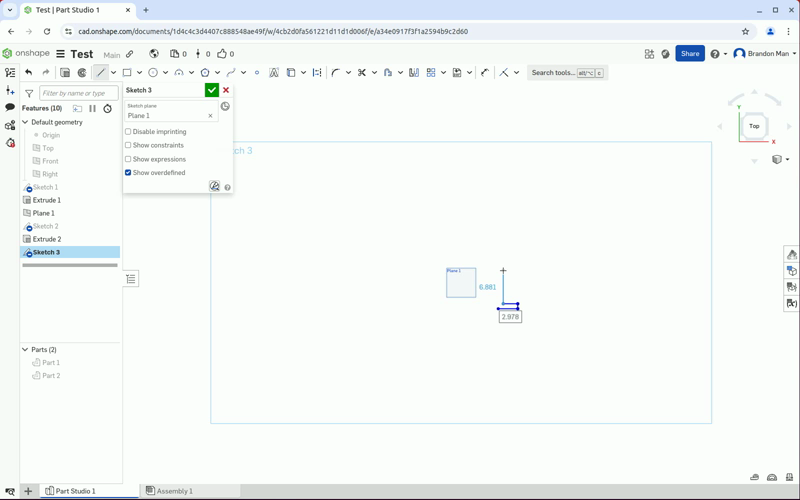
click(503, 270)
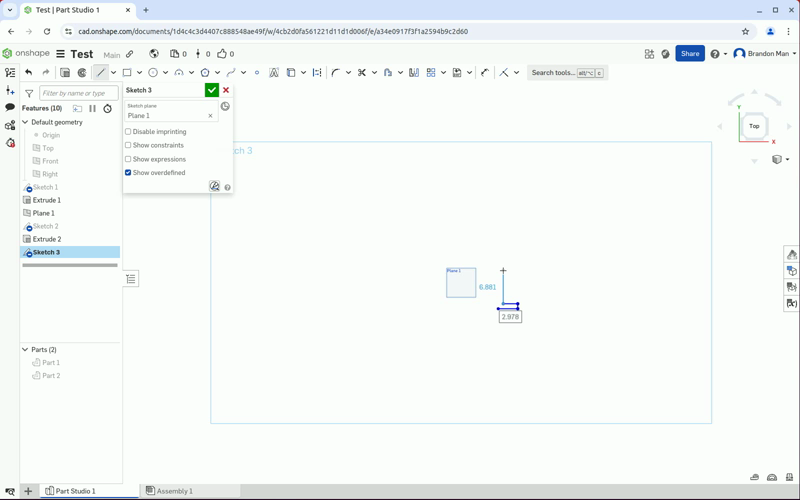
key_up(shift)
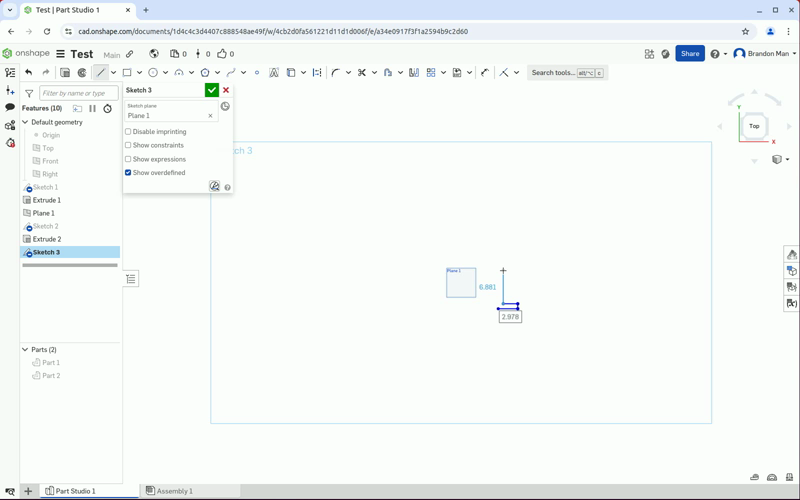
key_down(shift)
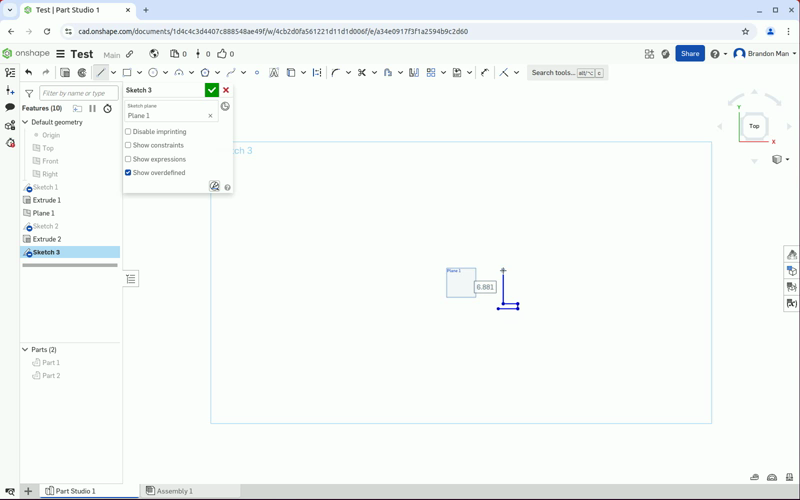
mouse_move(533, 270)
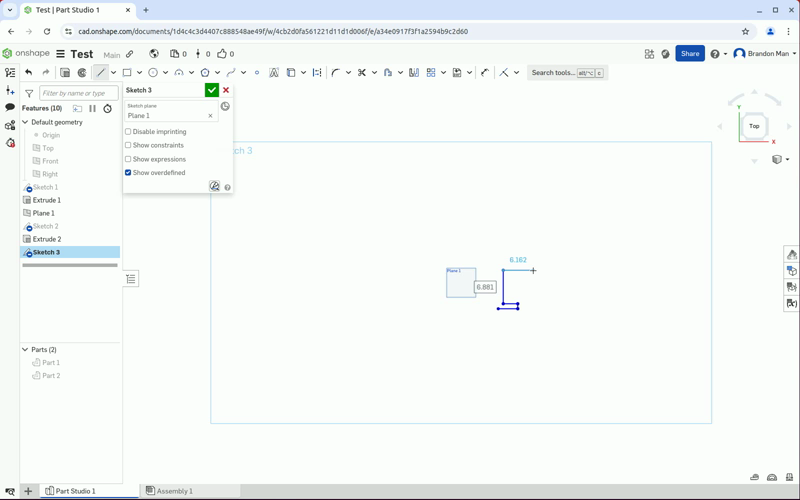
mouse_move(498, 270)
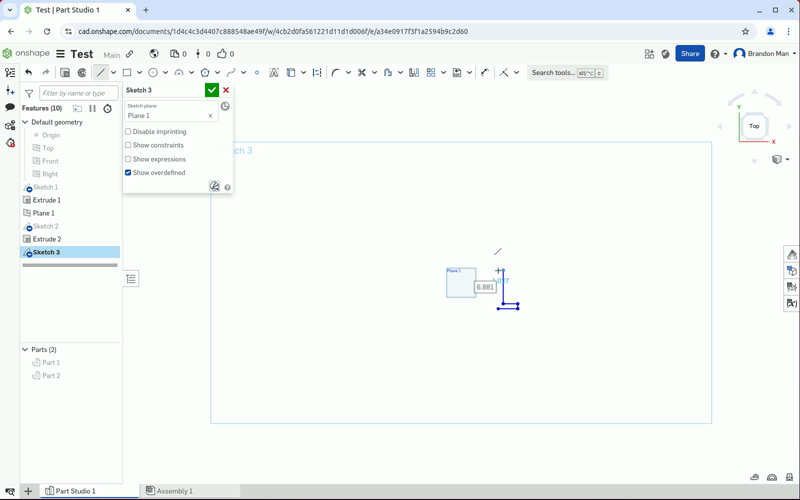
scroll(6)
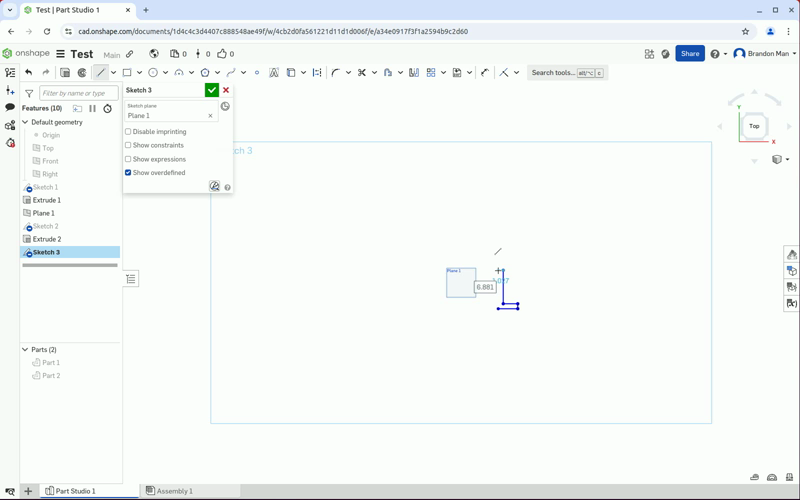
scroll(6)
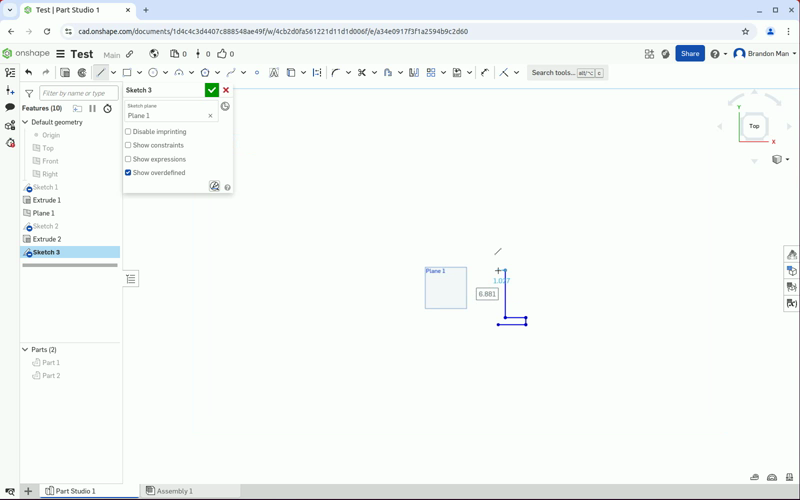
scroll(6)
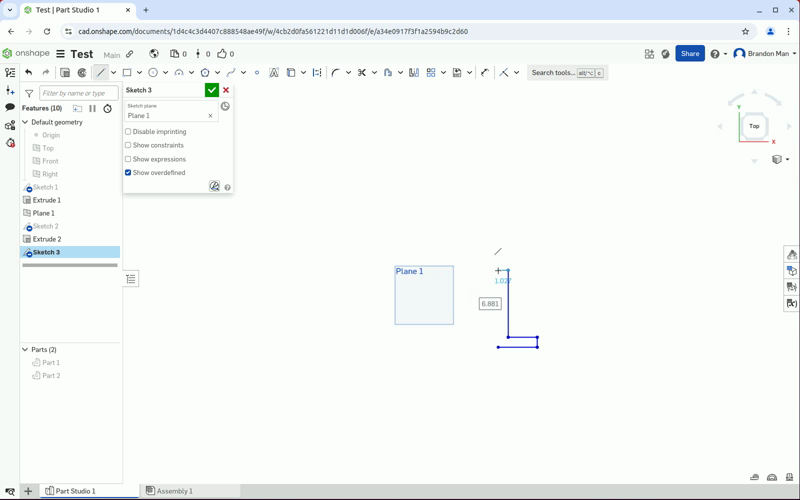
scroll(6)
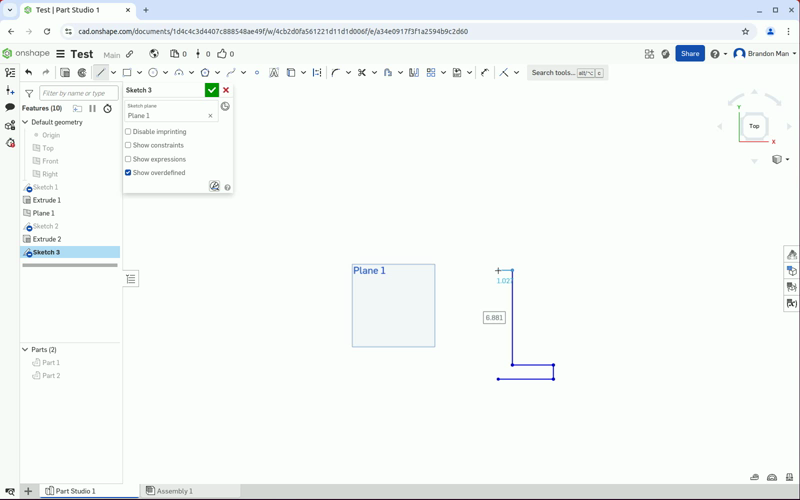
scroll(6)
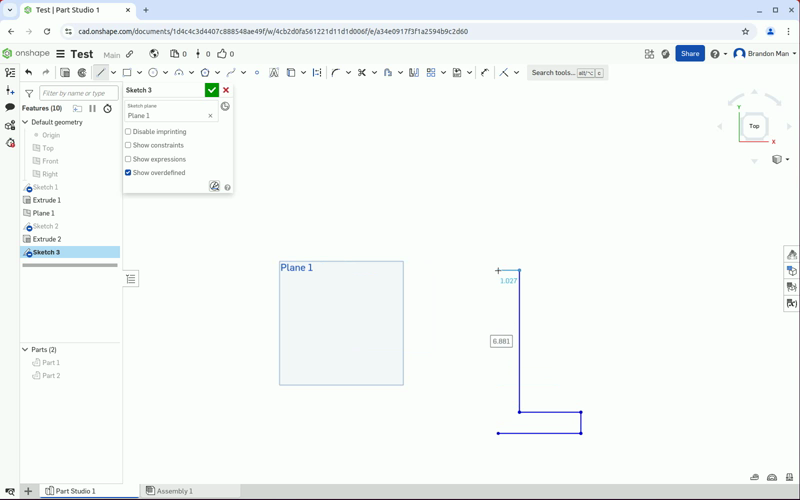
scroll(6)
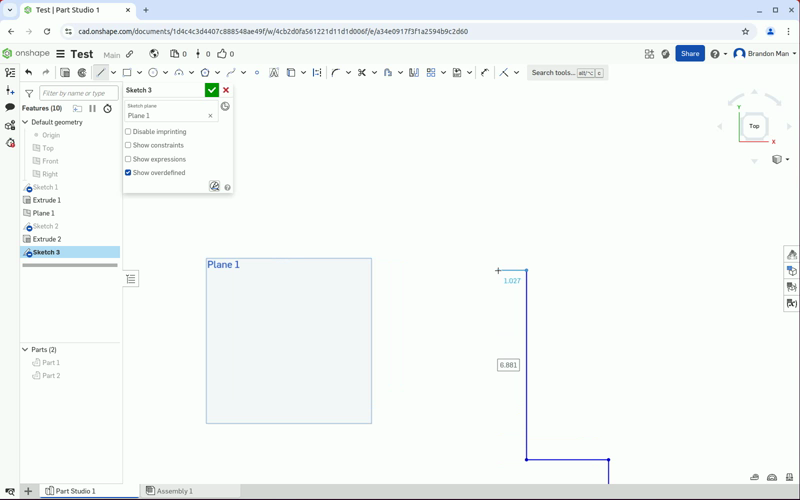
scroll(6)
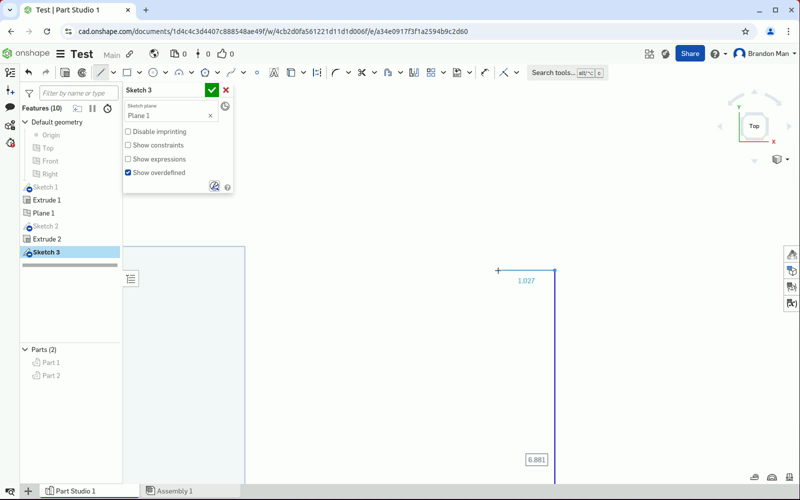
click(498, 270)
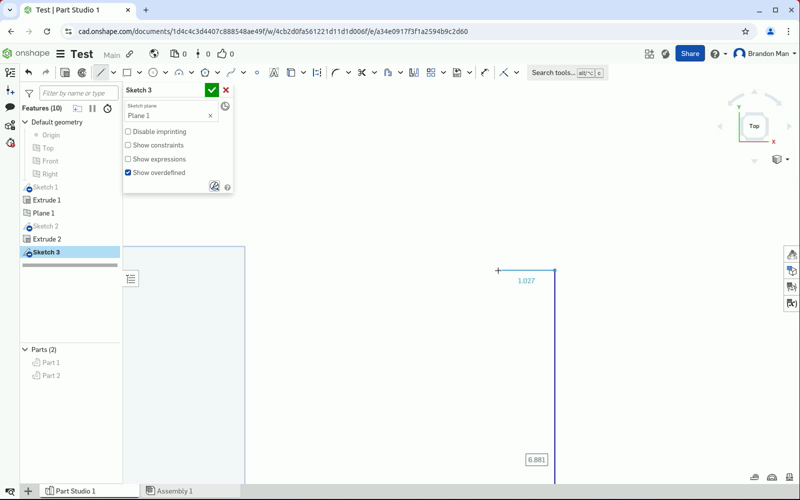
scroll(-6)
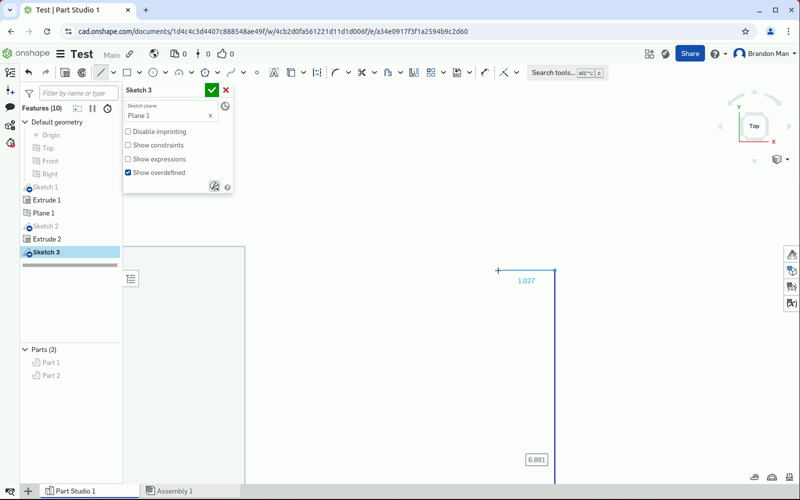
scroll(-6)
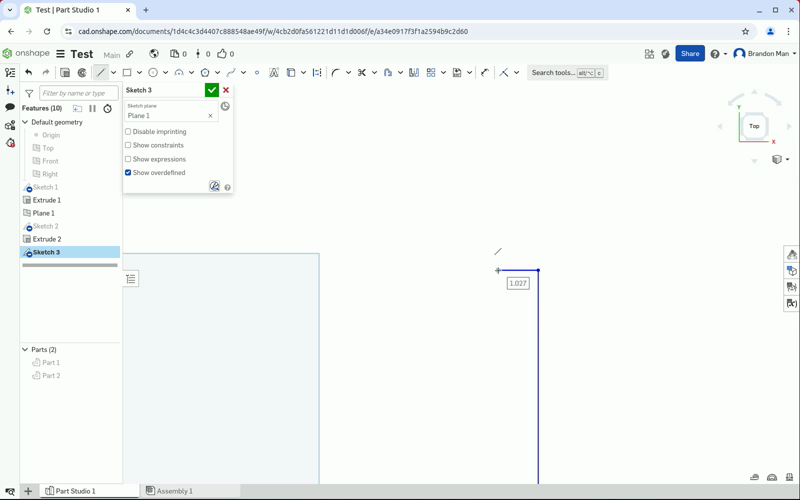
scroll(-6)
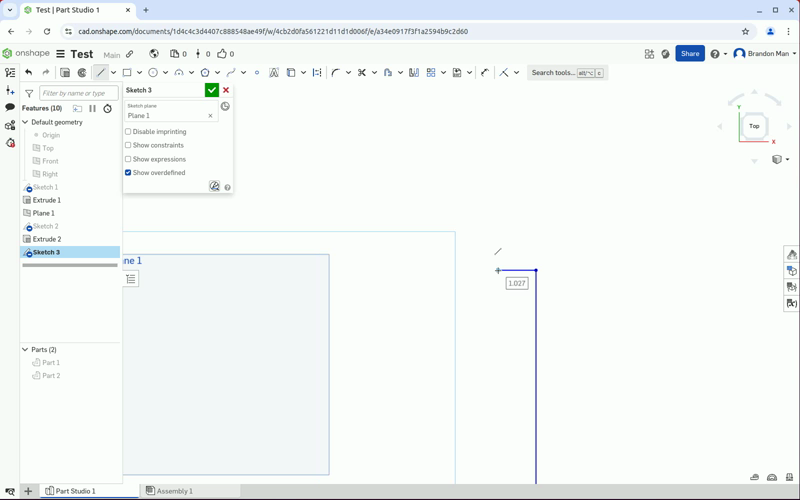
scroll(-6)
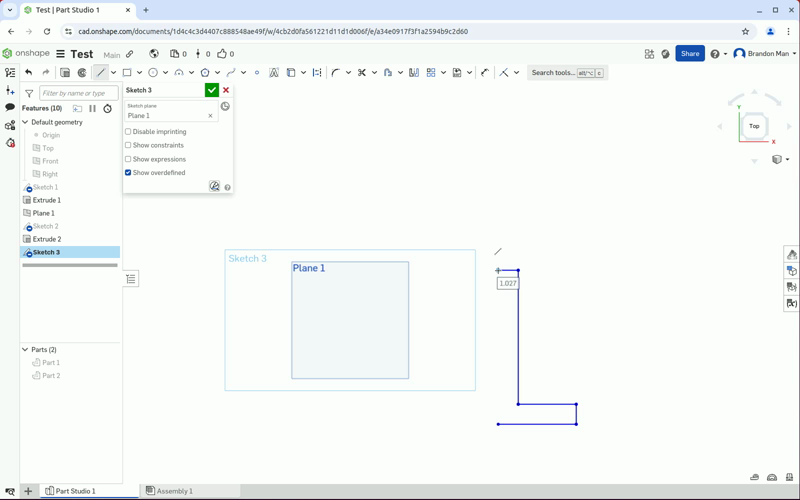
scroll(-6)
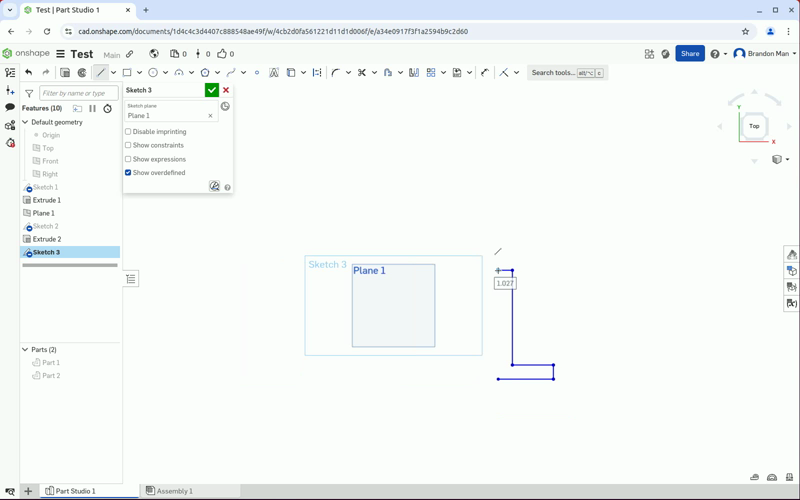
scroll(-6)
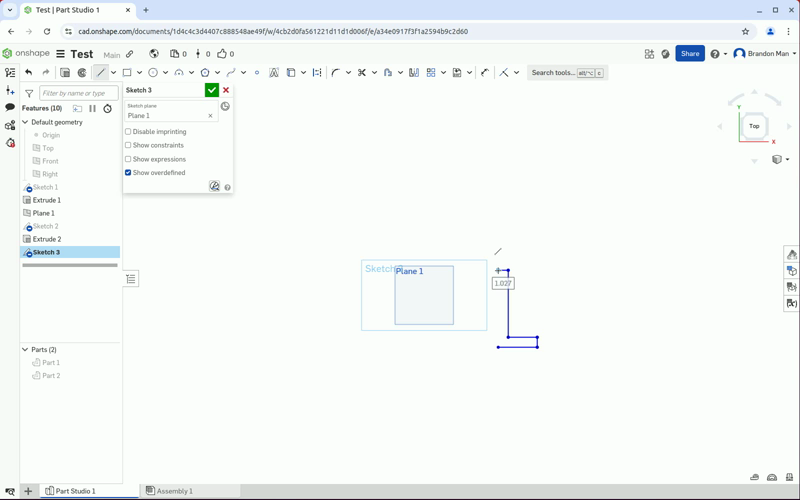
scroll(-6)
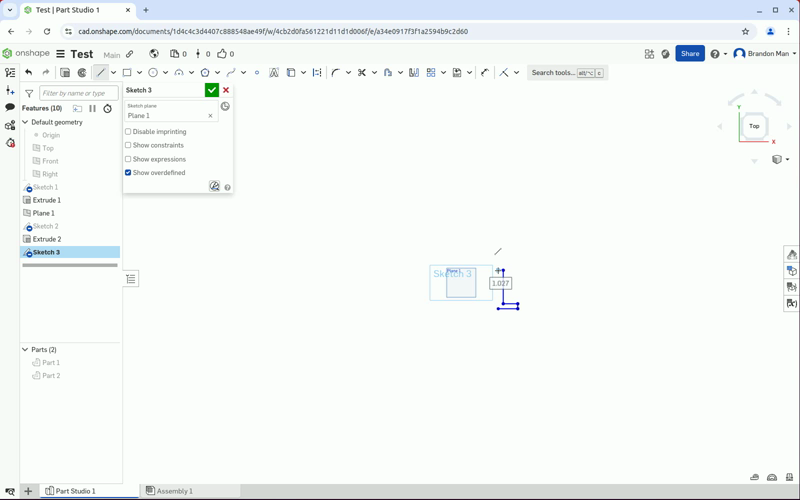
key_up(shift)
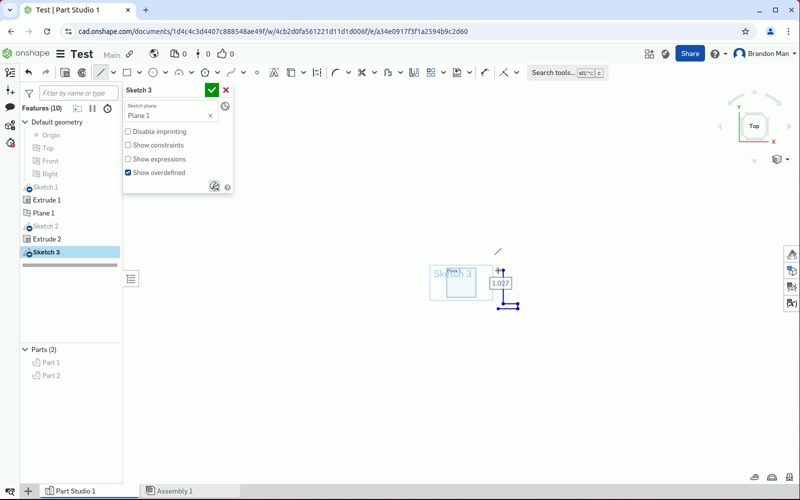
mouse_move(528, 270)
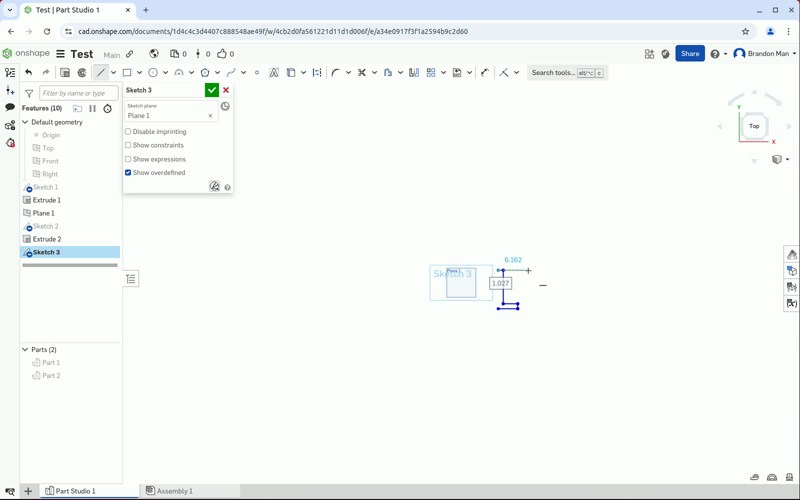
key_down(shift)
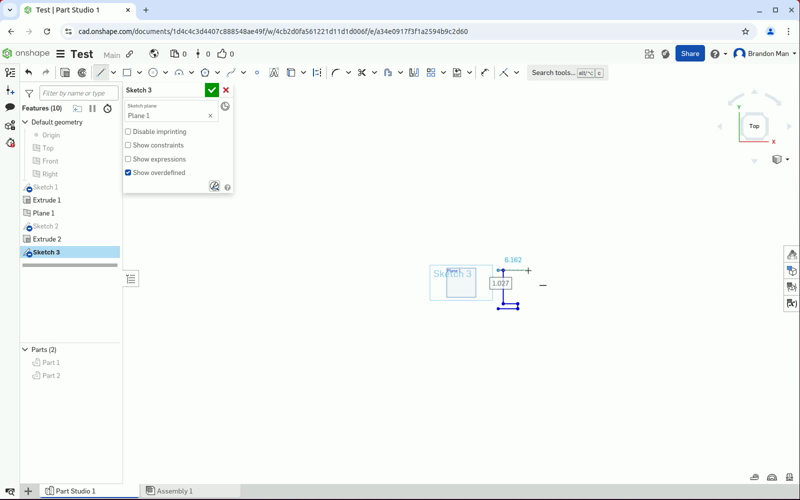
mouse_move(498, 308)
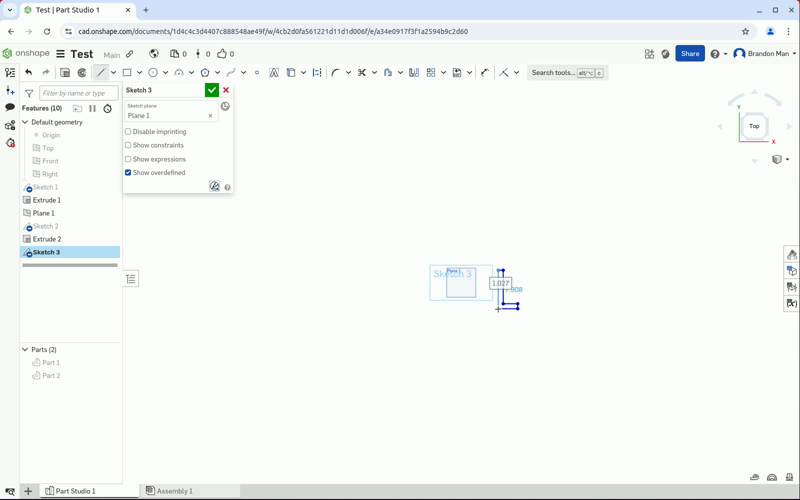
key_up(shift)
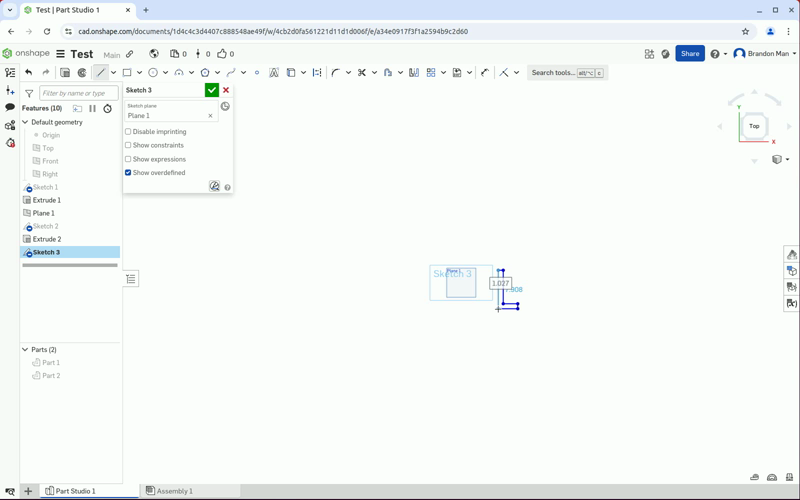
click(498, 308)
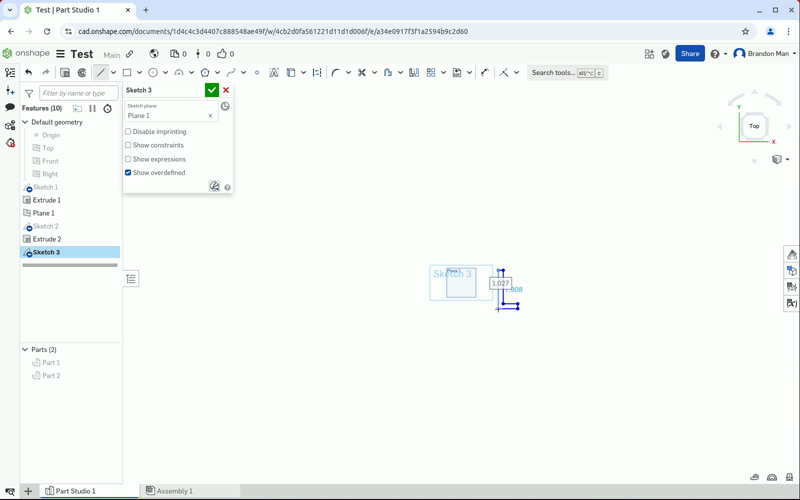
key(esc)
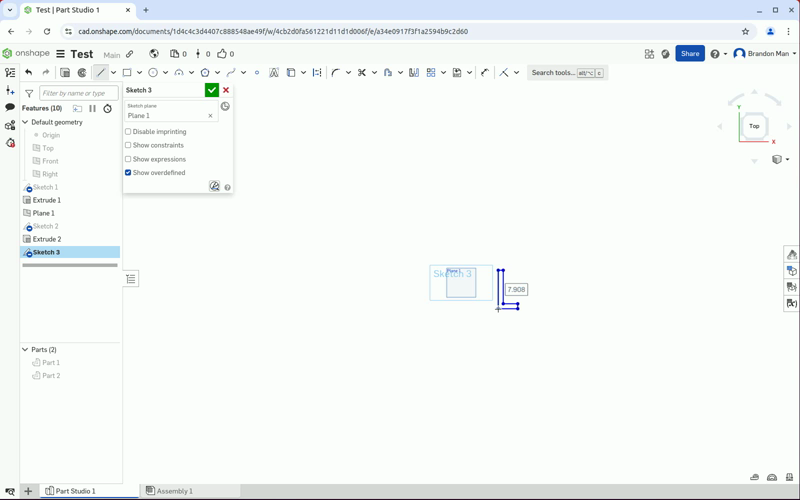
mouse_move(501, 299)
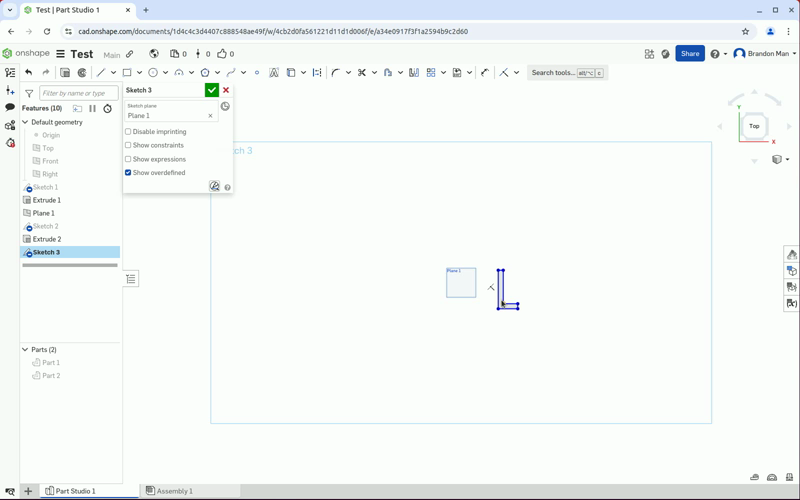
scroll(6)
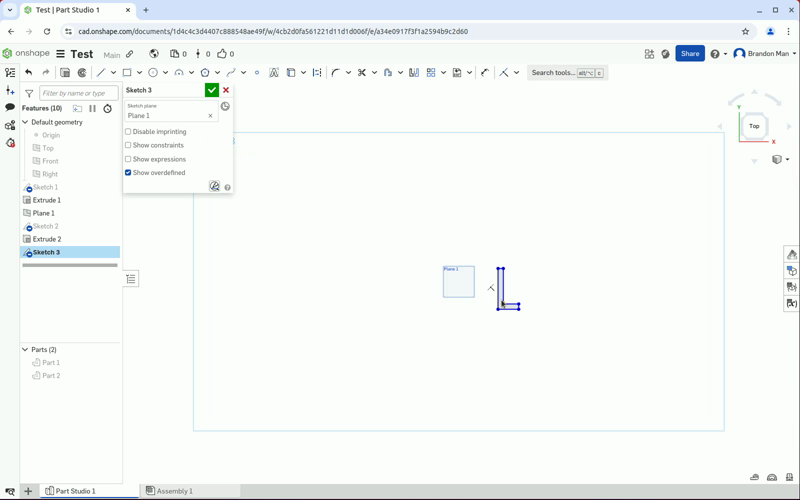
scroll(6)
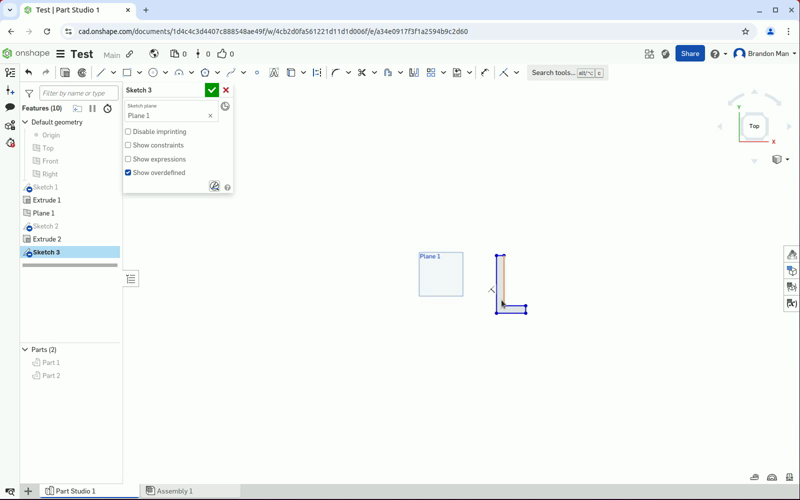
scroll(6)
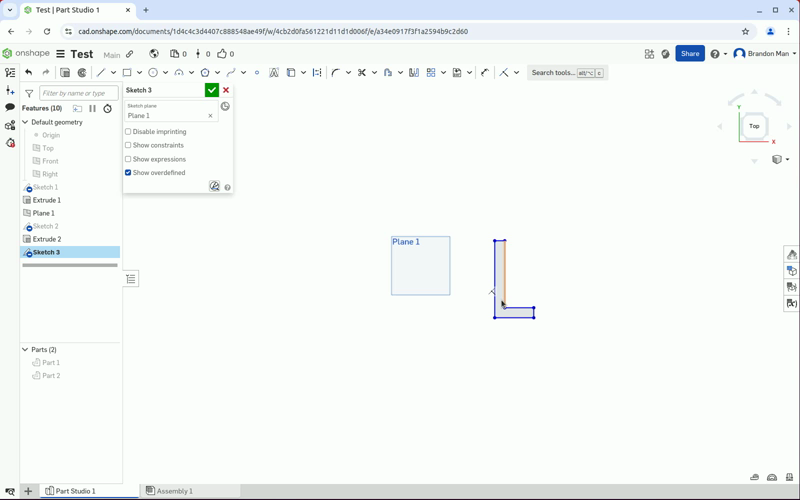
scroll(6)
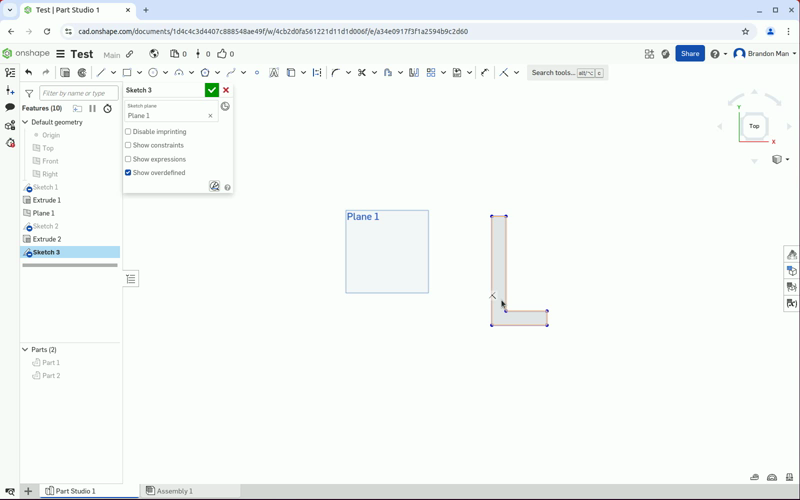
scroll(6)
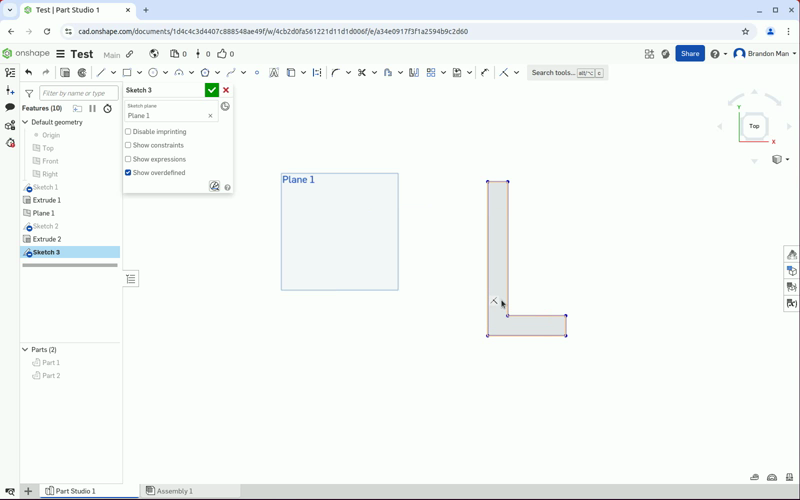
scroll(6)
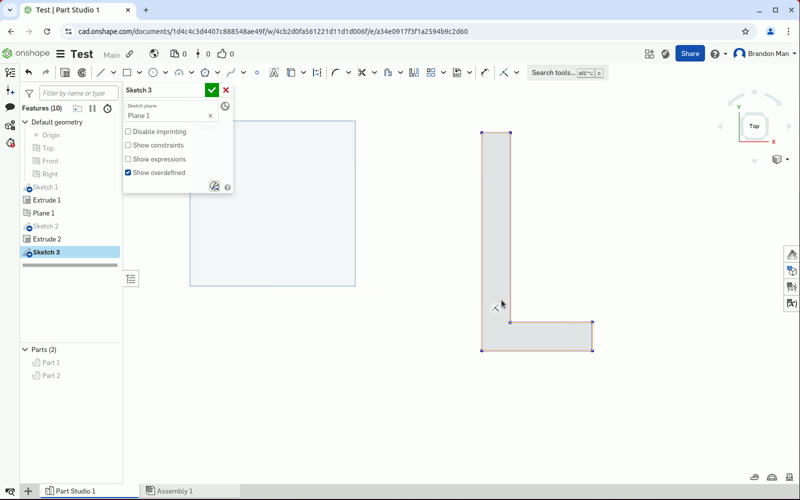
scroll(6)
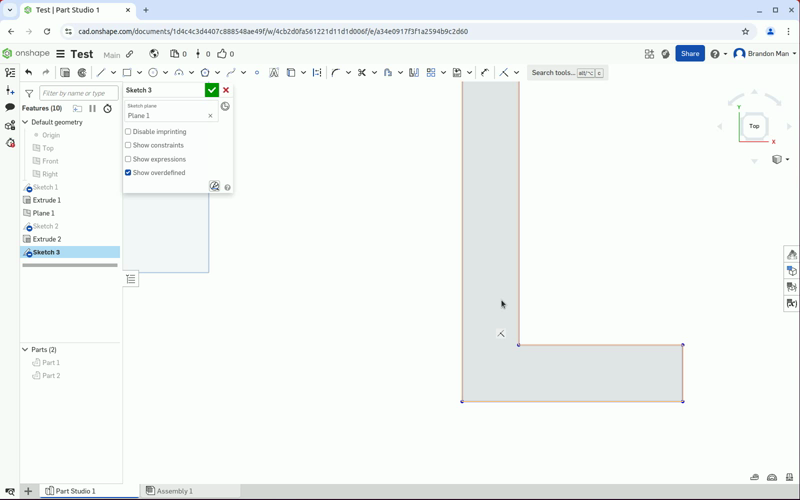
click(501, 299)
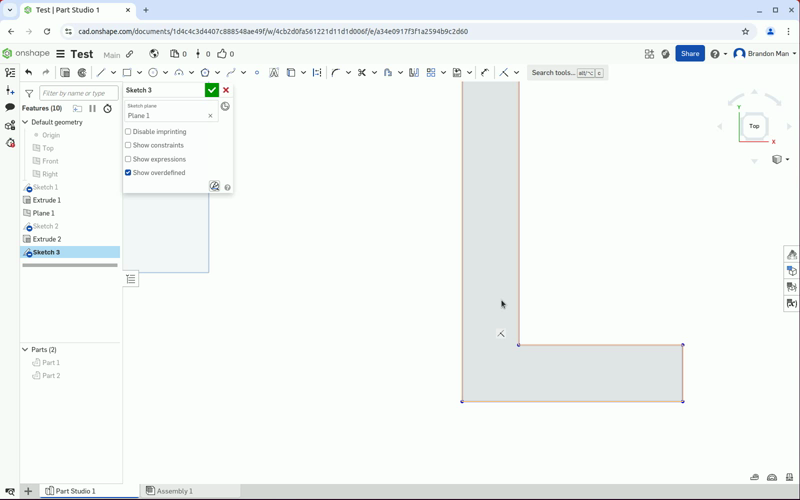
scroll(-6)
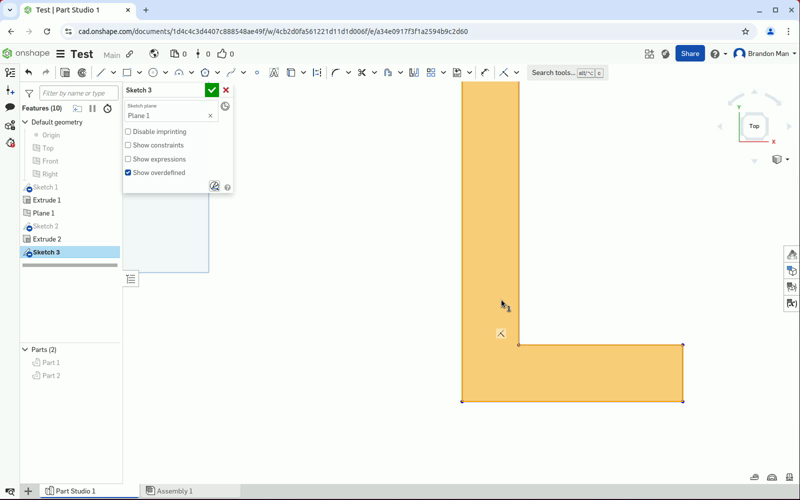
scroll(-6)
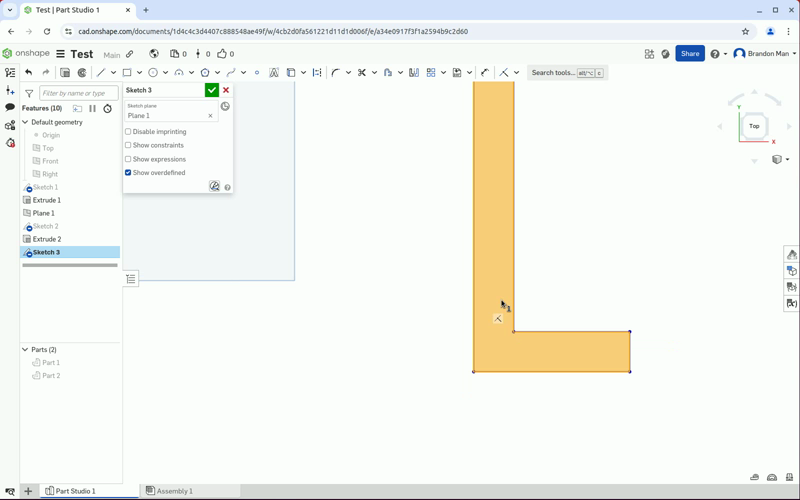
scroll(-6)
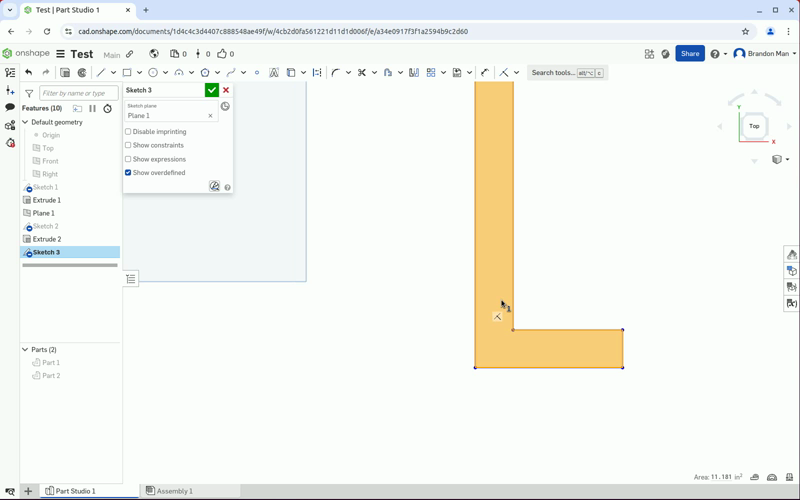
scroll(-6)
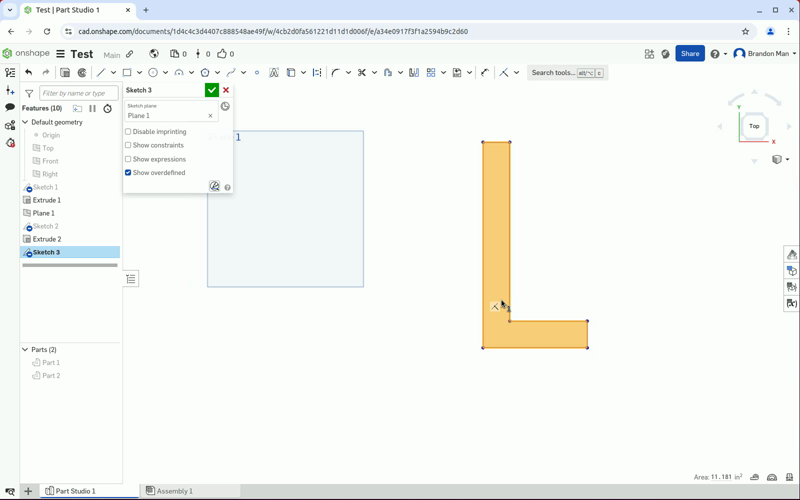
scroll(-6)
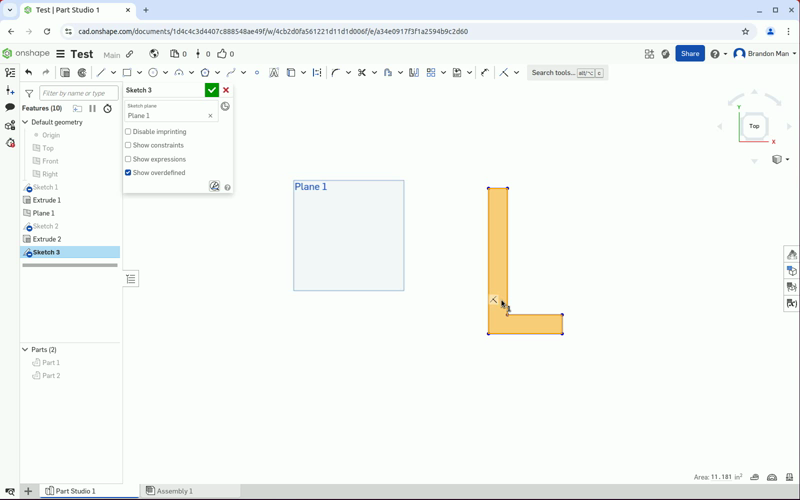
scroll(-6)
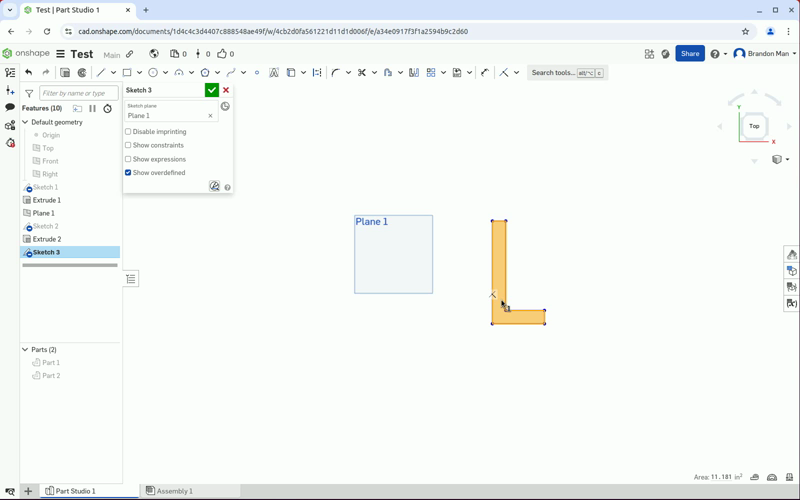
scroll(-6)
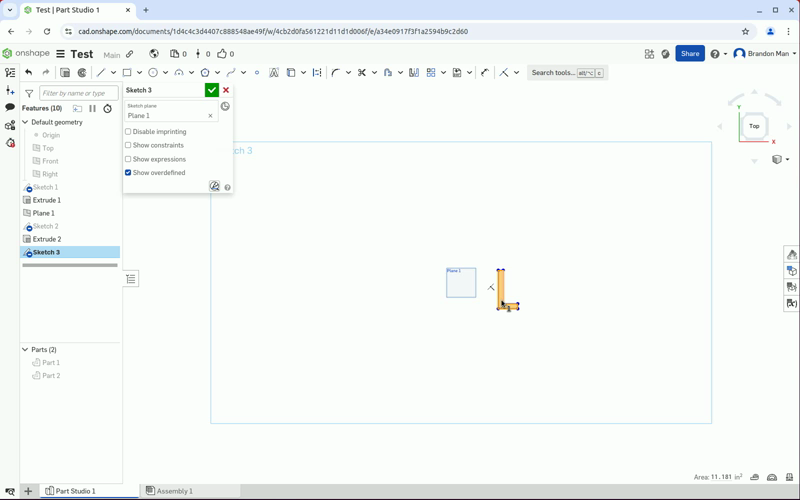
mouse_move(73, 352)
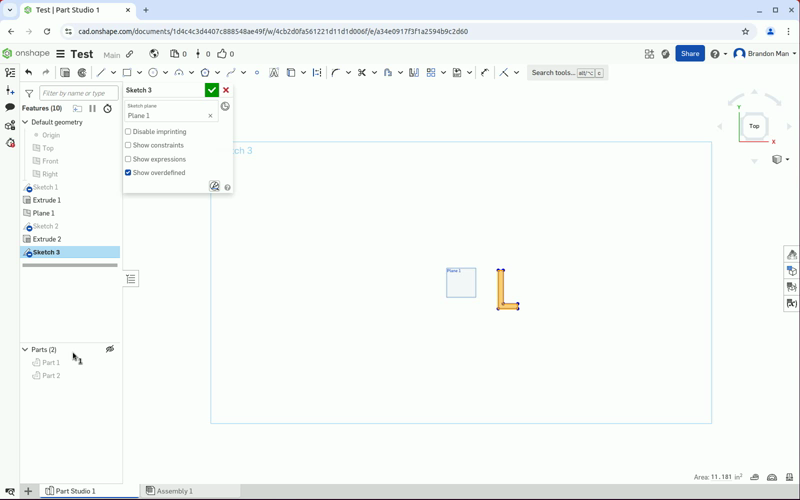
key(shift+y)
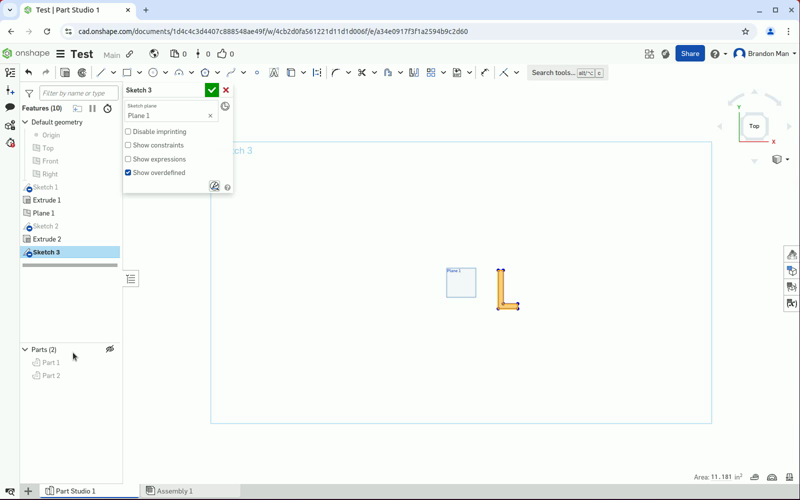
key(shift+e)
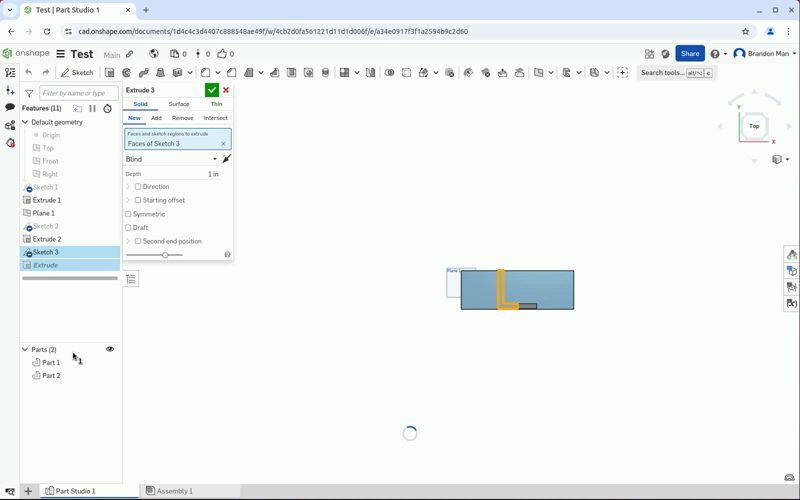
mouse_move(143, 106)
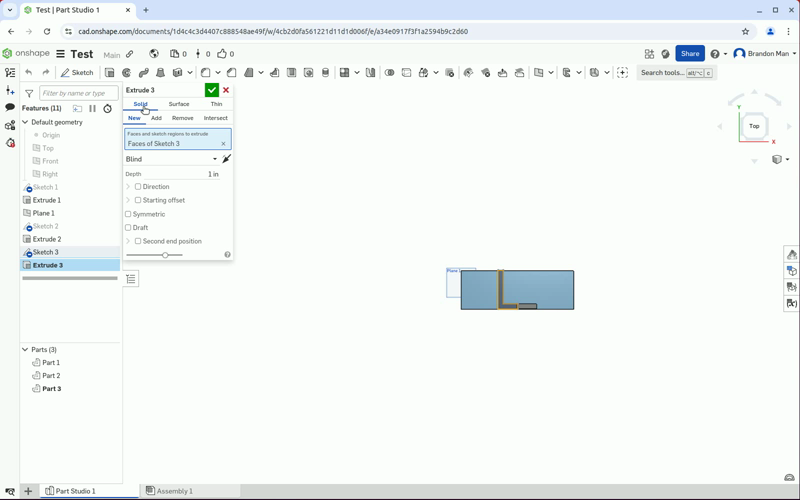
click(143, 106)
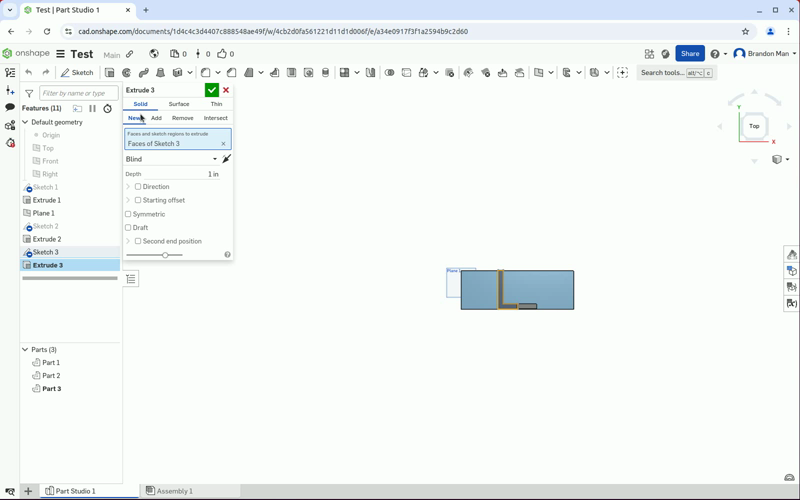
mouse_move(137, 120)
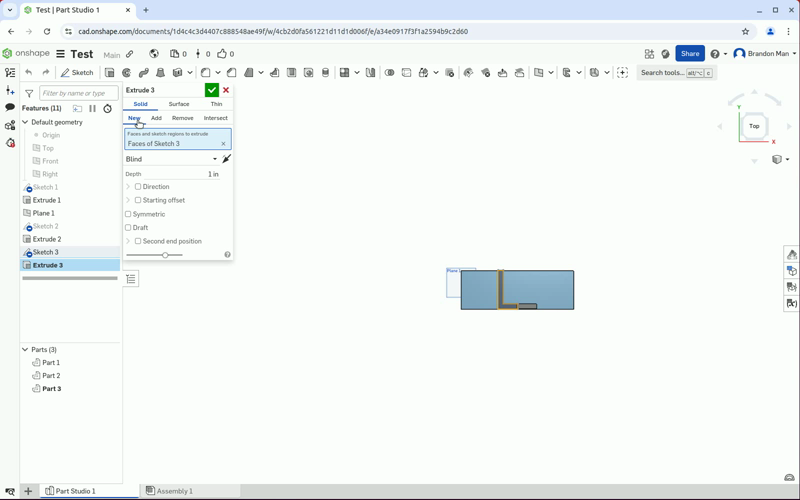
click(137, 120)
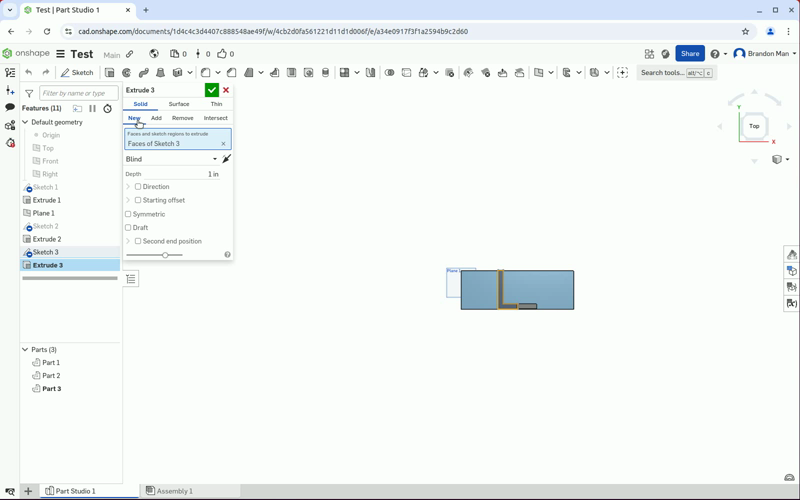
key(tab, 4)
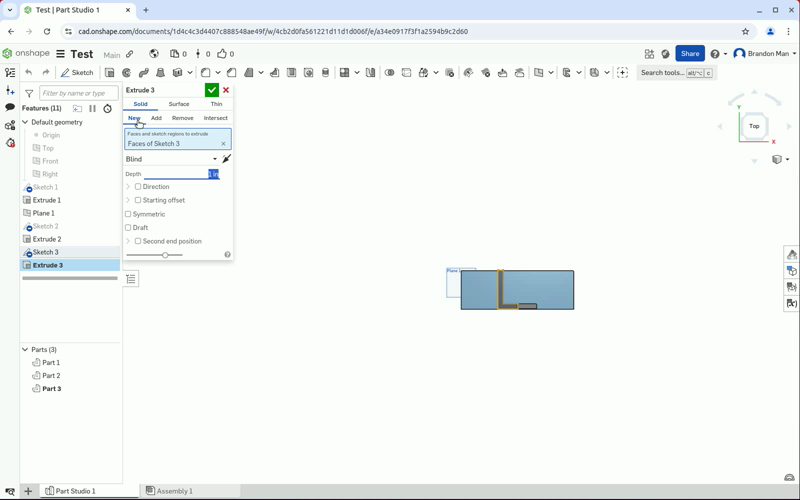
text(23.108)
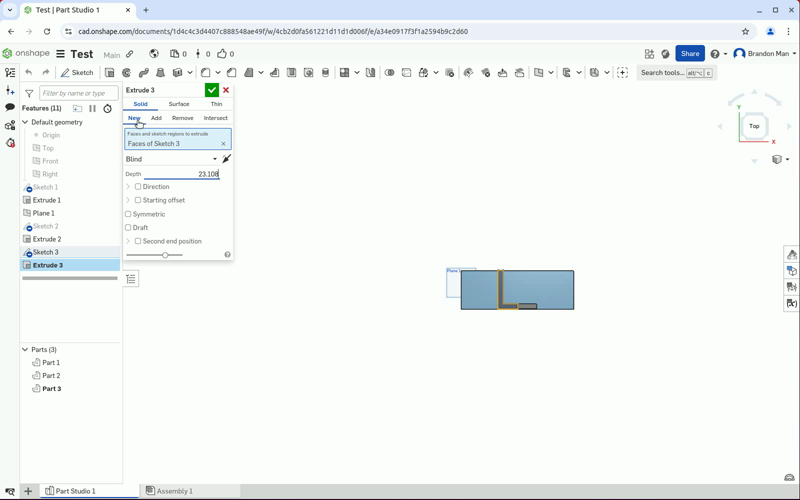
key(enter)
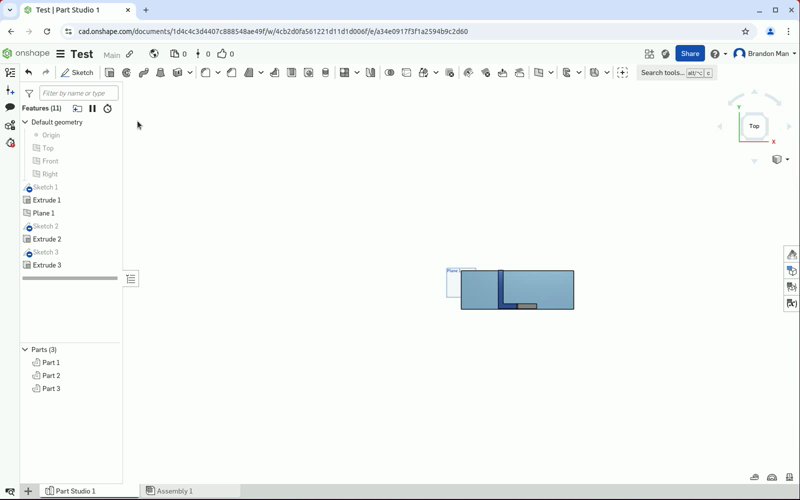
key(shift+h)
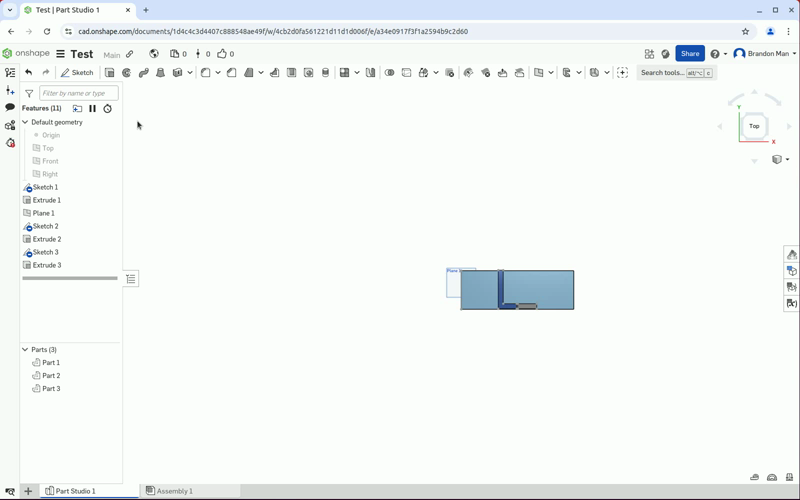
key(shift+h)
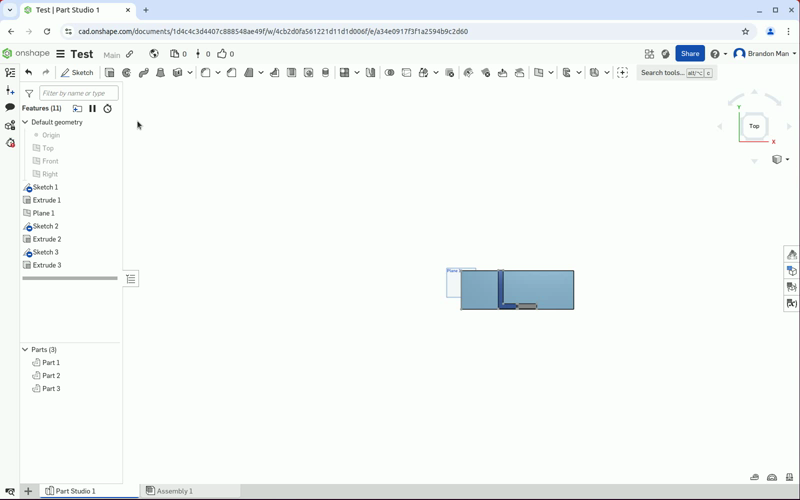
key(shift+7)
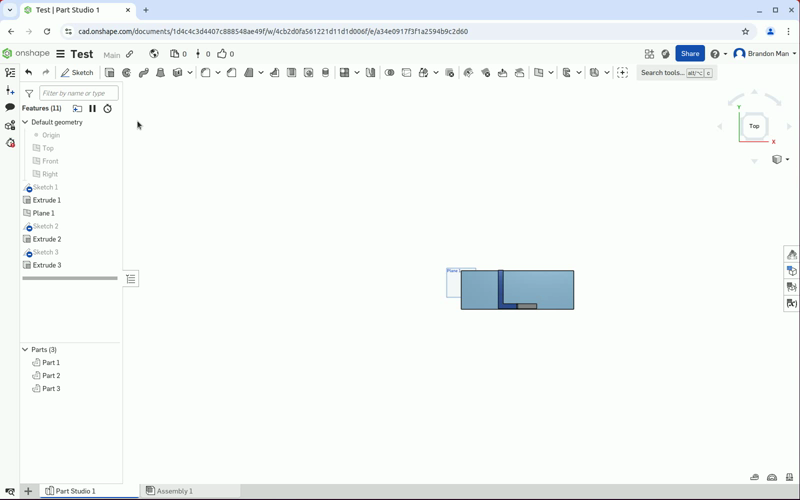
key(up, 3)
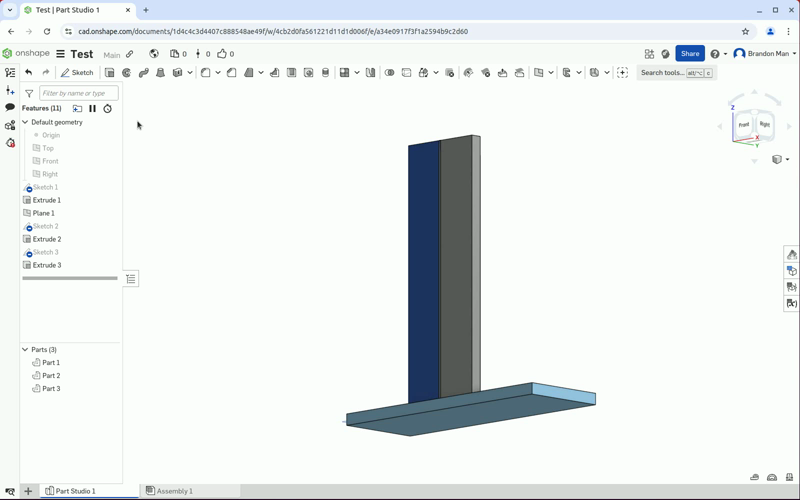
key(left, 3)
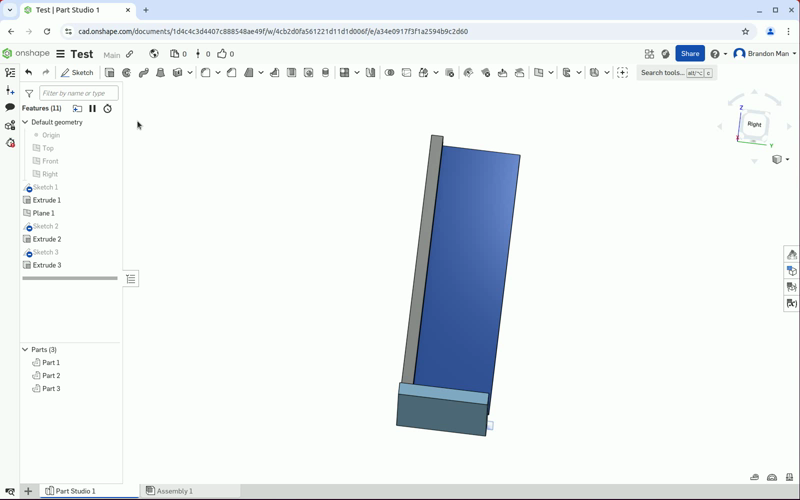
key(right, 3)
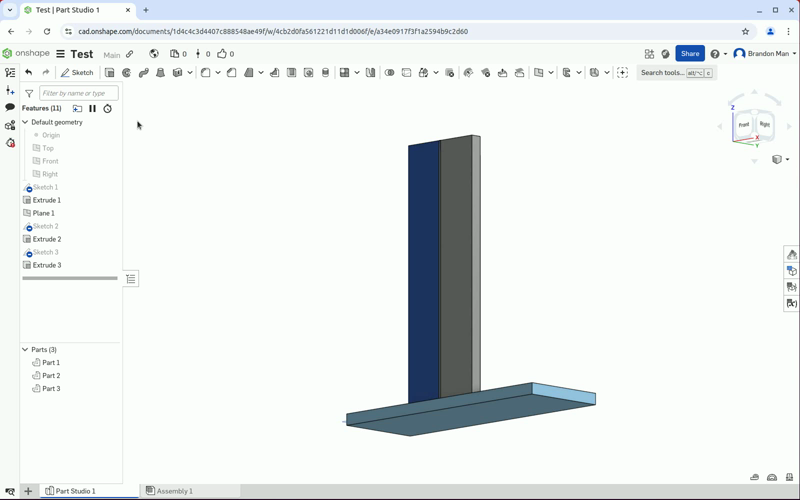
key(down, 3)
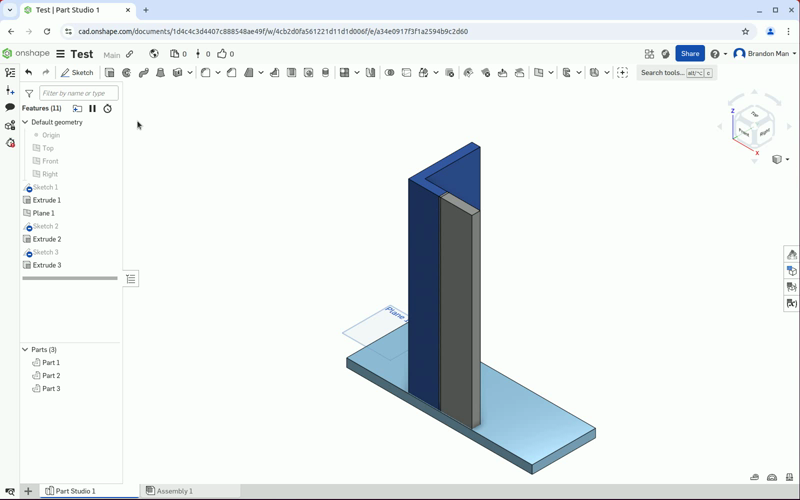
mouse_move(73, 189)
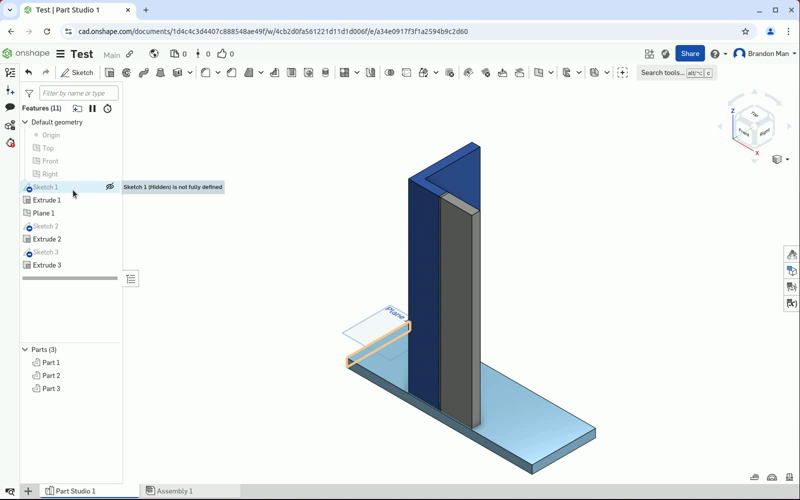
click(73, 189)